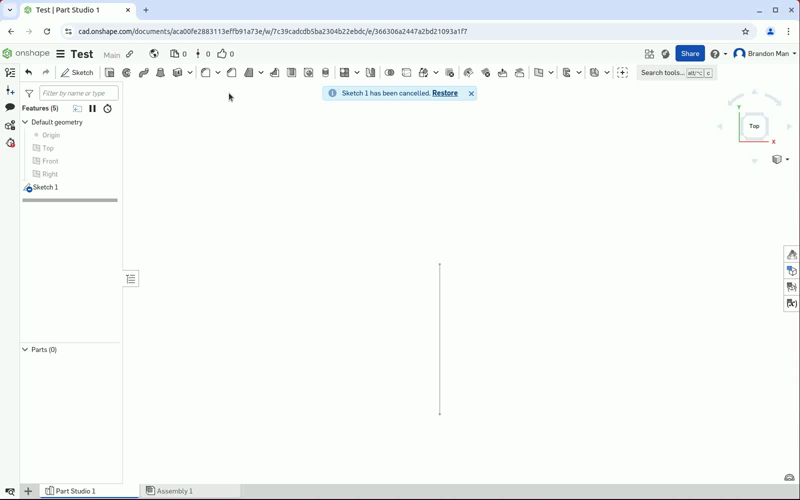
key(shift+h)
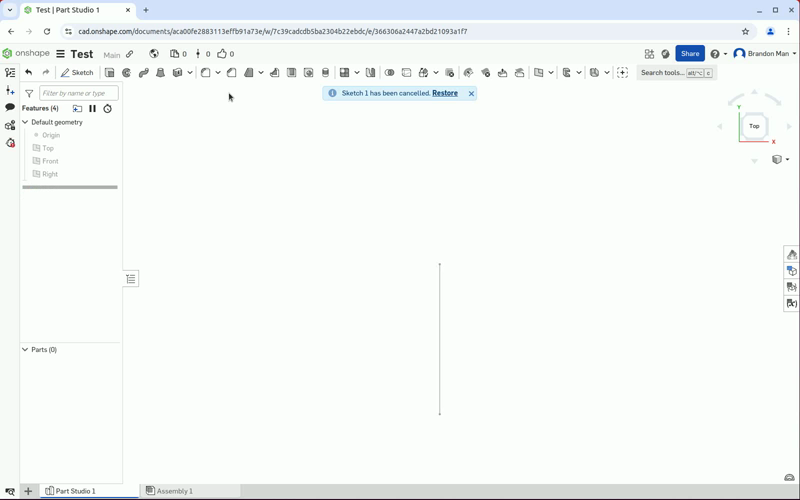
key(shift+s)
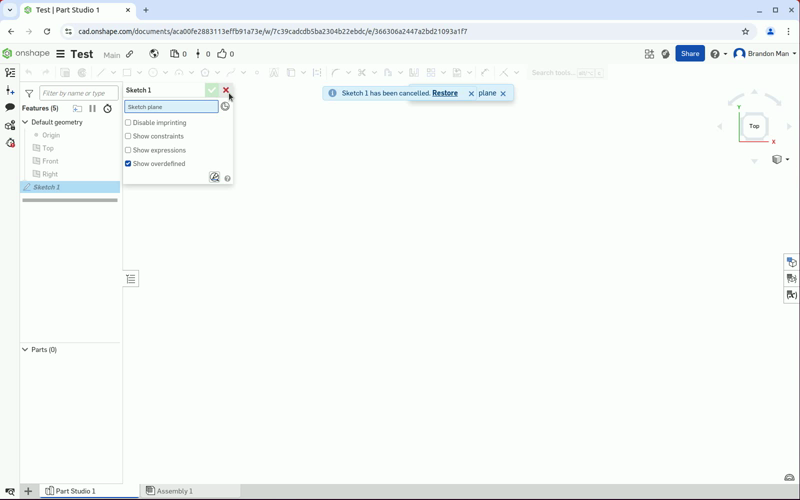
mouse_move(73, 150)
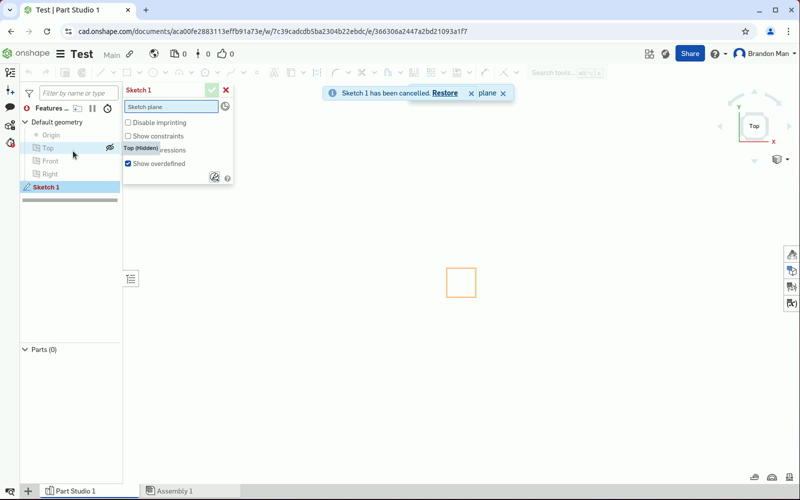
click(73, 150)
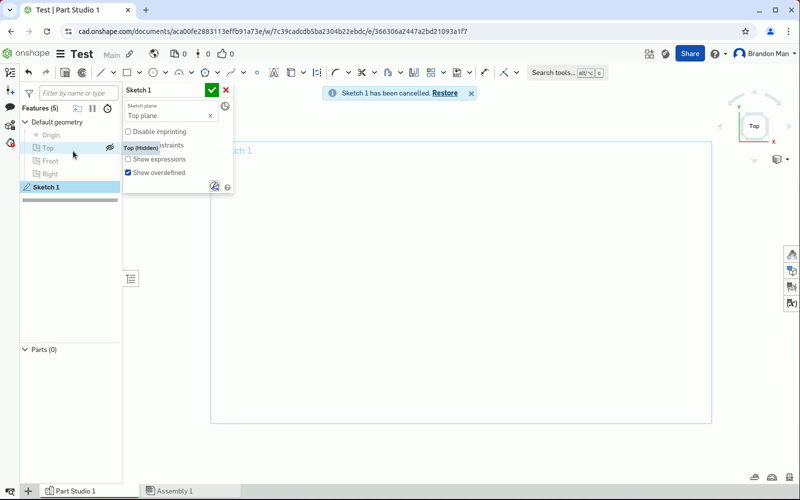
mouse_move(73, 352)
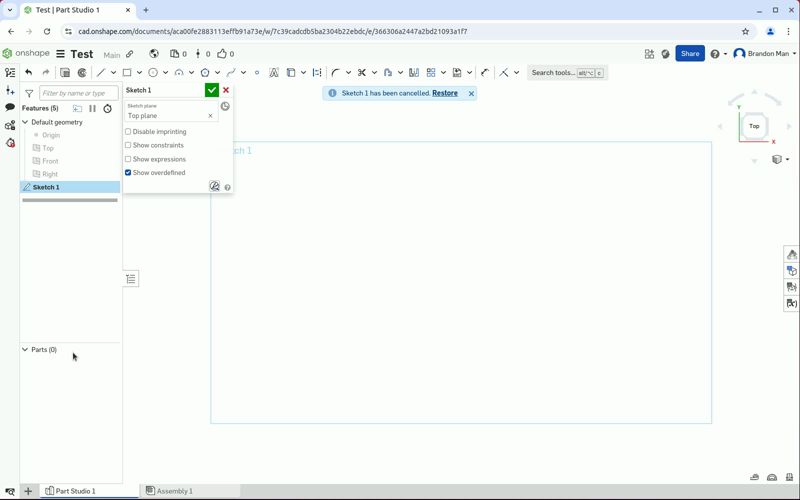
key(y)
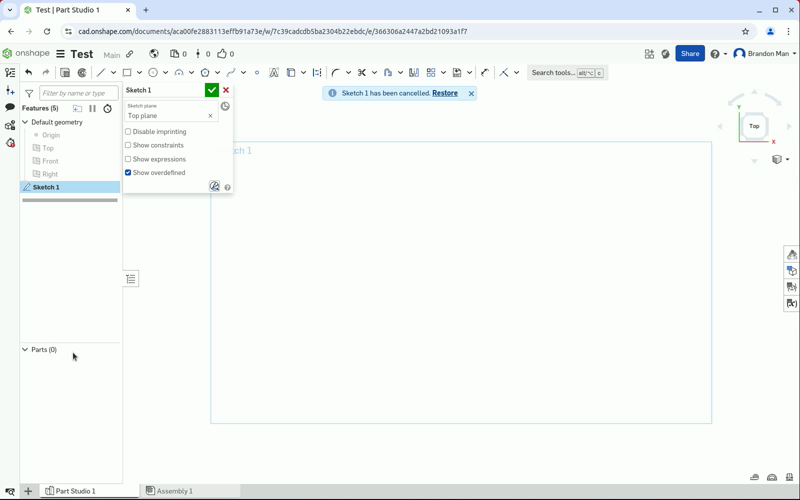
key(l)
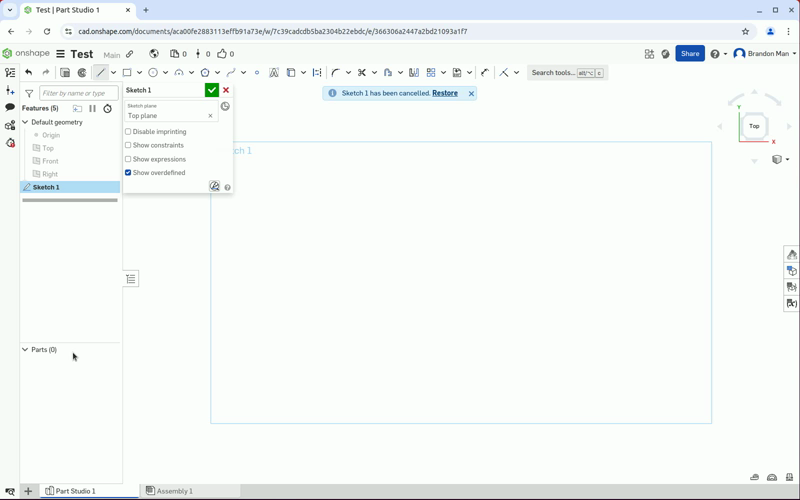
key_down(shift)
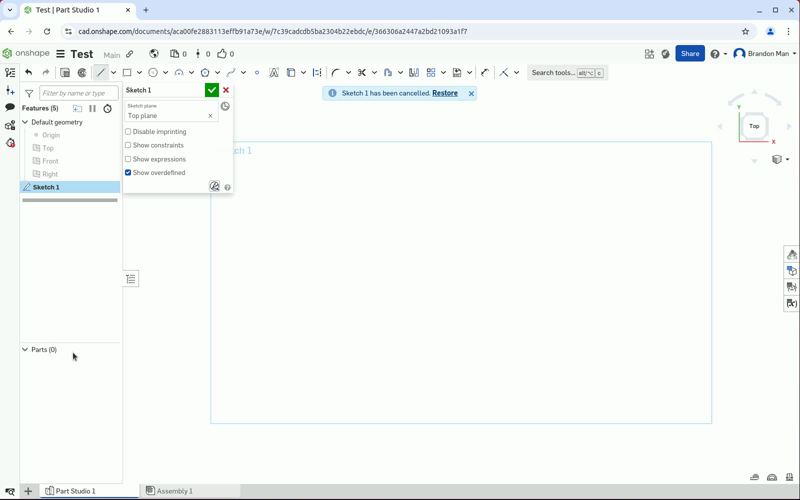
mouse_move(348, 348)
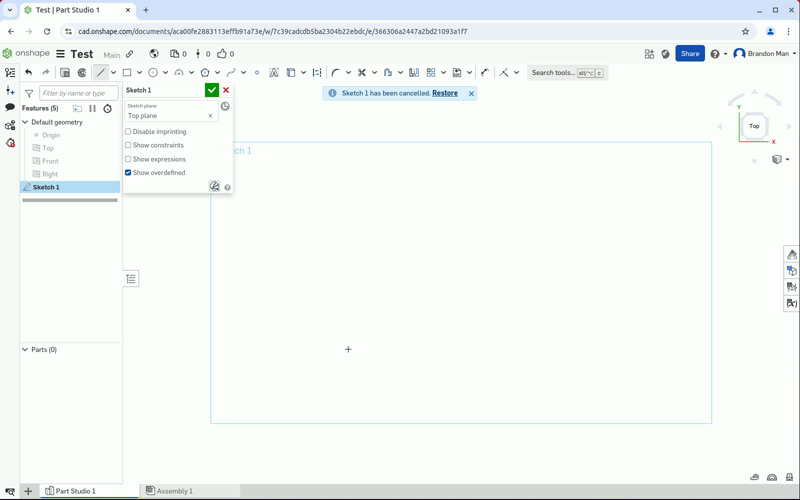
click(348, 348)
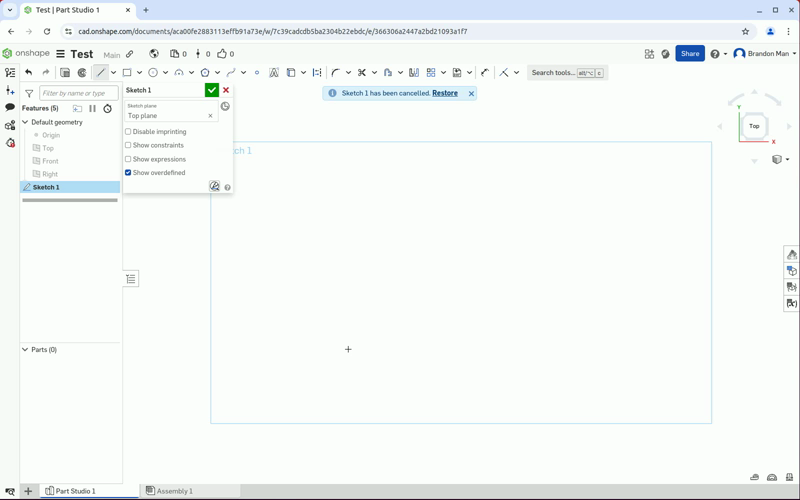
key_up(shift)
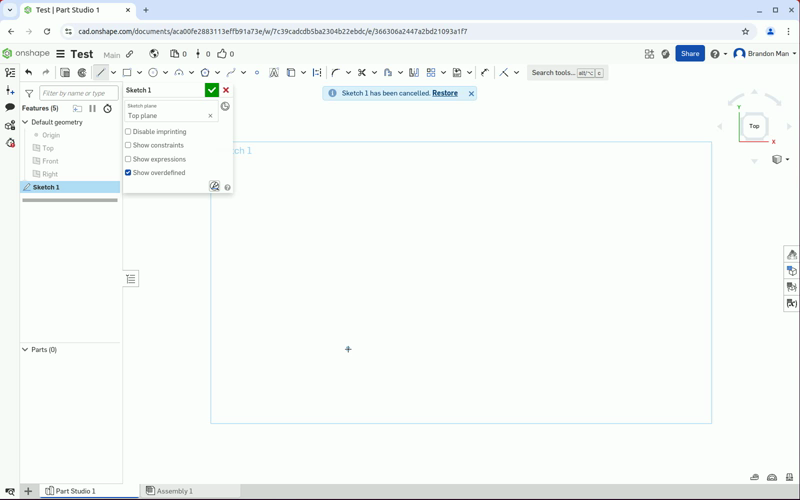
key_down(shift)
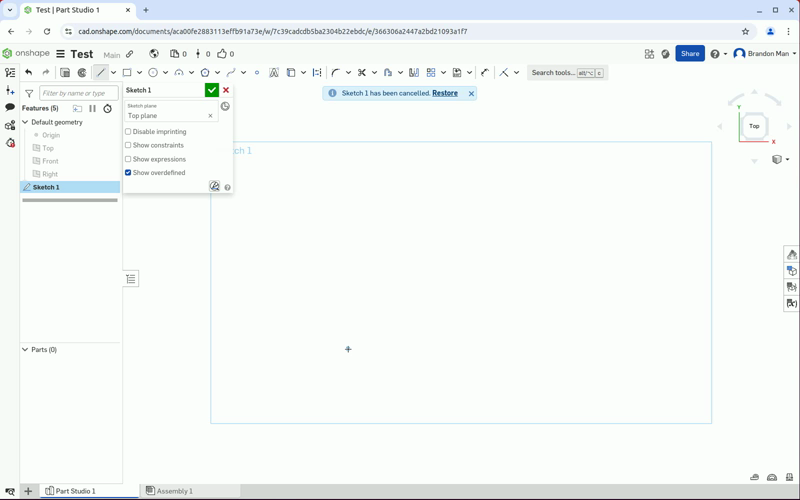
mouse_move(551, 348)
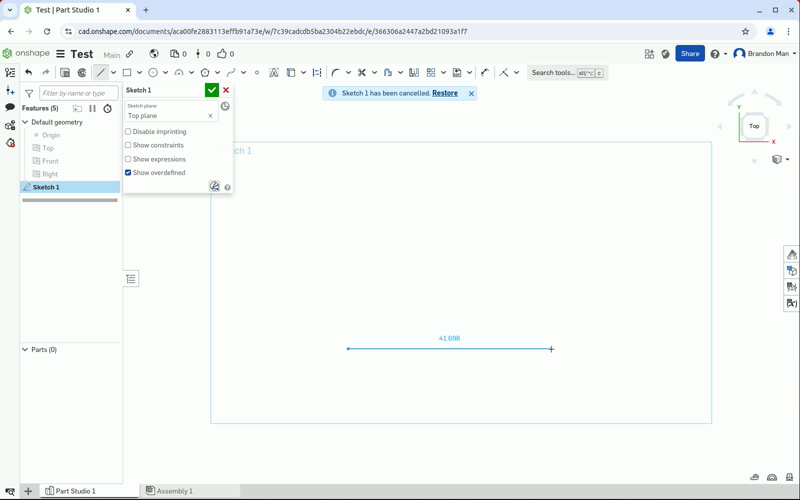
click(551, 348)
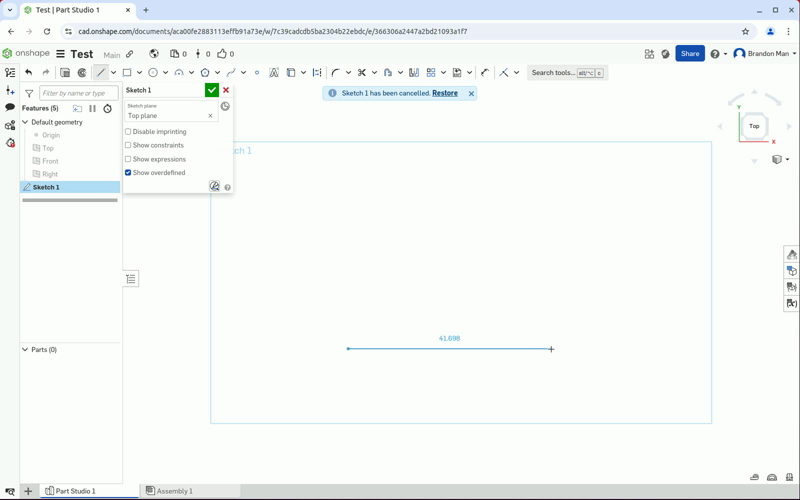
key_up(shift)
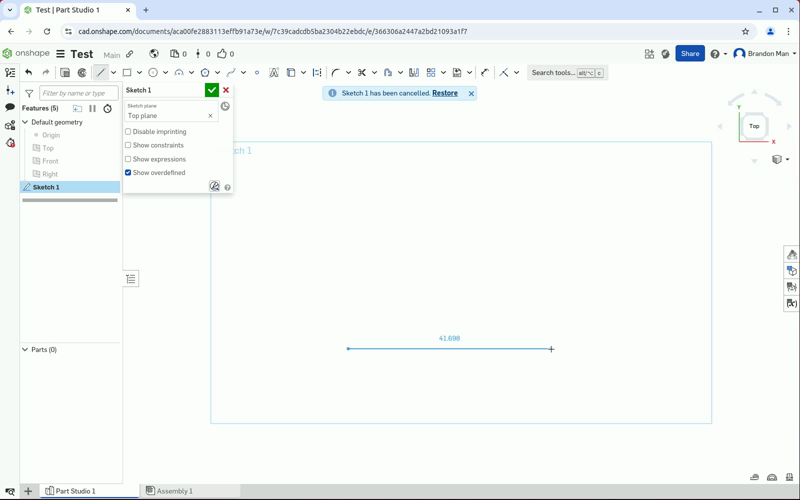
key_down(shift)
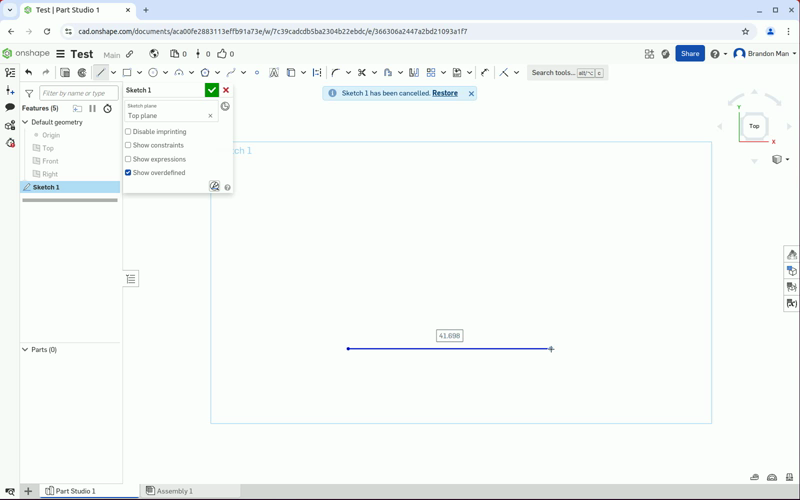
mouse_move(551, 207)
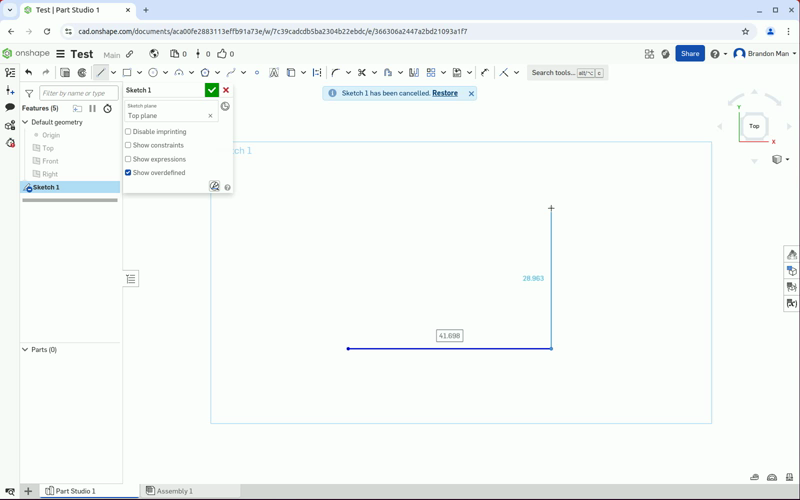
click(551, 207)
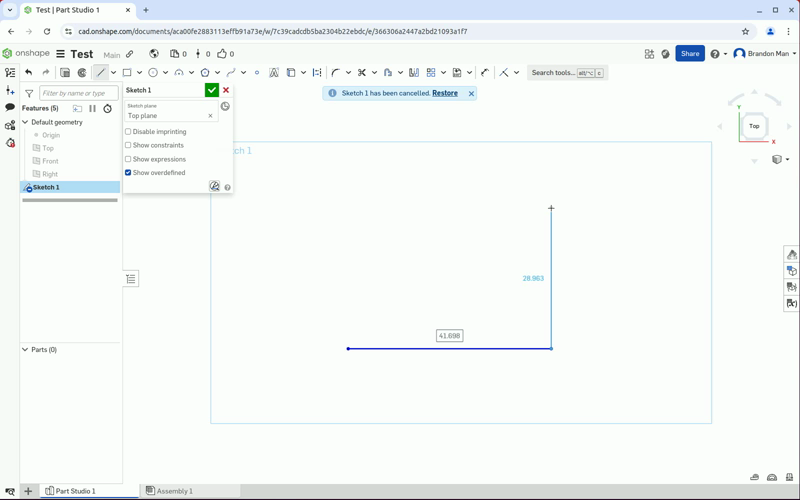
key_up(shift)
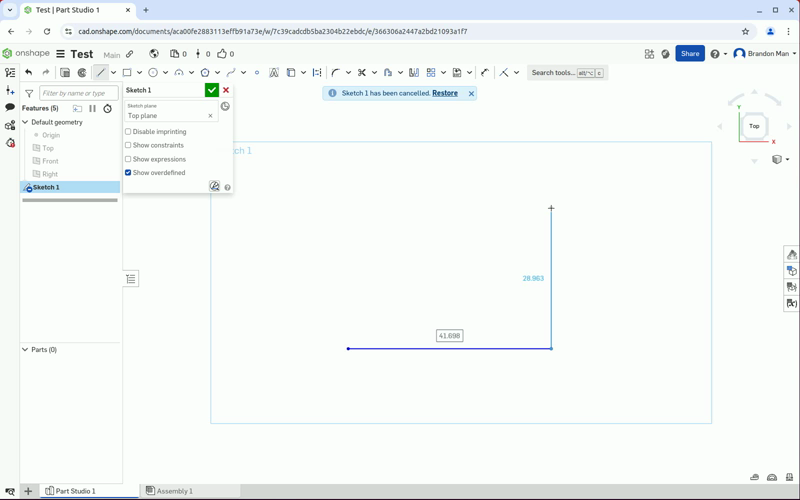
key_down(shift)
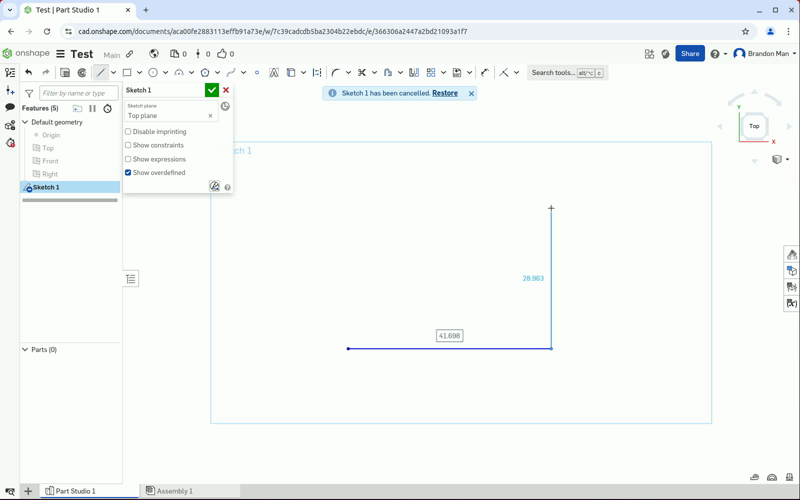
mouse_move(348, 207)
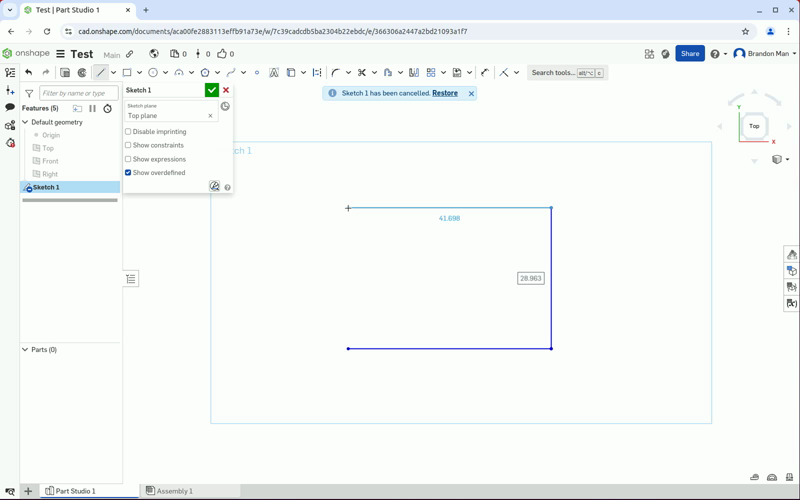
click(348, 207)
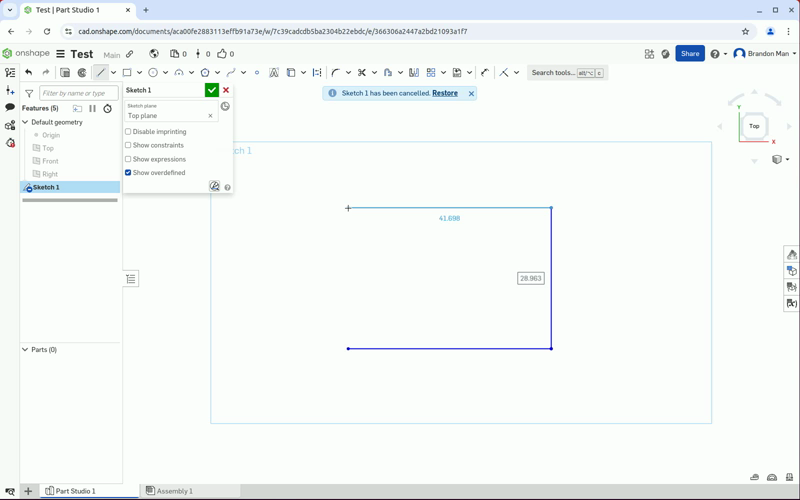
key_up(shift)
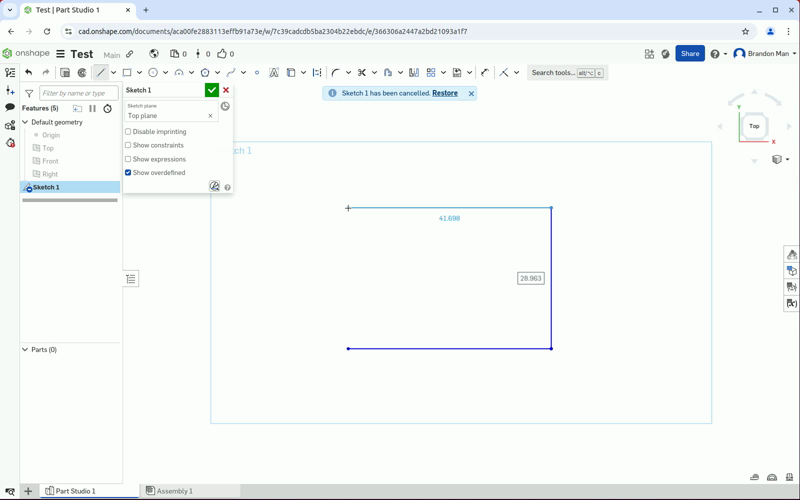
key_down(shift)
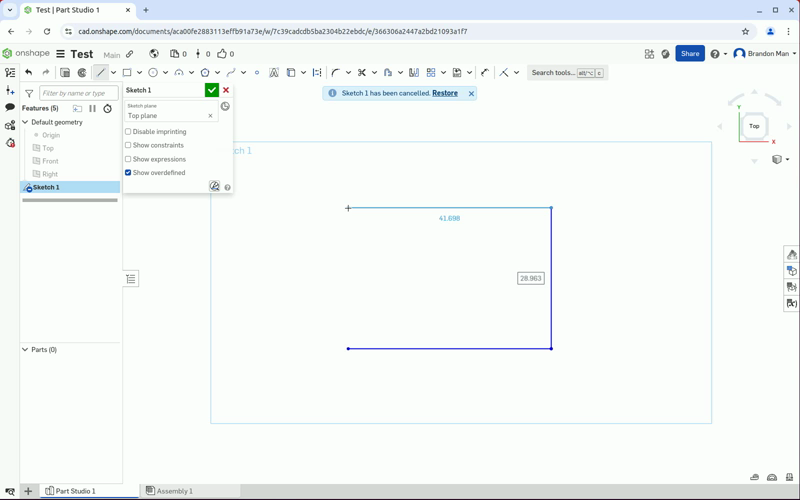
mouse_move(348, 348)
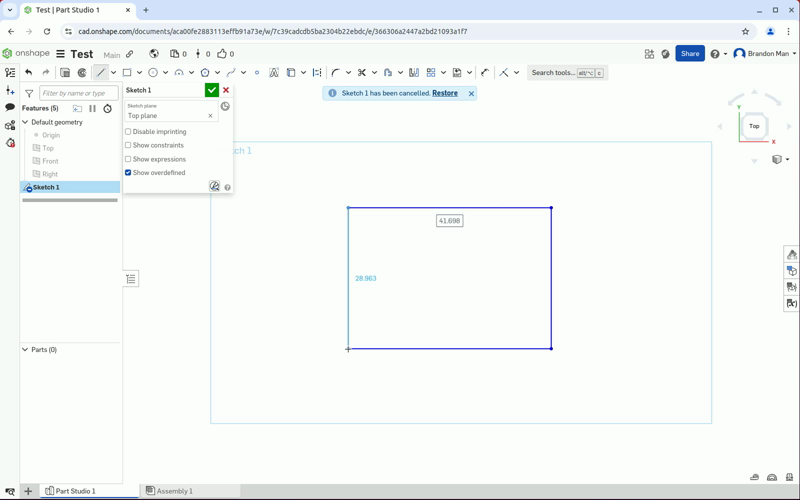
key_up(shift)
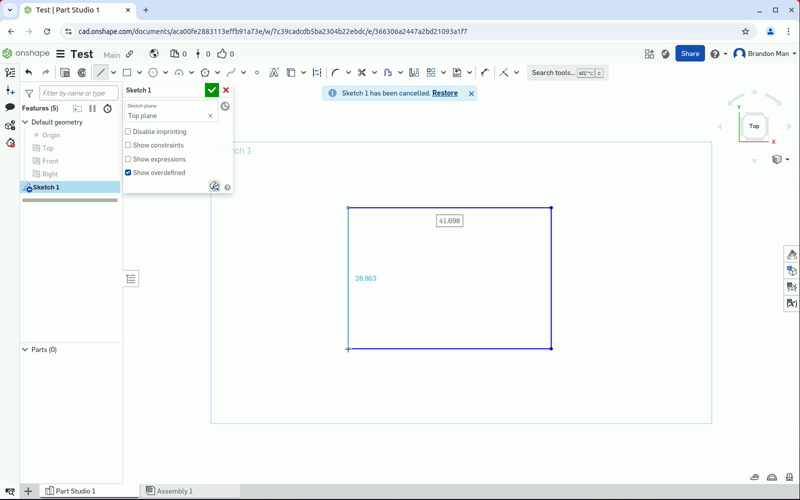
click(348, 348)
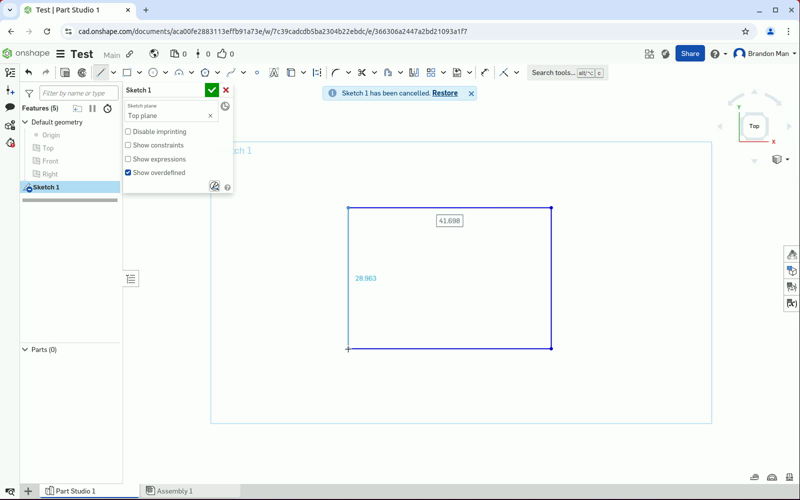
key(esc)
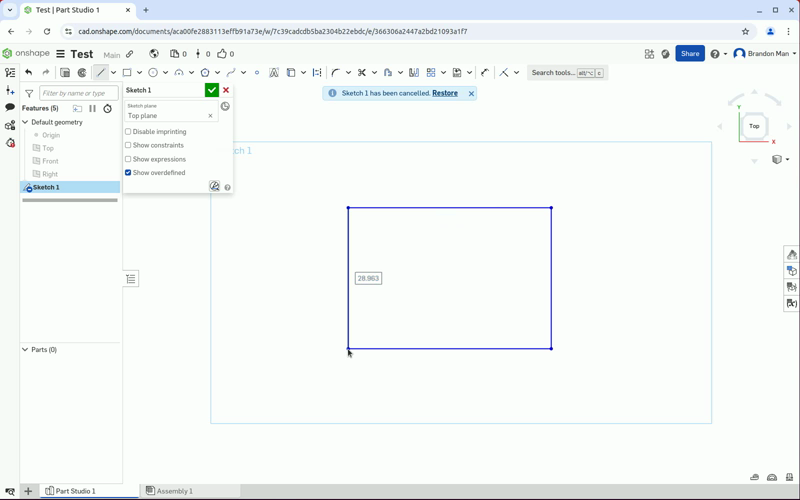
mouse_move(385, 255)
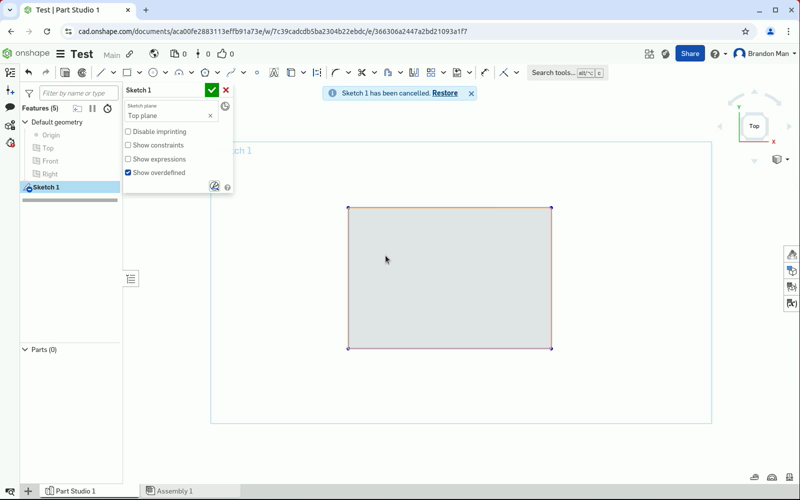
click(385, 255)
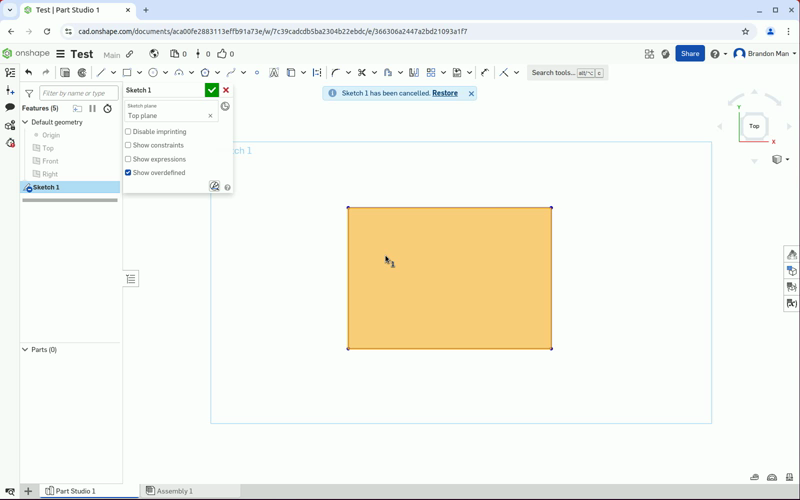
mouse_move(73, 352)
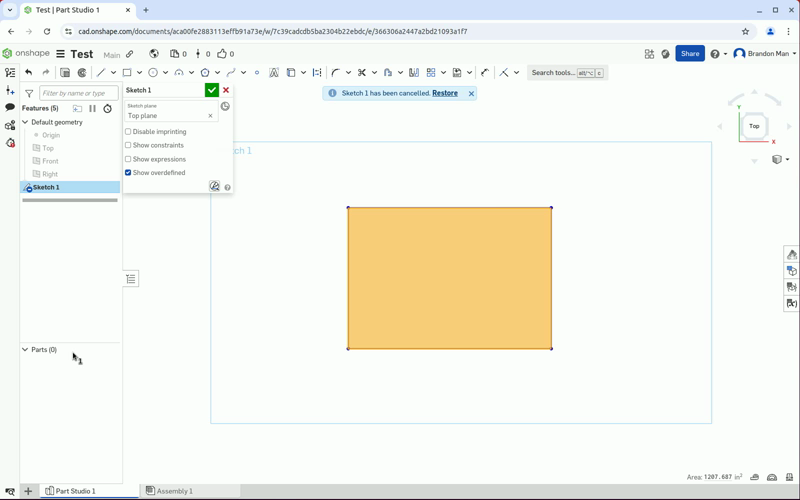
key(shift+y)
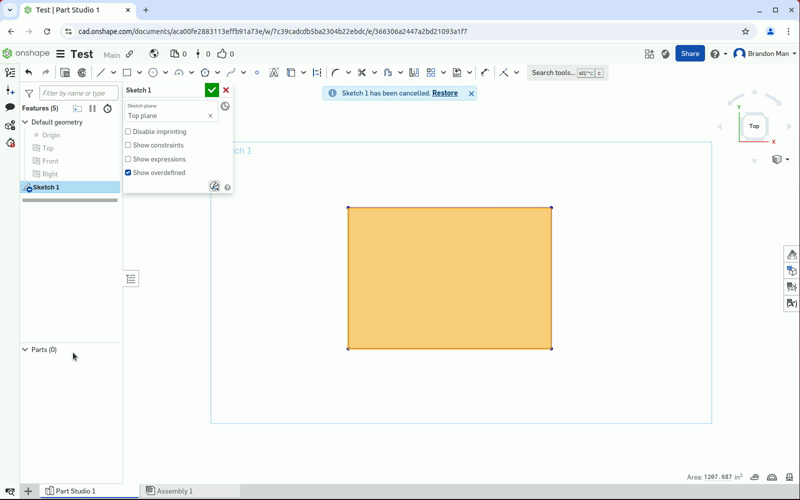
key(shift+e)
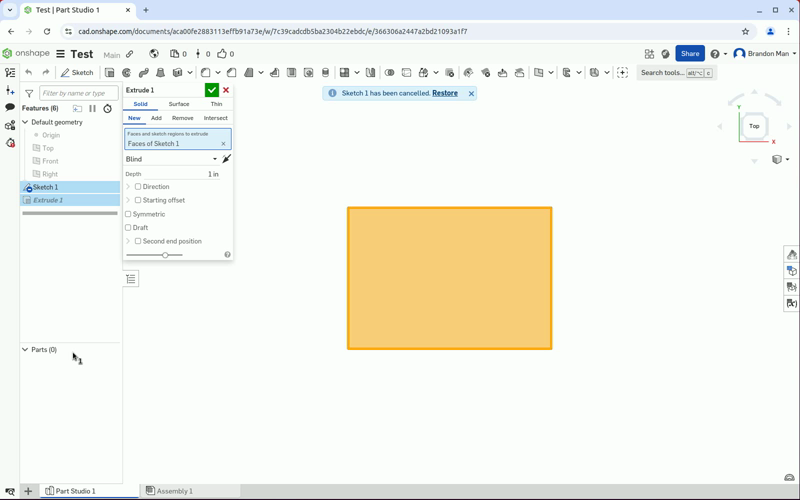
mouse_move(143, 106)
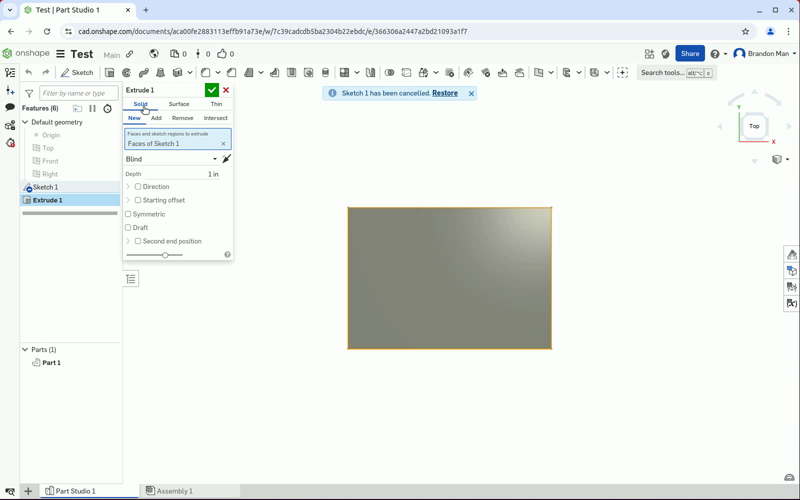
click(143, 106)
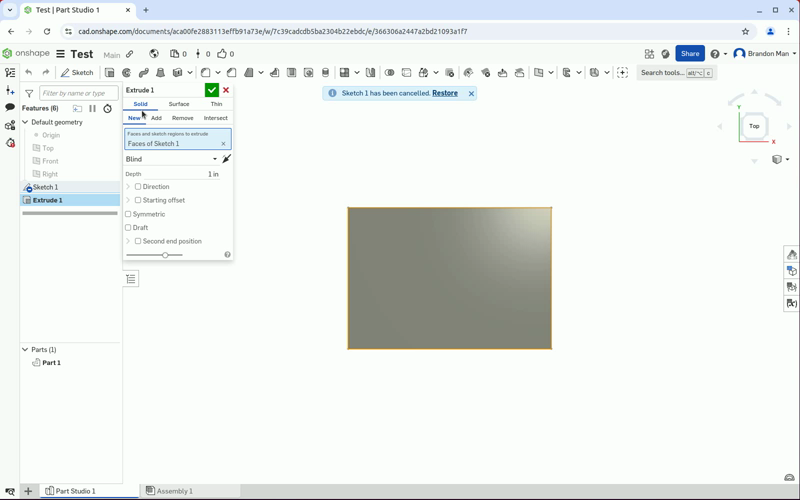
mouse_move(137, 120)
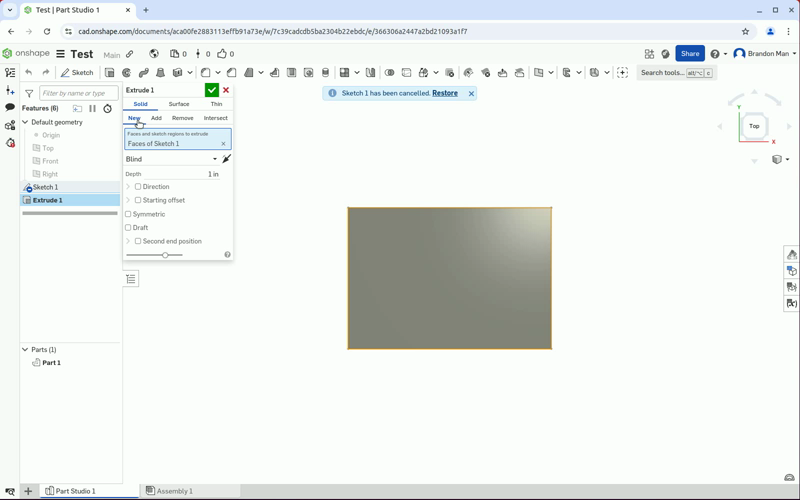
click(137, 120)
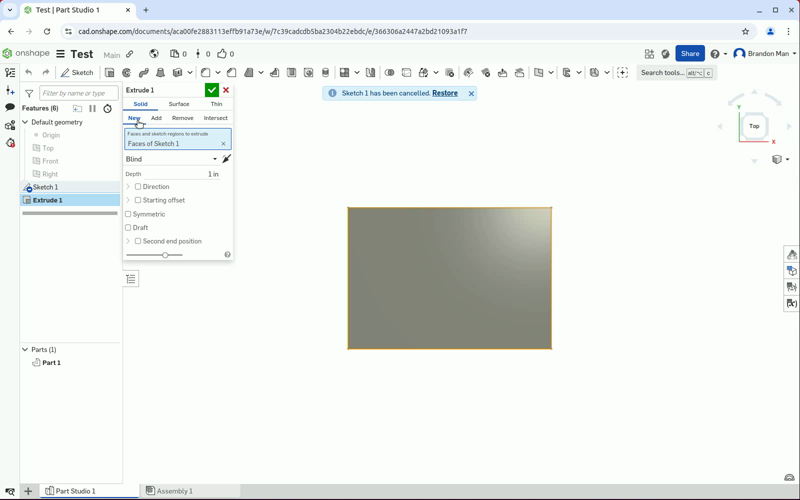
key(tab, 4)
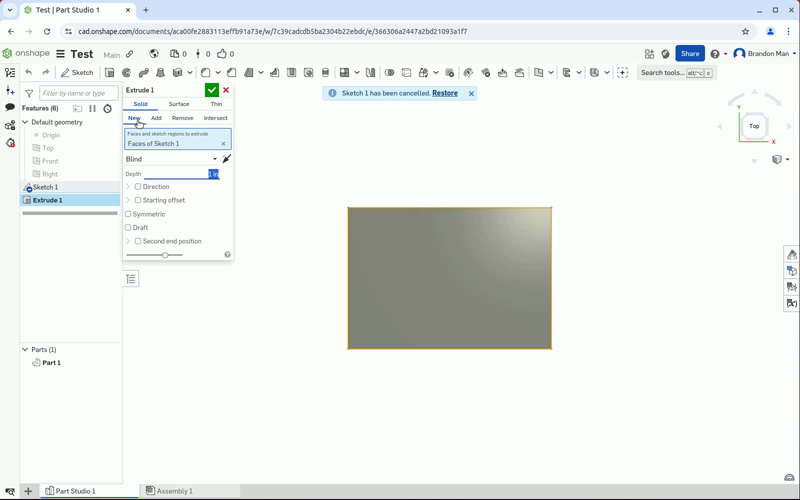
text(2.166)
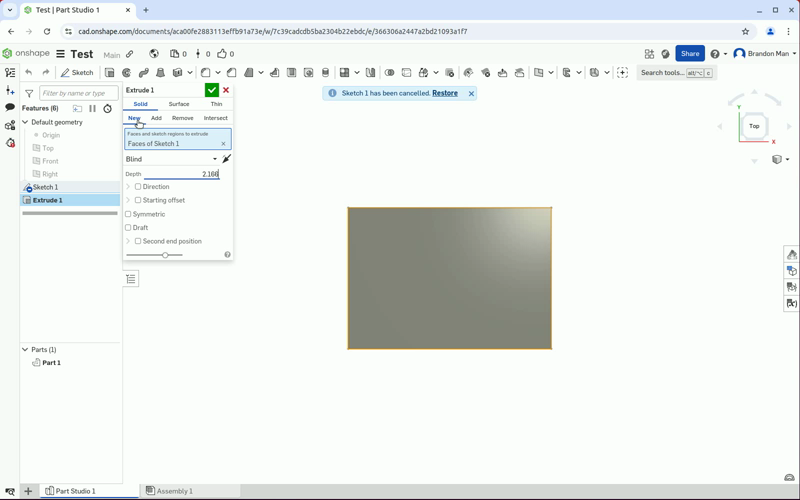
key(enter)
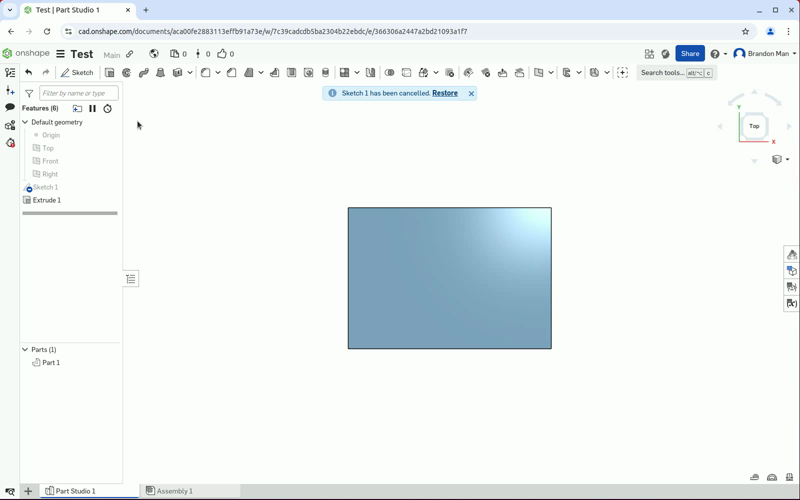
key(shift+h)
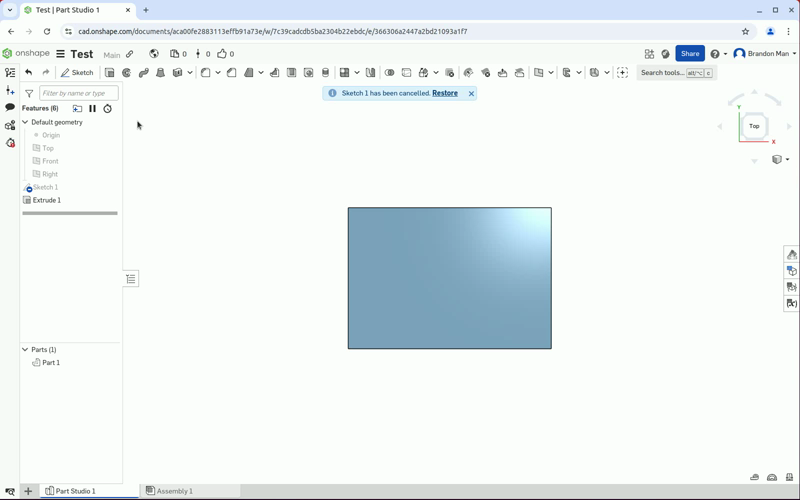
key(shift+h)
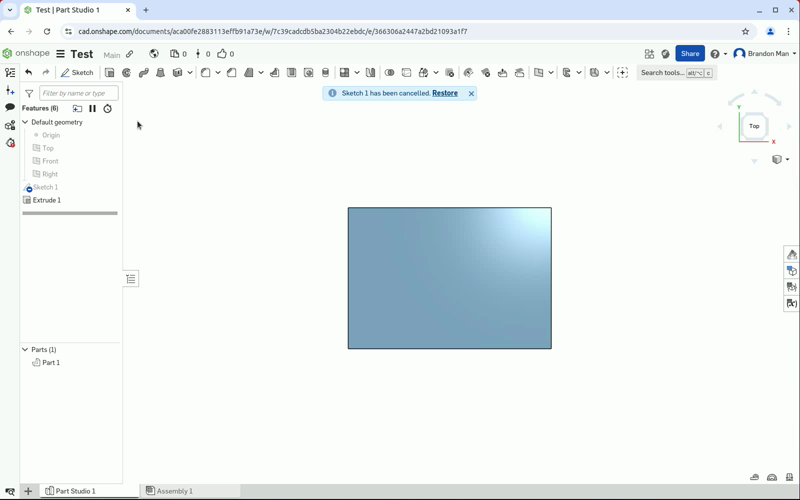
mouse_move(73, 189)
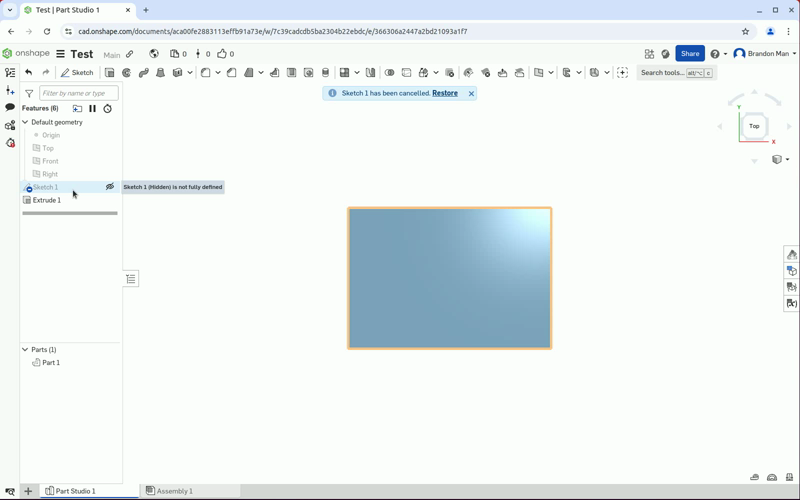
click(73, 189)
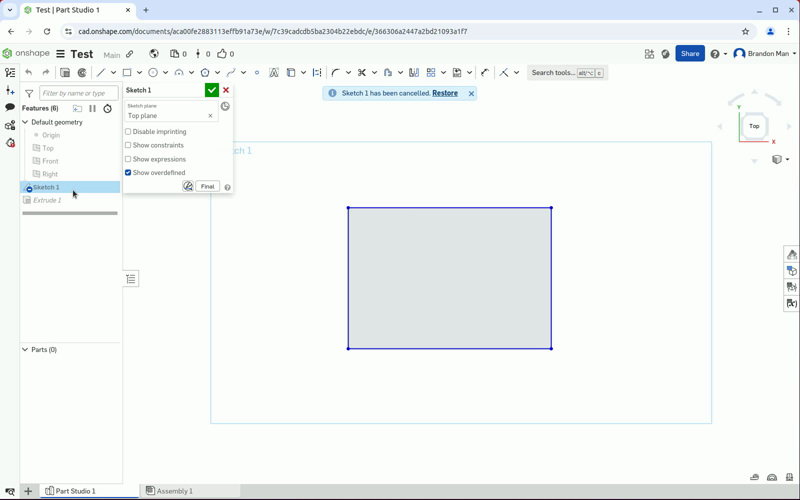
mouse_move(229, 92)
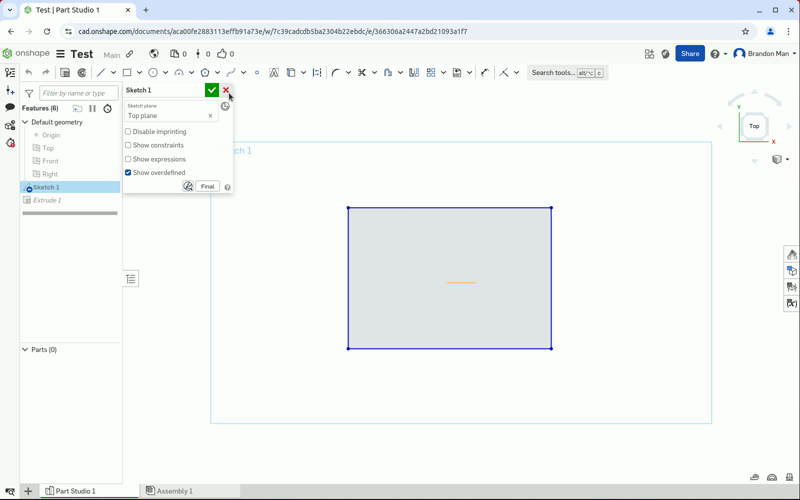
click(229, 92)
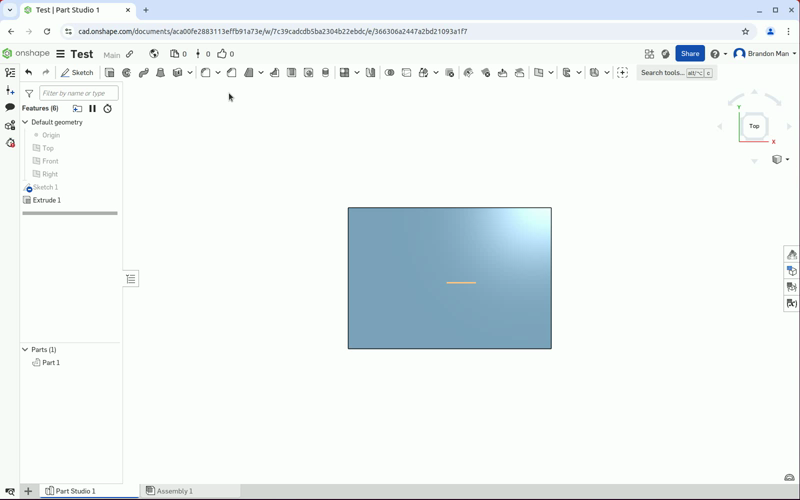
mouse_move(541, 75)
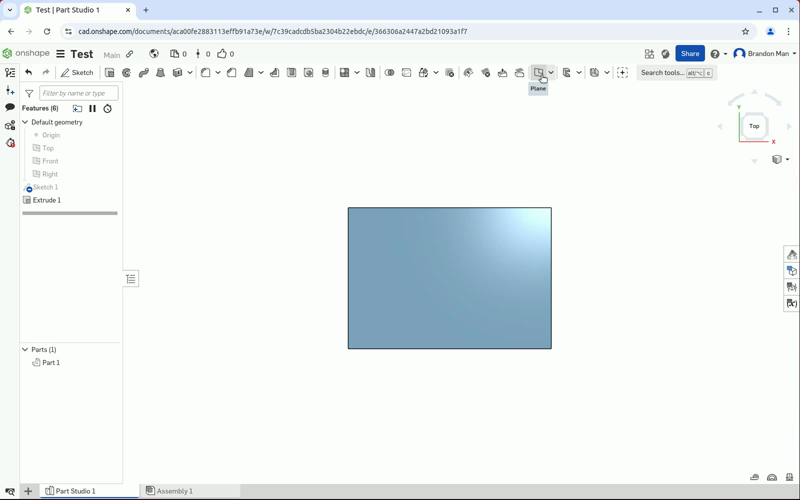
click(541, 75)
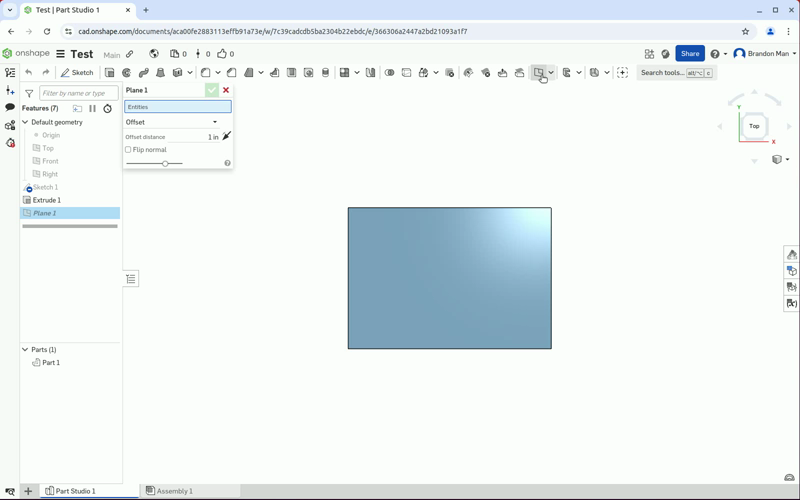
mouse_move(73, 150)
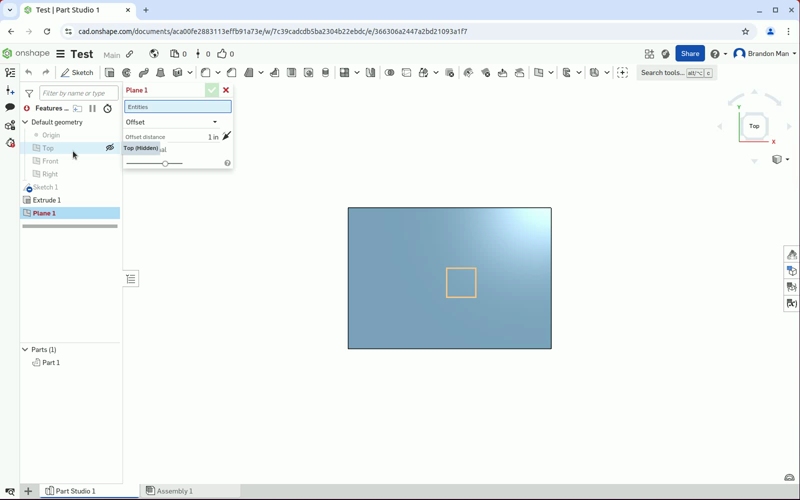
click(73, 150)
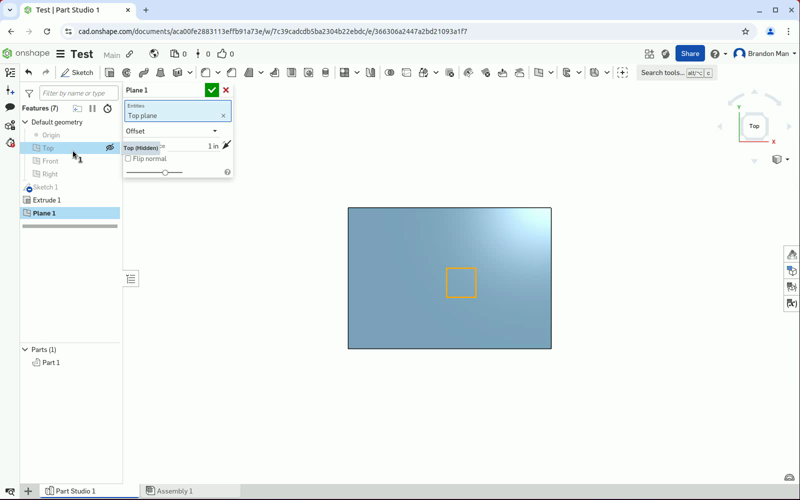
key(tab, 2)
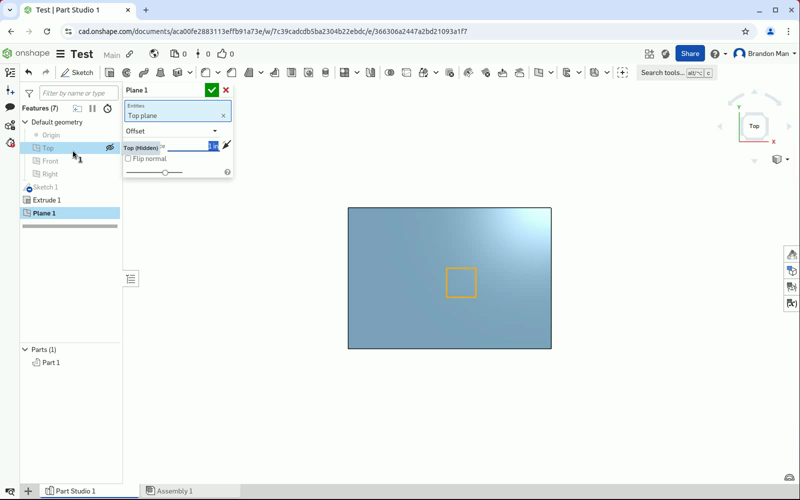
text(2.157)
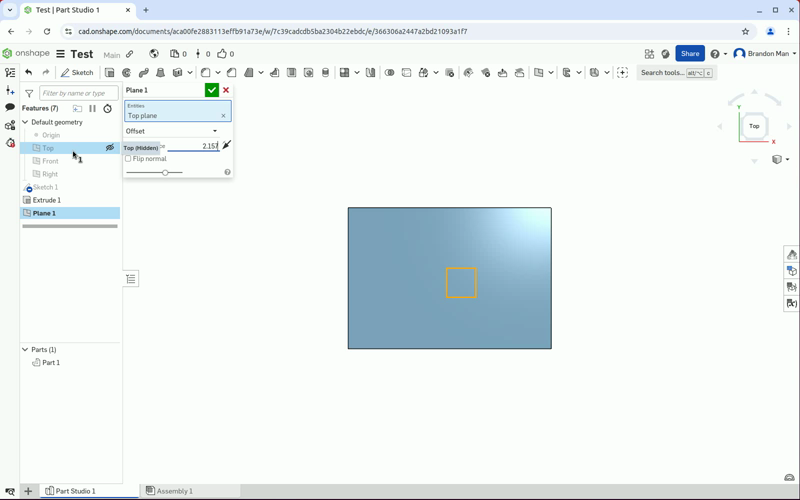
key(enter, 2)
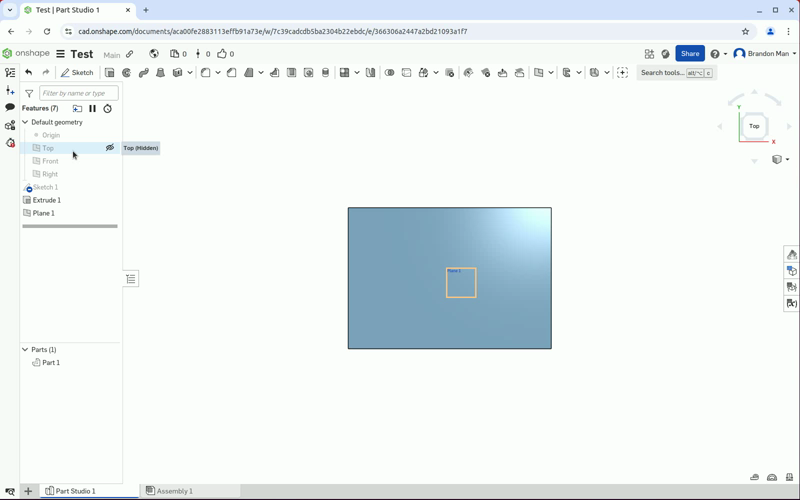
key(shift+s)
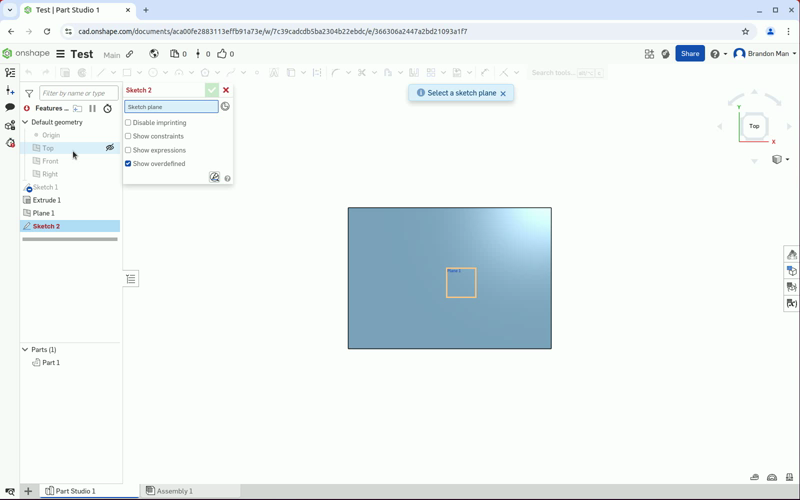
mouse_move(73, 215)
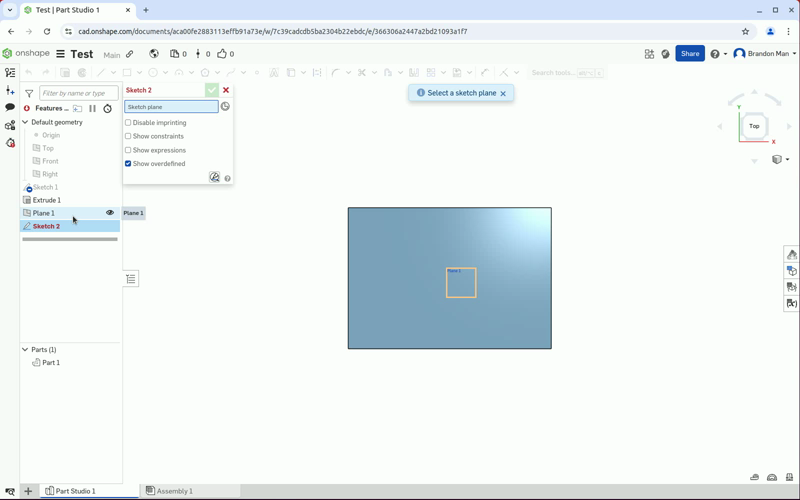
click(73, 215)
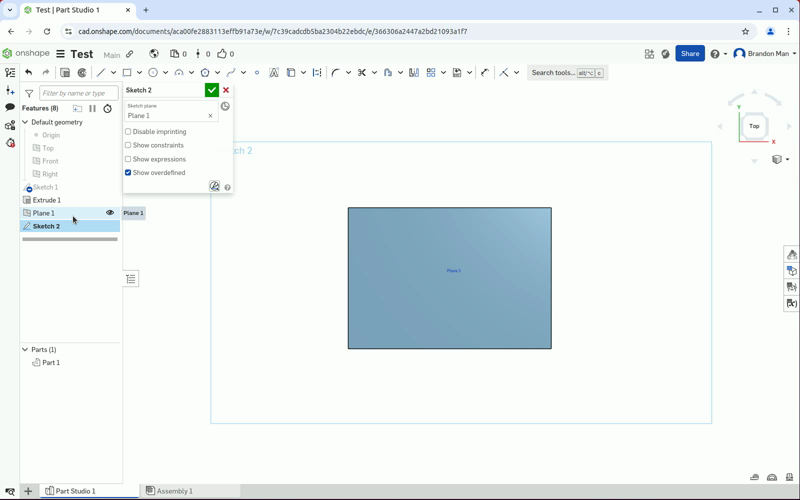
mouse_move(73, 352)
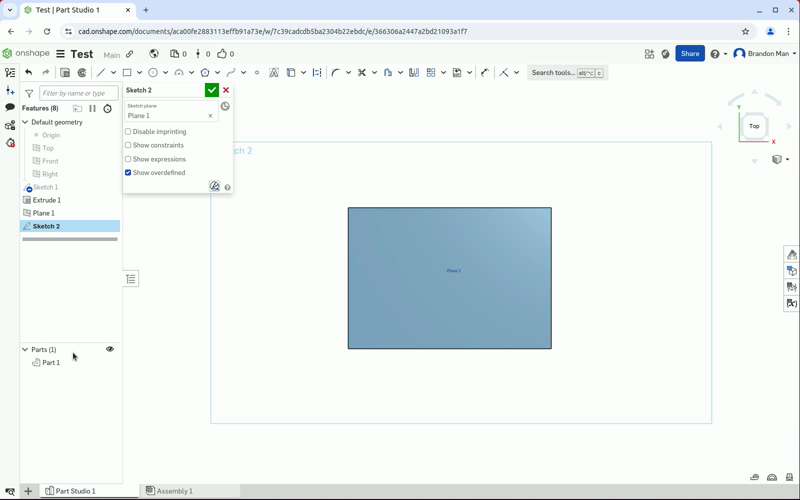
key(y)
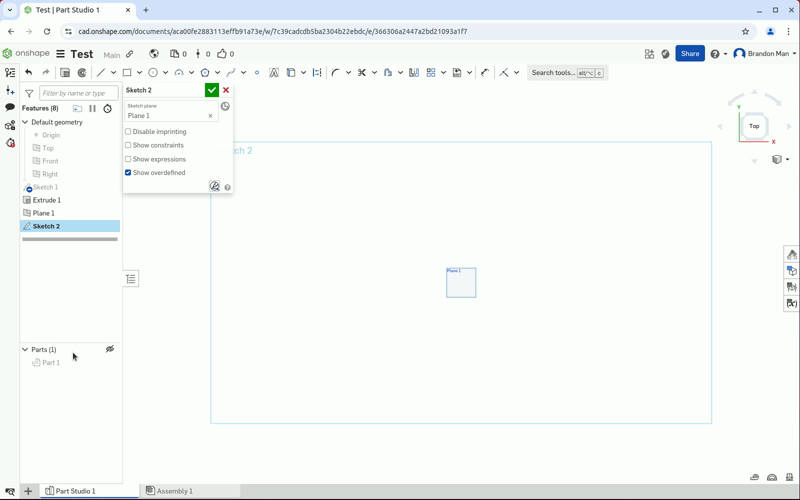
key(l)
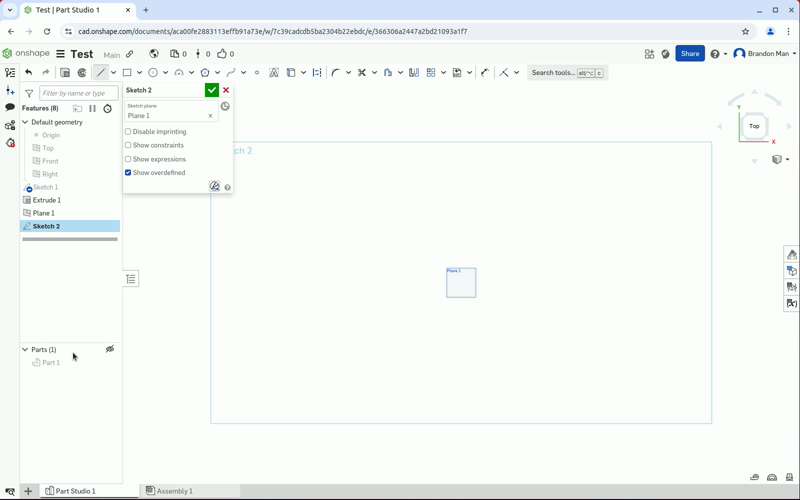
key_down(shift)
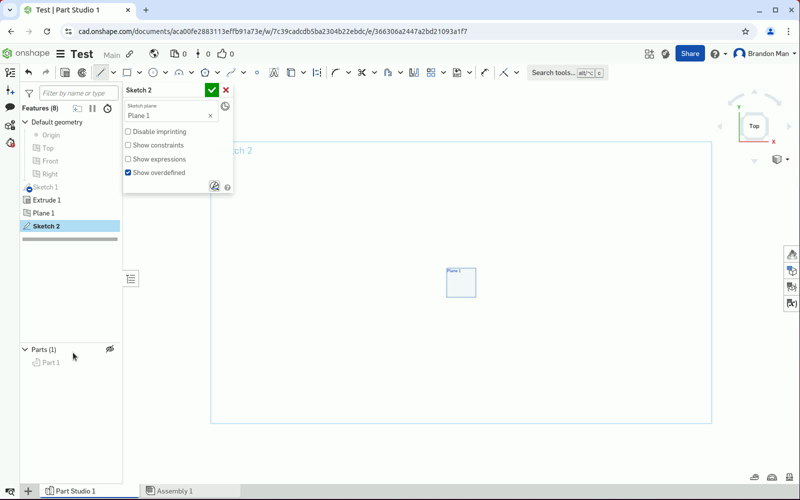
mouse_move(519, 240)
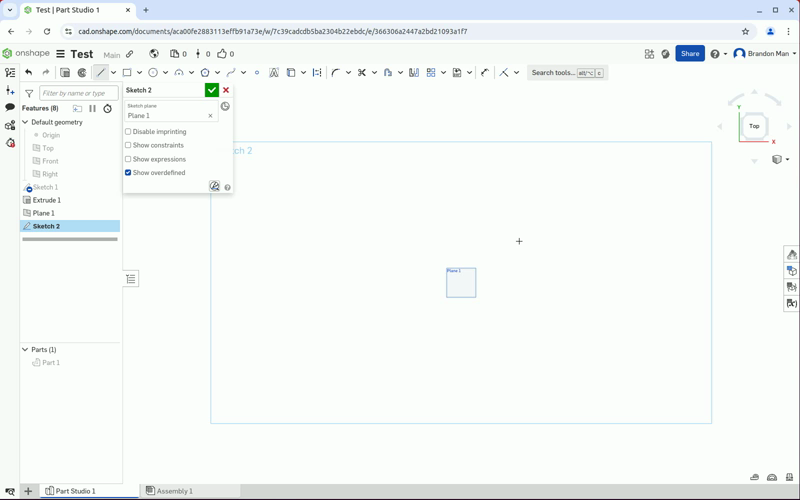
click(519, 240)
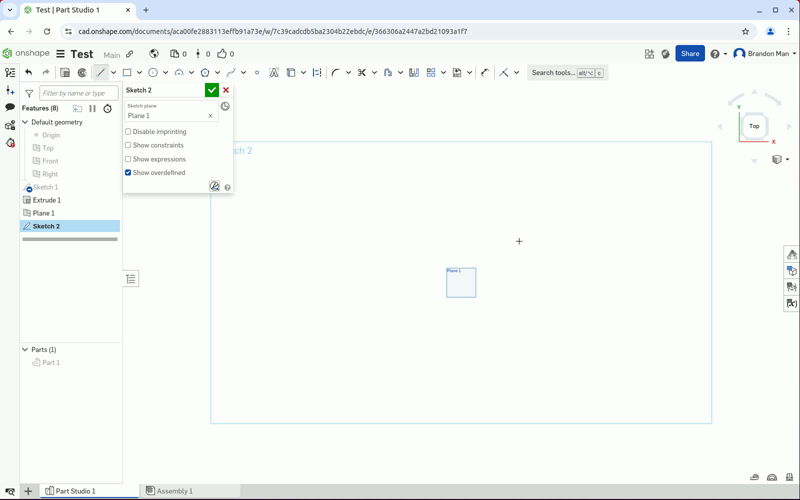
key_up(shift)
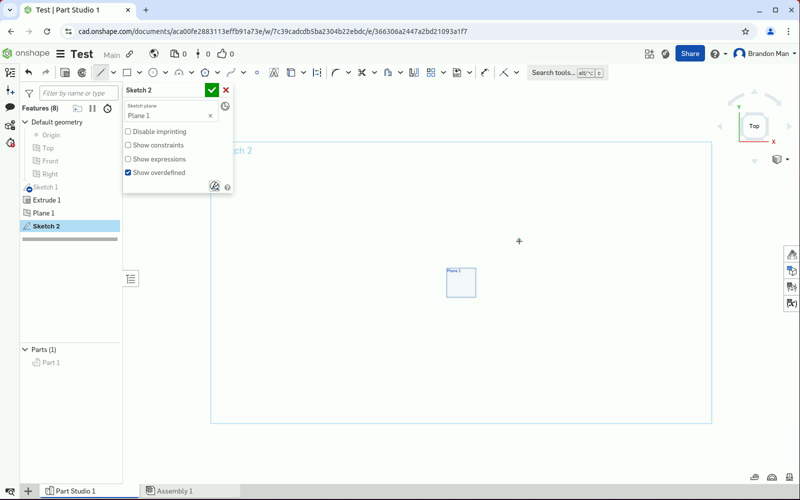
key_down(shift)
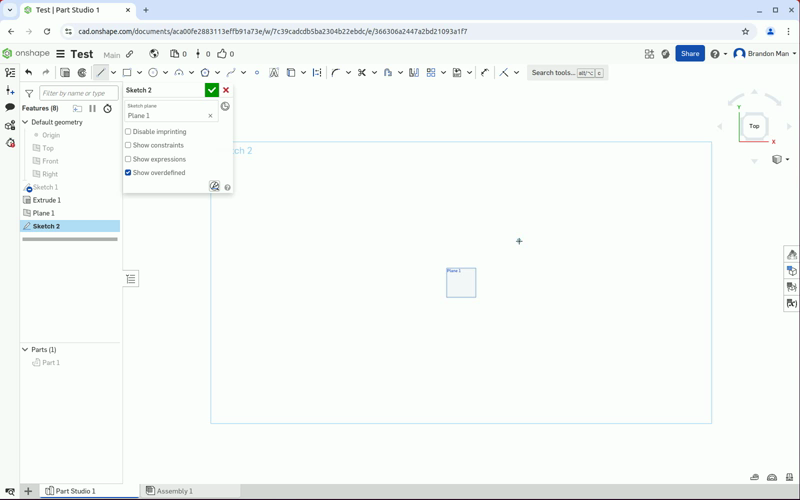
mouse_move(549, 240)
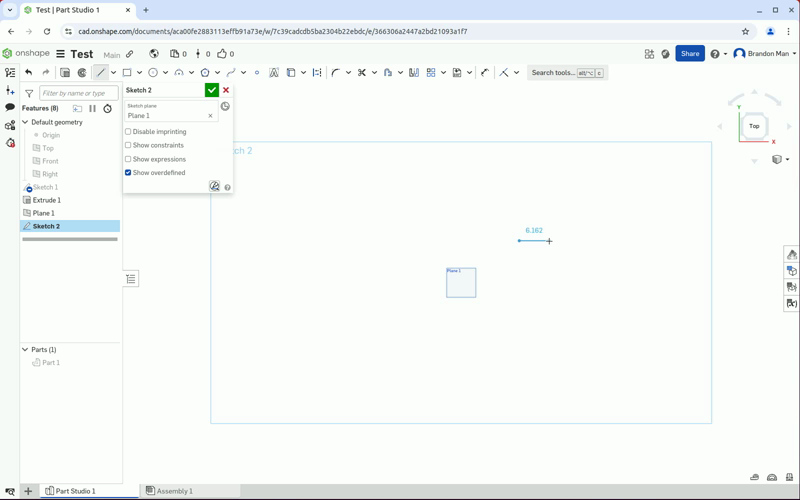
mouse_move(553, 240)
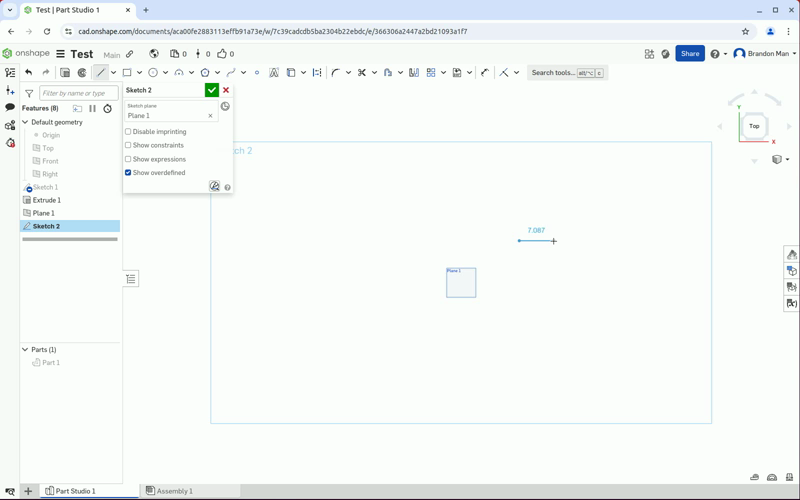
click(553, 240)
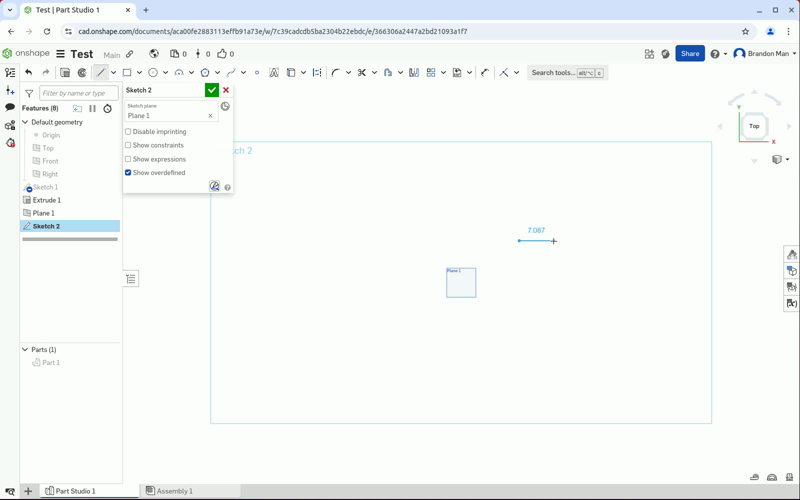
key_up(shift)
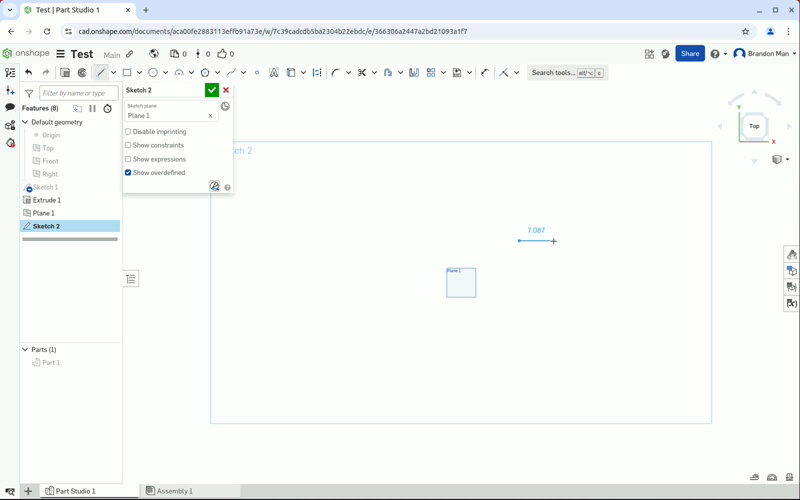
key_down(shift)
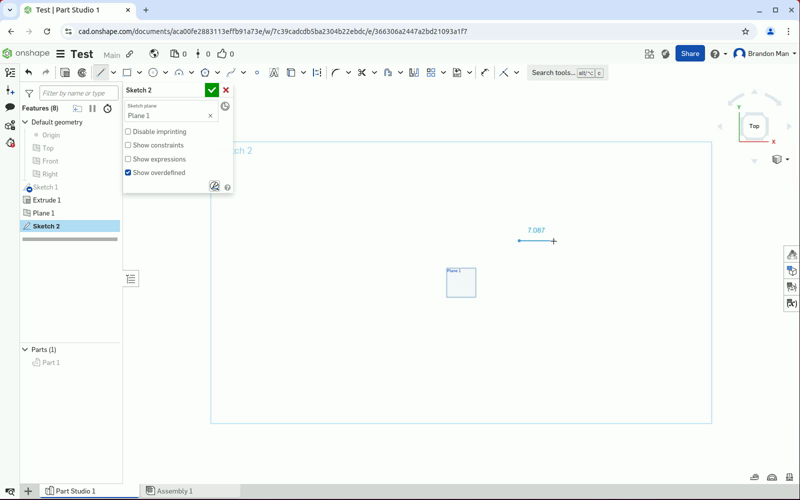
mouse_move(583, 240)
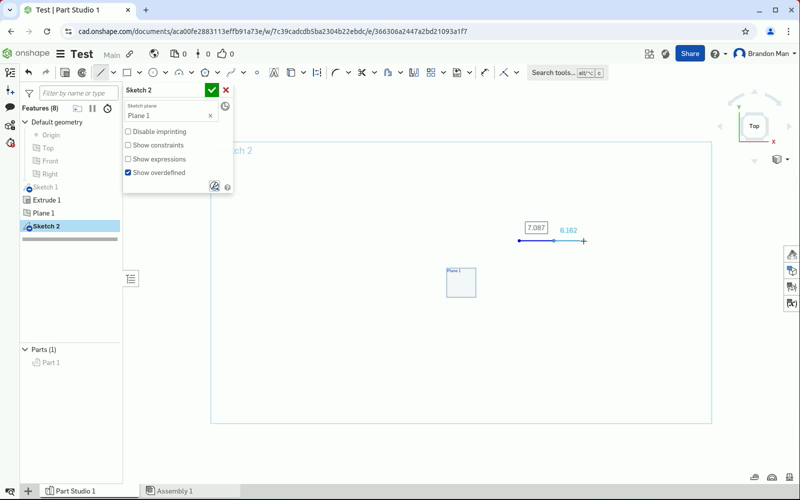
mouse_move(553, 206)
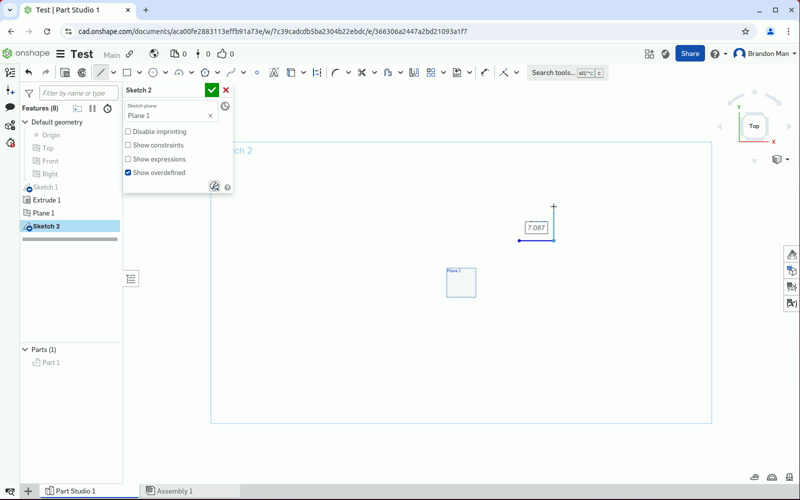
click(553, 206)
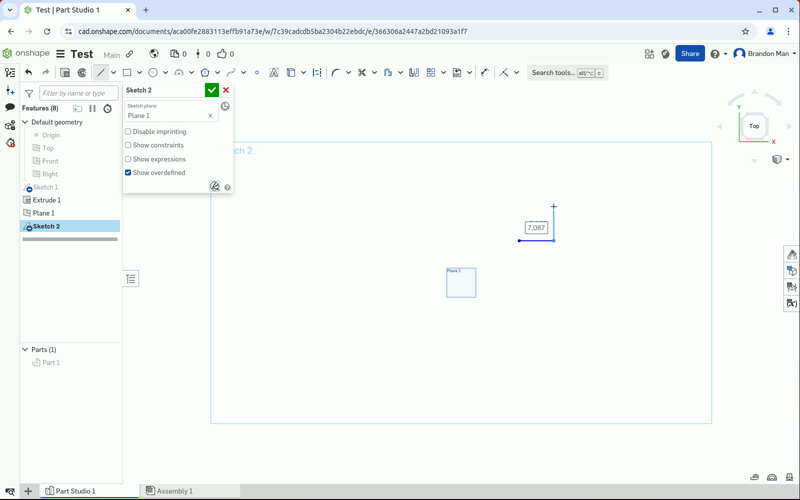
key_up(shift)
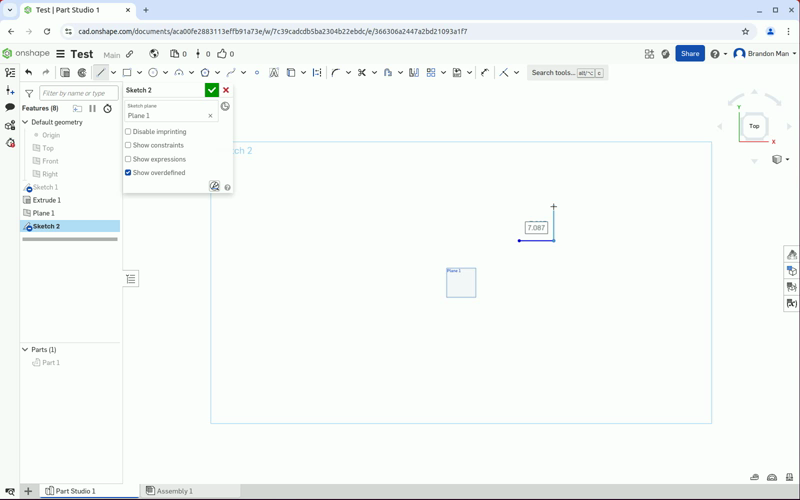
key_down(shift)
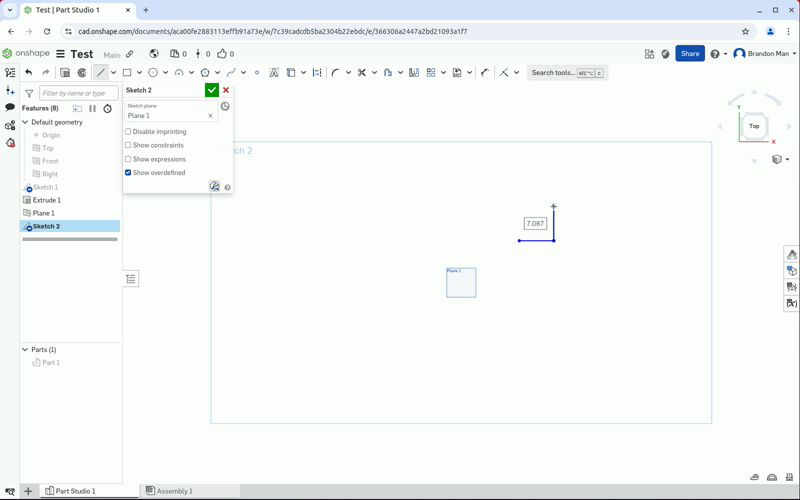
mouse_move(583, 206)
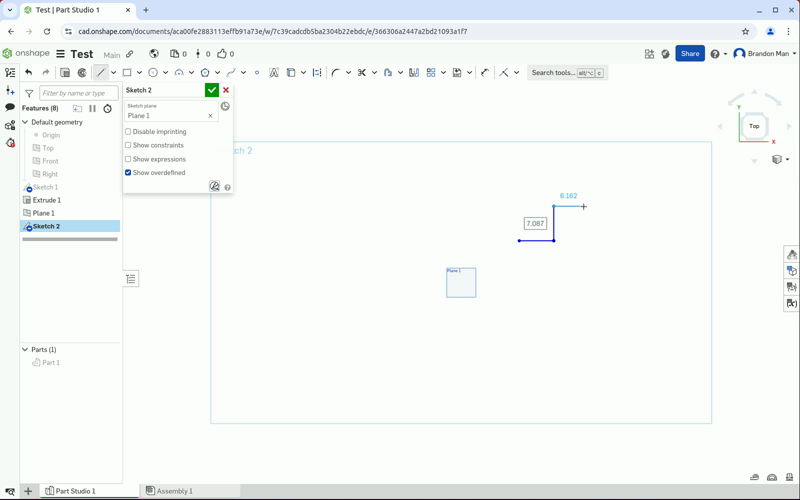
mouse_move(519, 206)
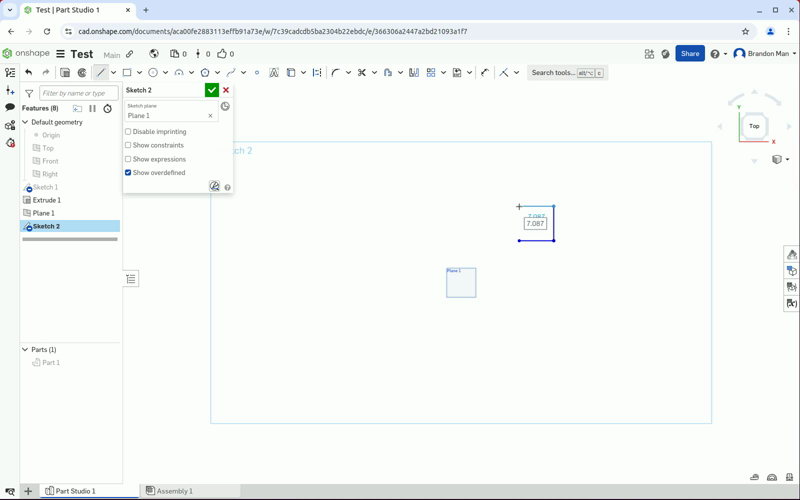
click(519, 206)
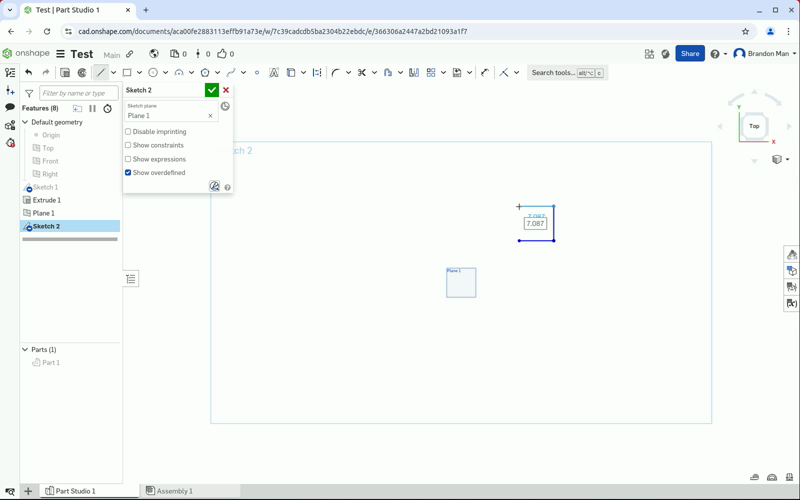
key_up(shift)
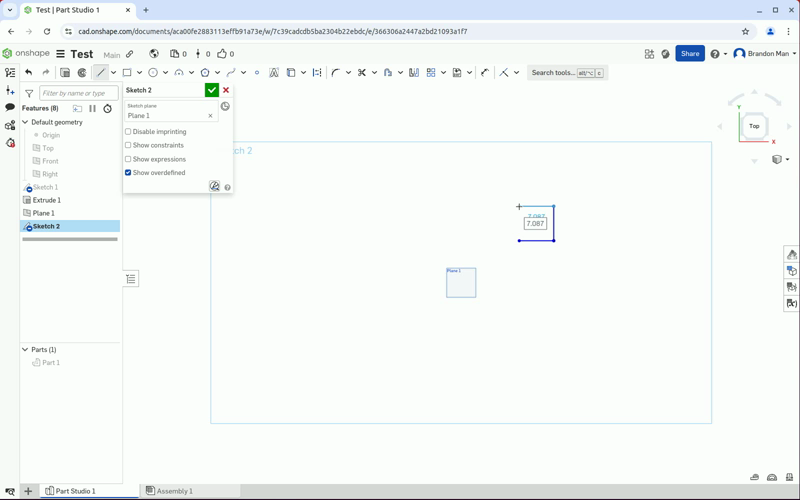
mouse_move(549, 206)
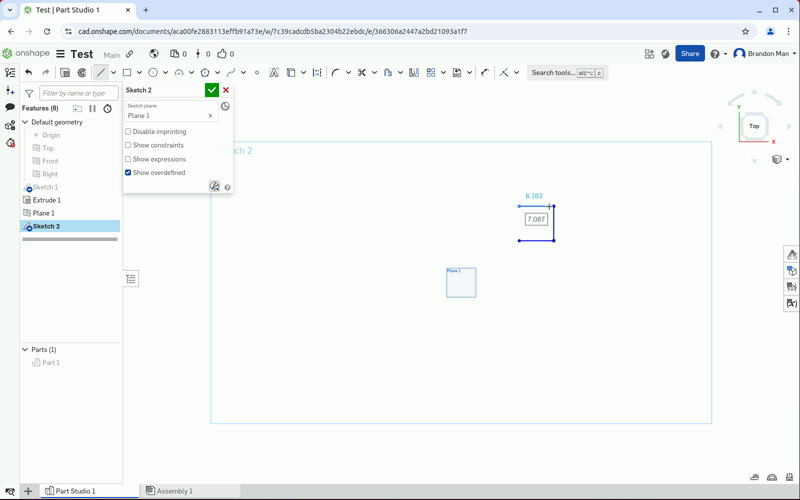
key_down(shift)
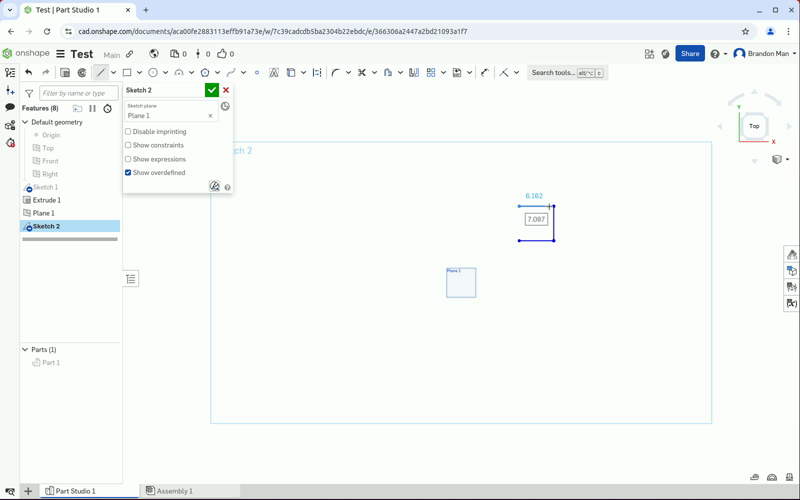
mouse_move(519, 240)
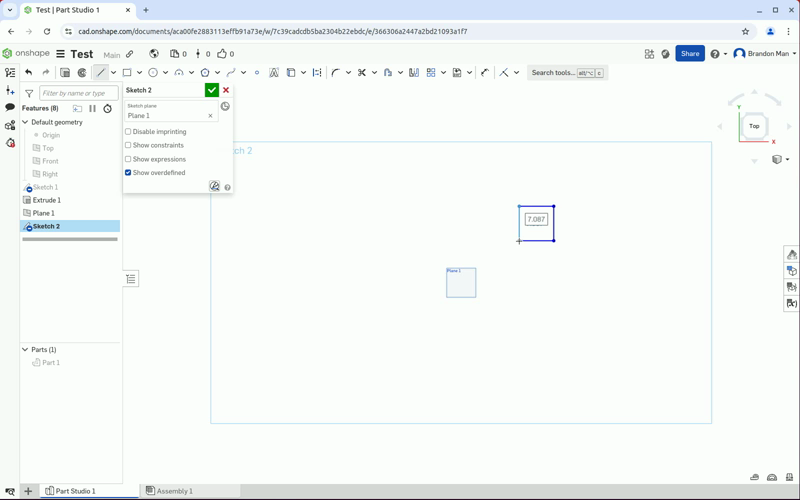
key_up(shift)
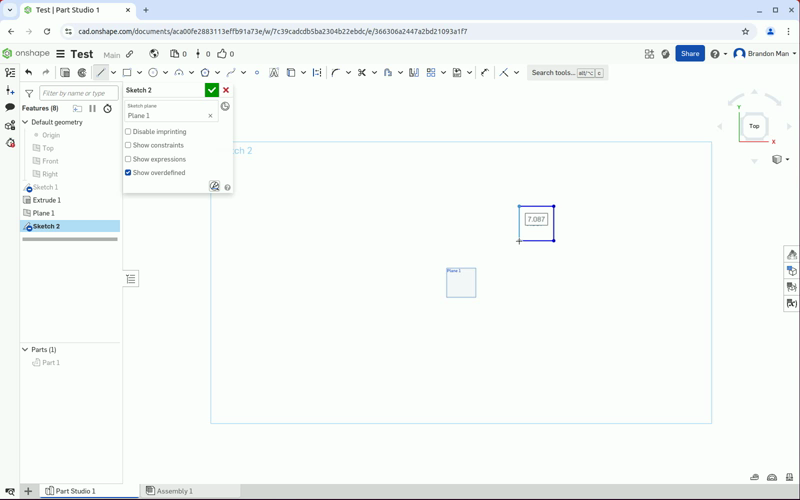
click(519, 240)
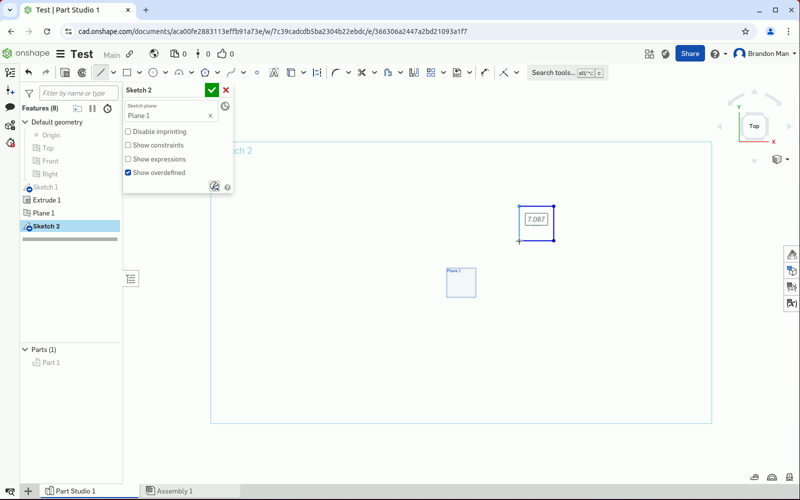
key(esc)
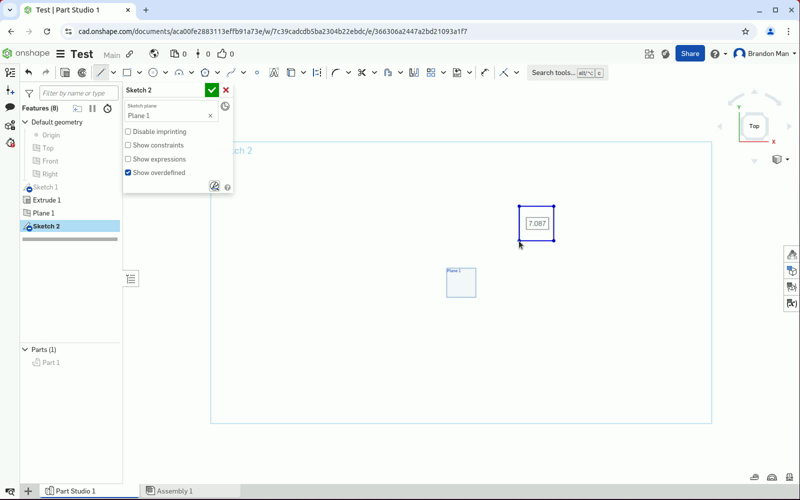
mouse_move(533, 234)
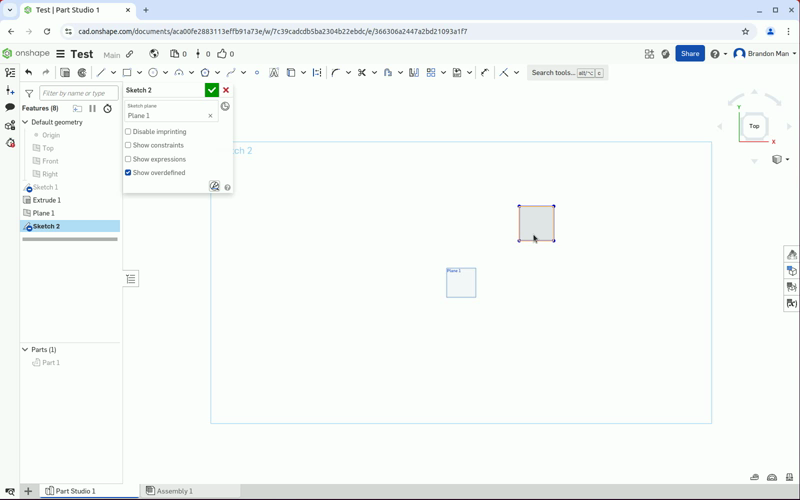
scroll(6)
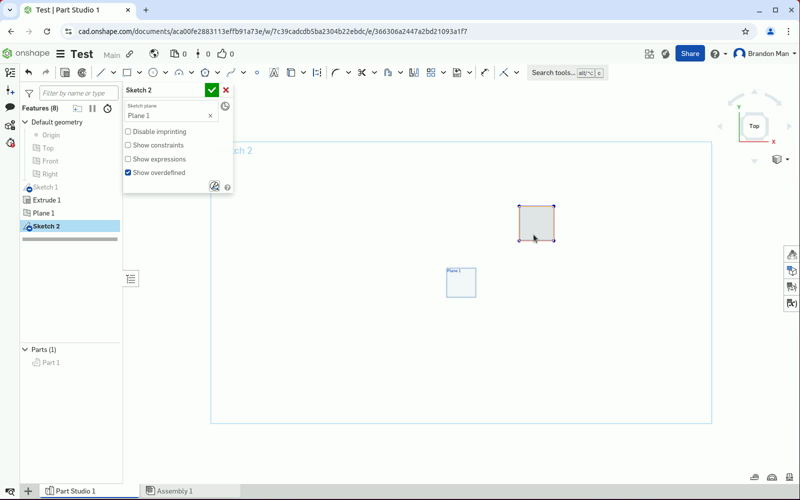
scroll(6)
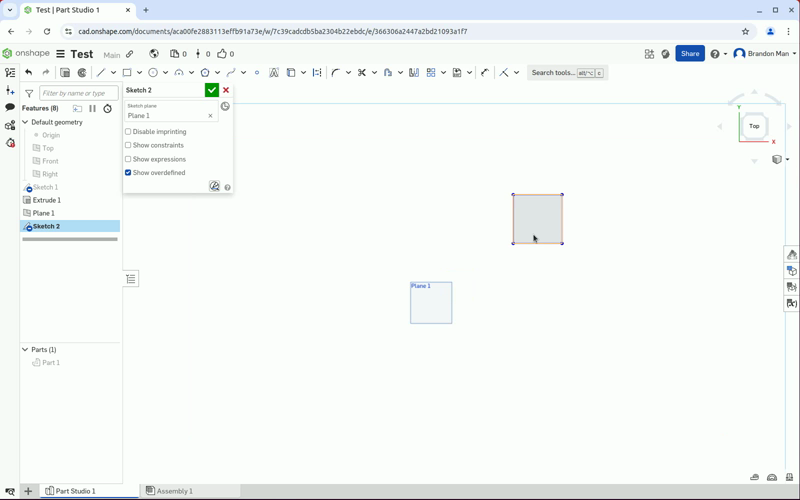
scroll(6)
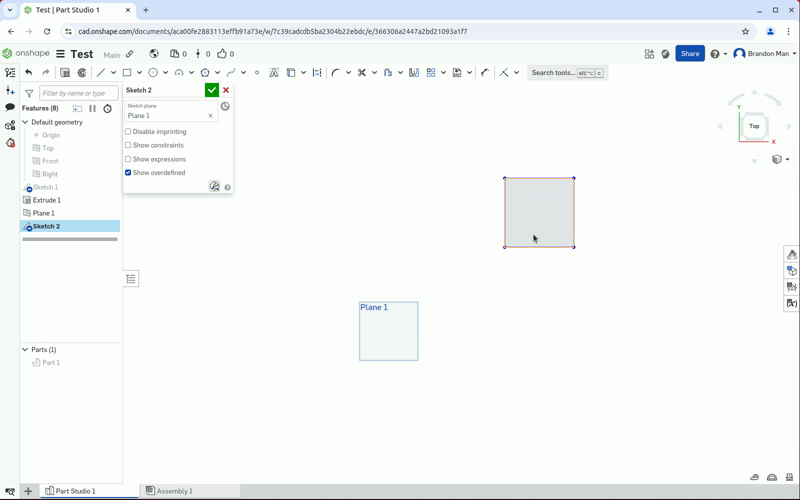
scroll(6)
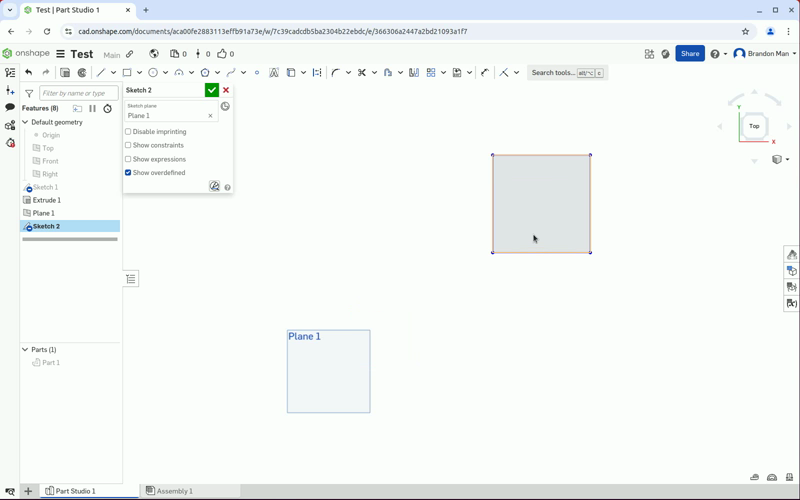
scroll(6)
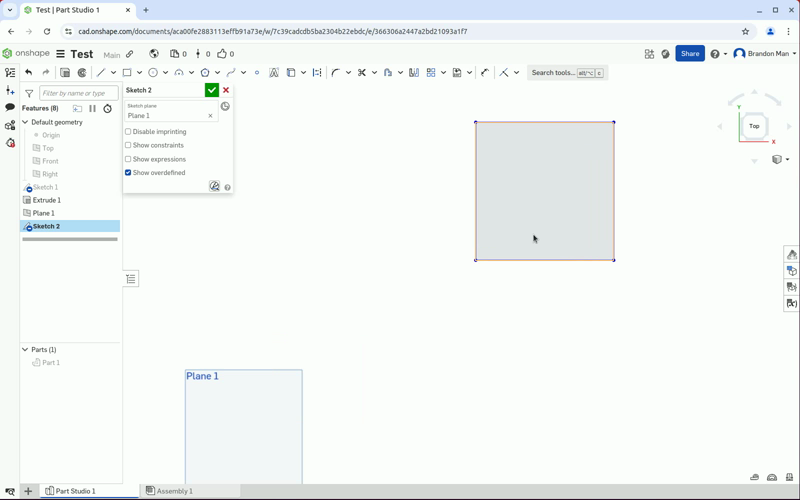
scroll(6)
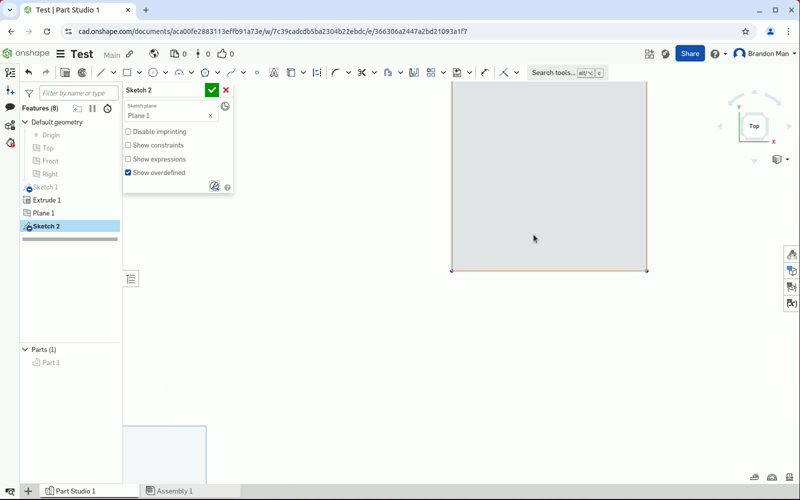
scroll(6)
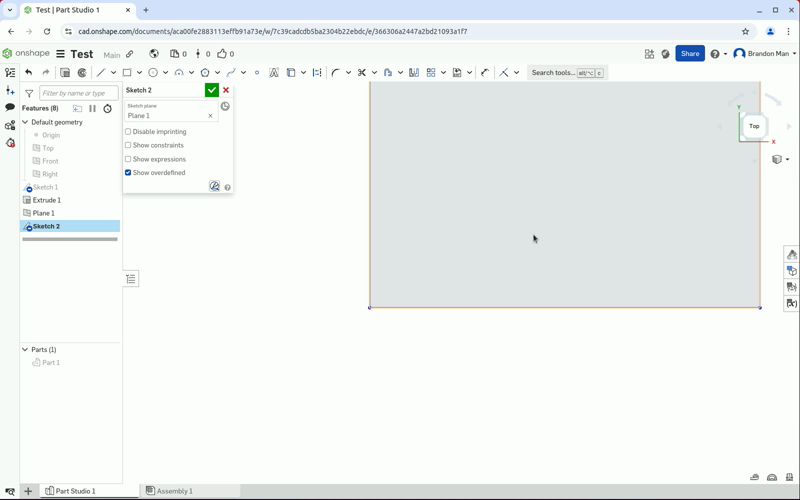
click(533, 234)
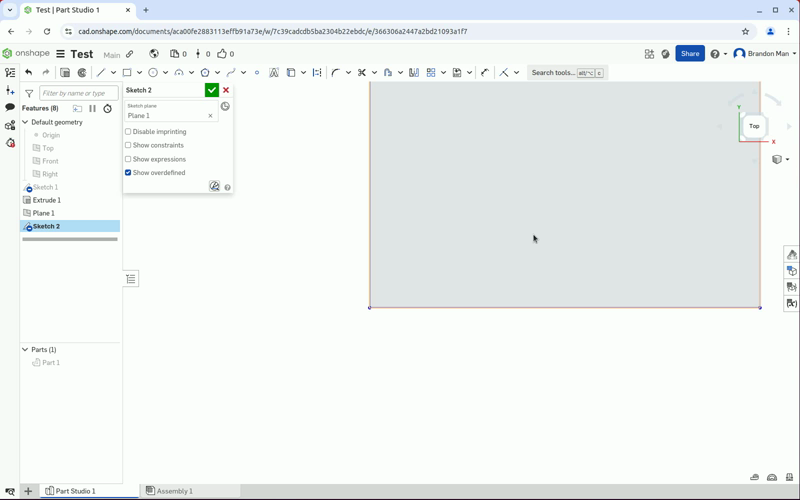
scroll(-6)
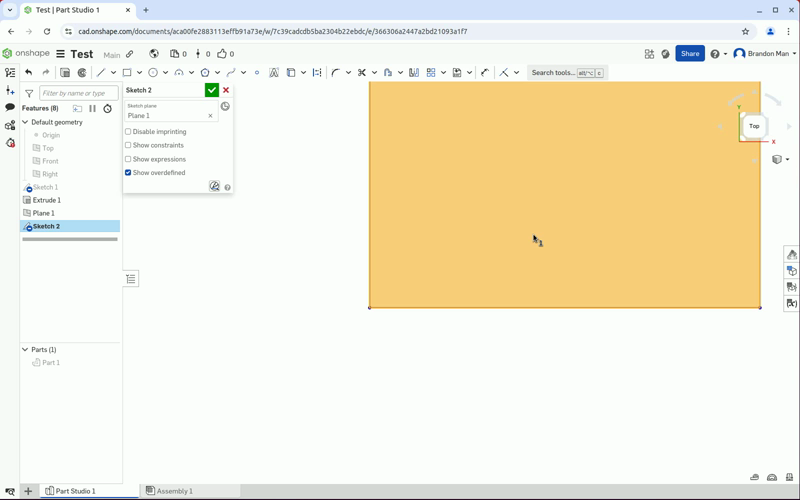
scroll(-6)
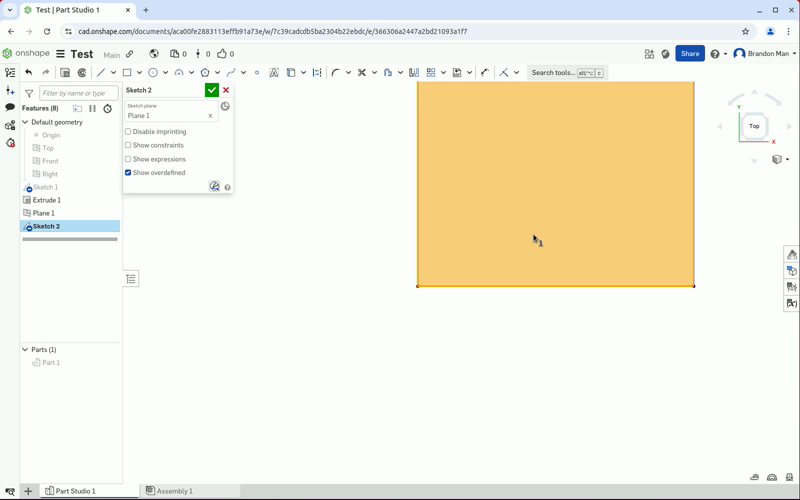
scroll(-6)
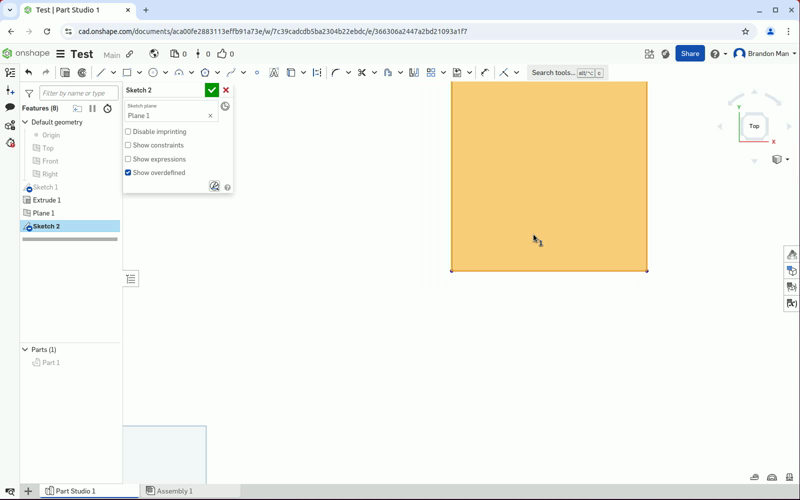
scroll(-6)
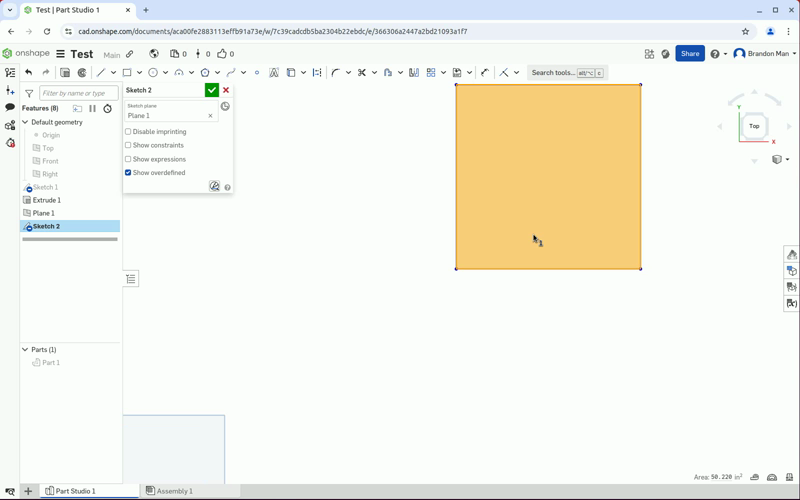
scroll(-6)
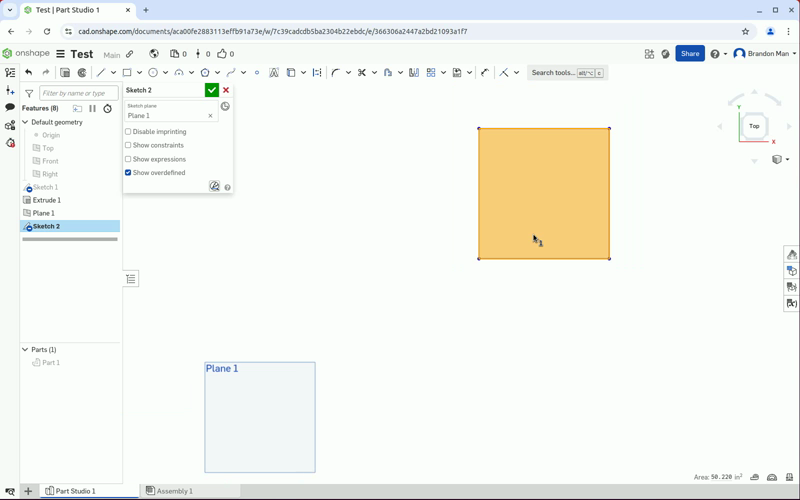
scroll(-6)
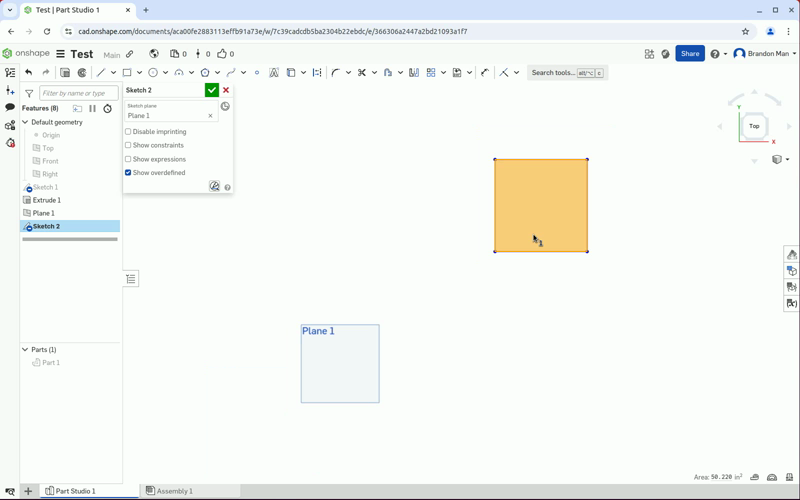
scroll(-6)
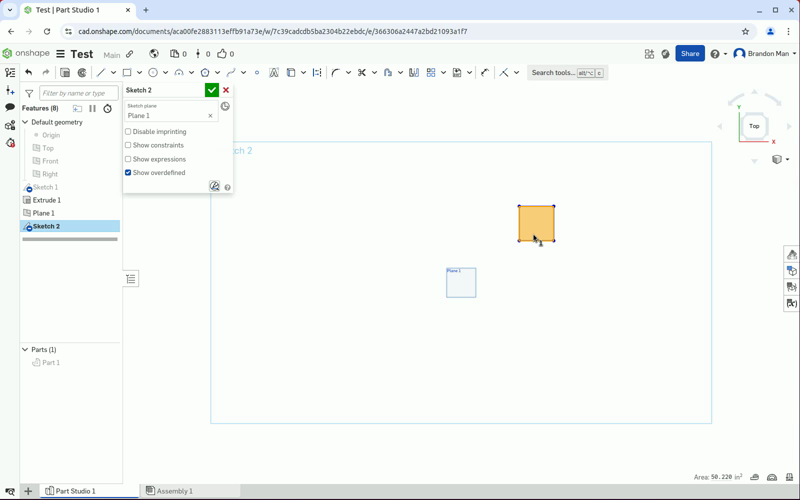
mouse_move(73, 352)
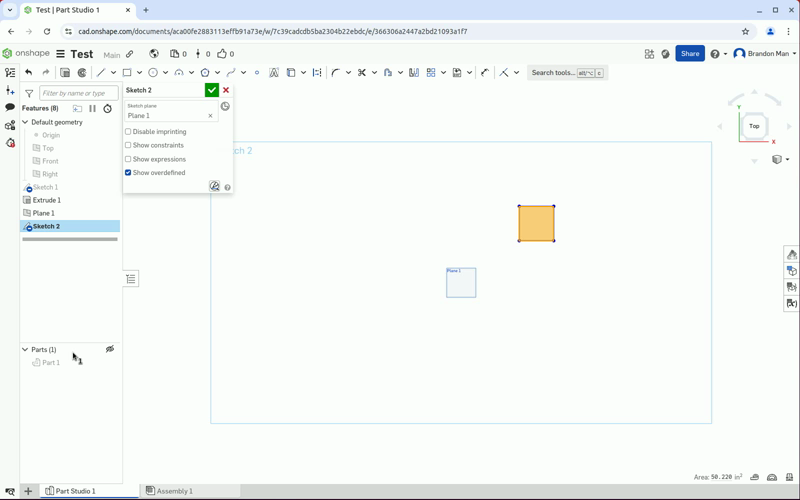
key(shift+y)
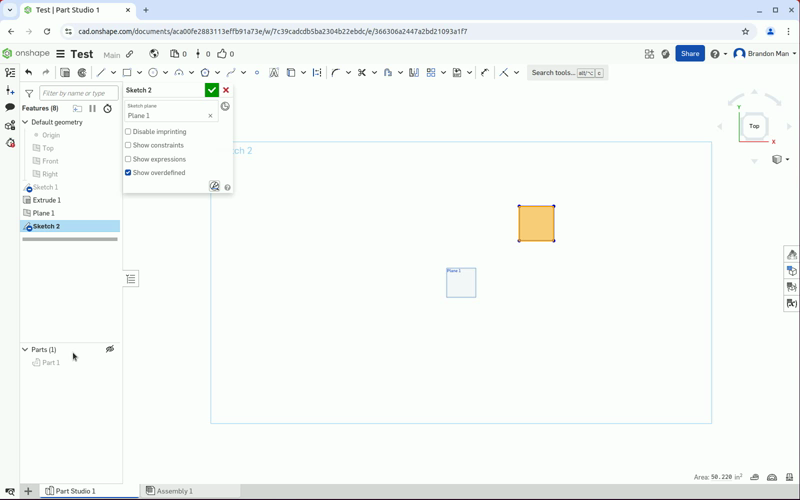
key(shift+e)
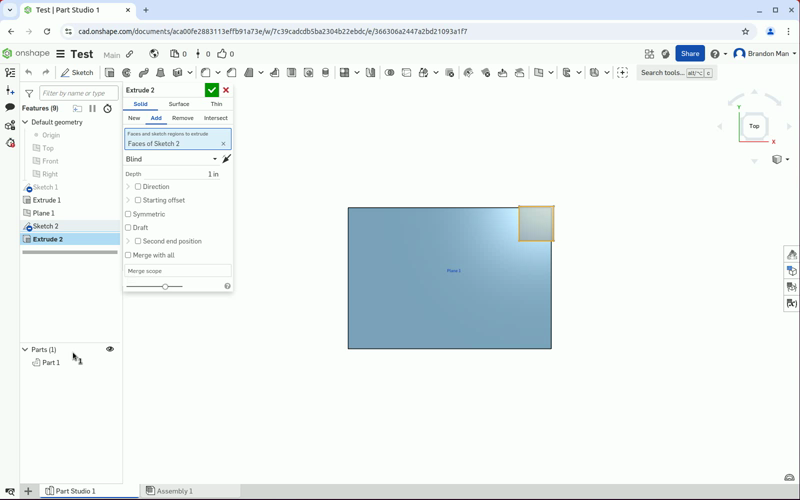
mouse_move(143, 106)
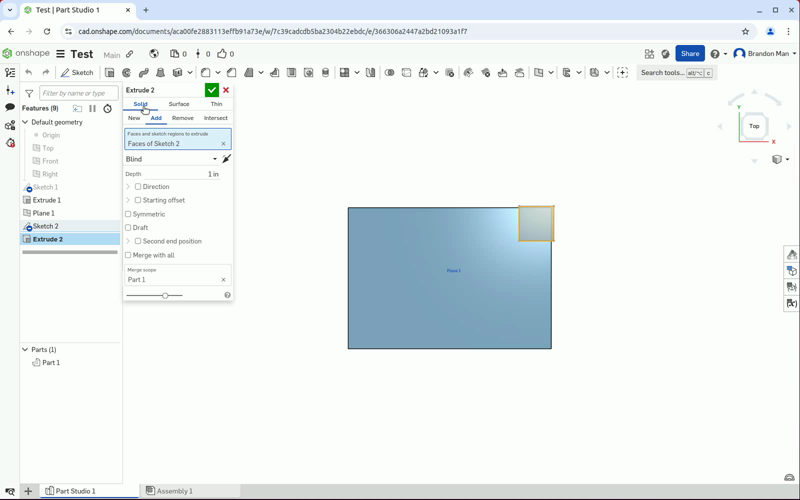
click(143, 106)
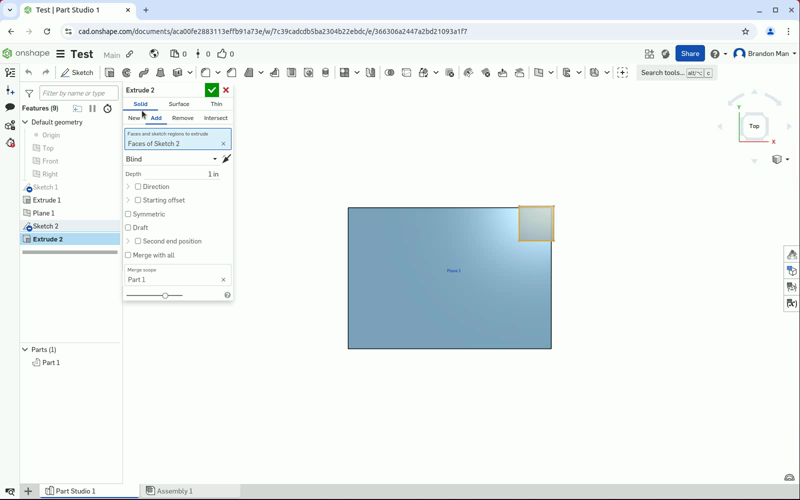
mouse_move(137, 120)
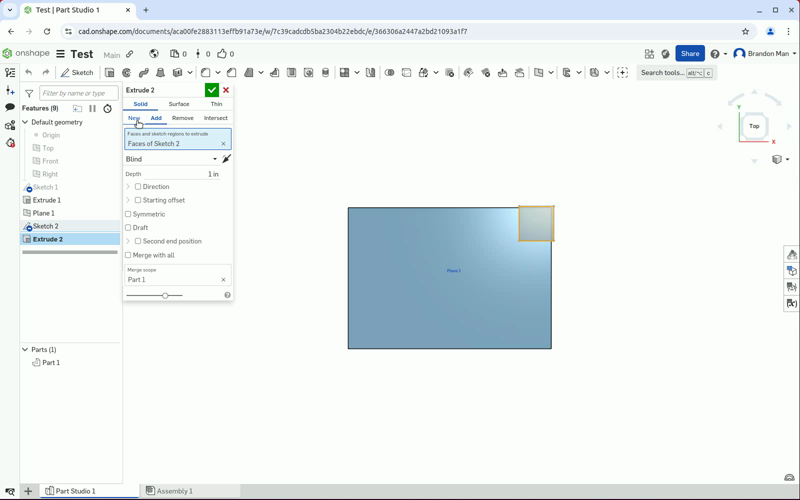
click(137, 120)
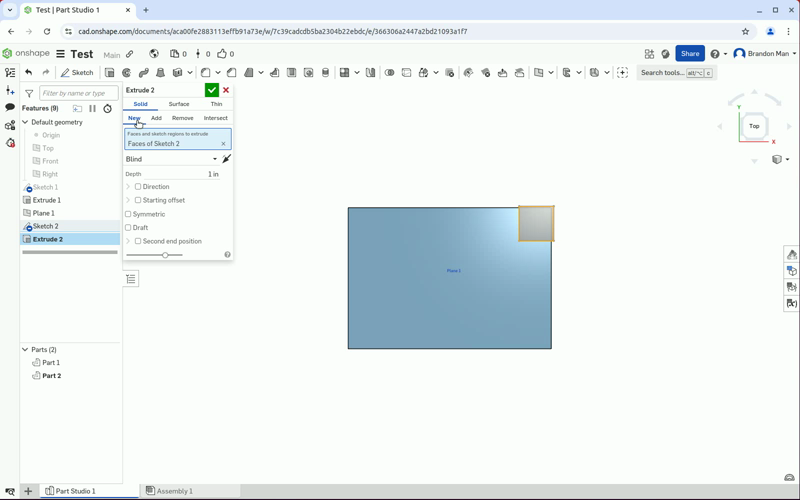
key(tab, 4)
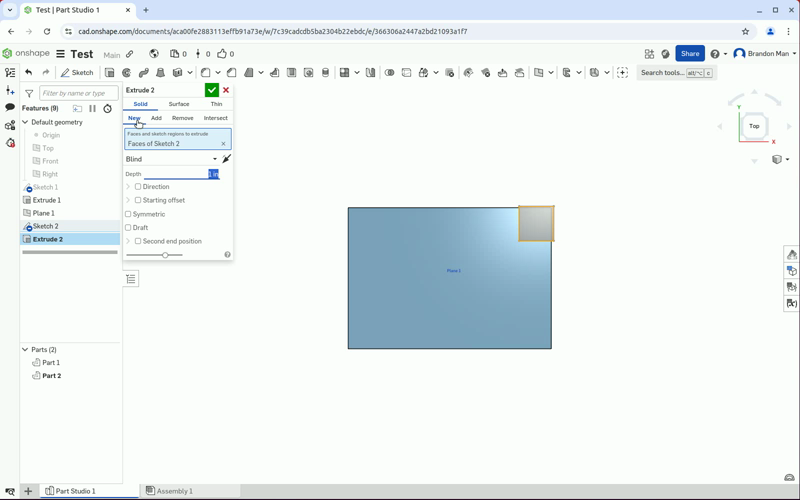
text(1.444)
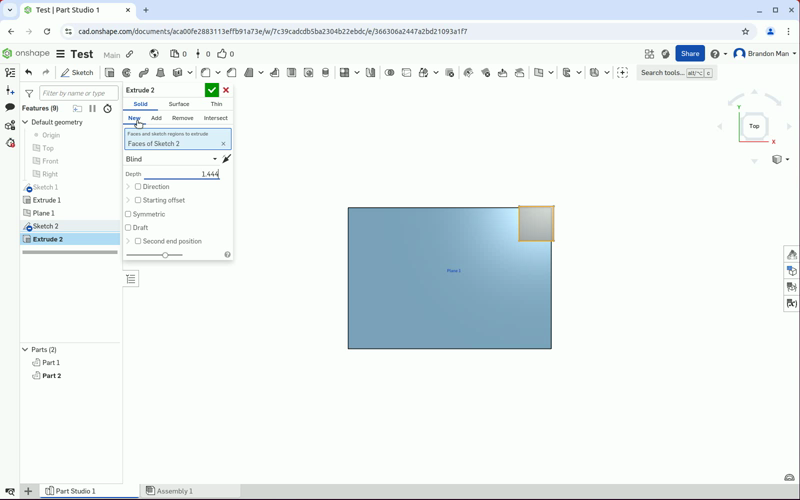
key(enter)
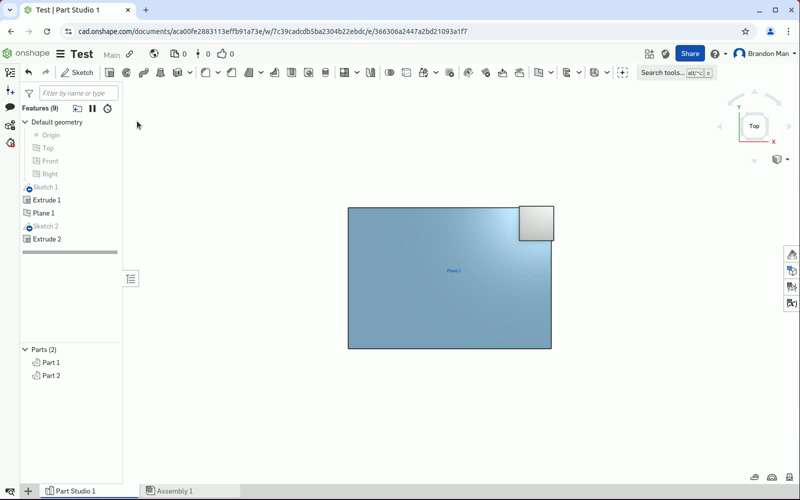
key(shift+h)
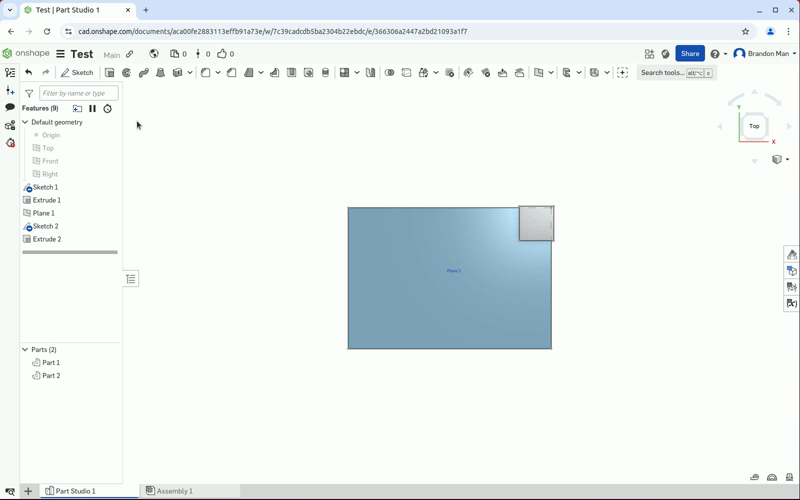
key(shift+h)
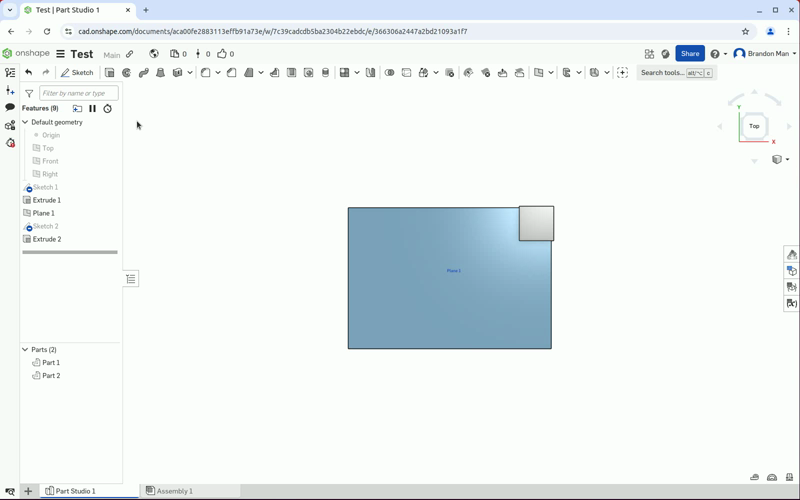
mouse_move(73, 189)
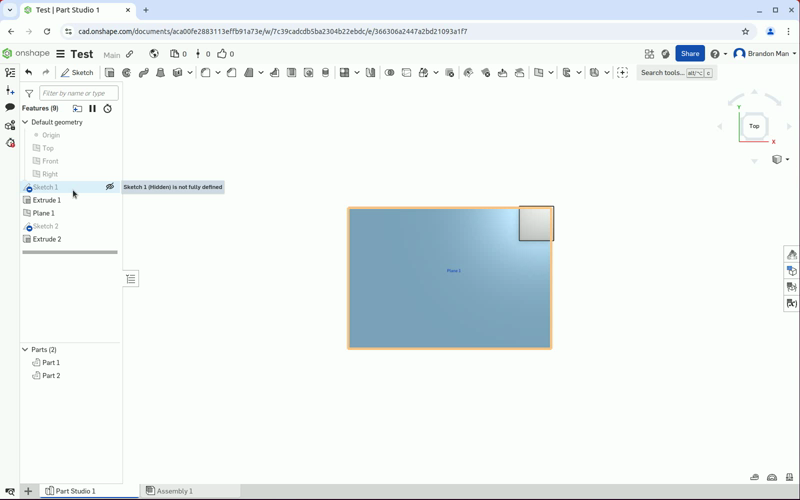
click(73, 189)
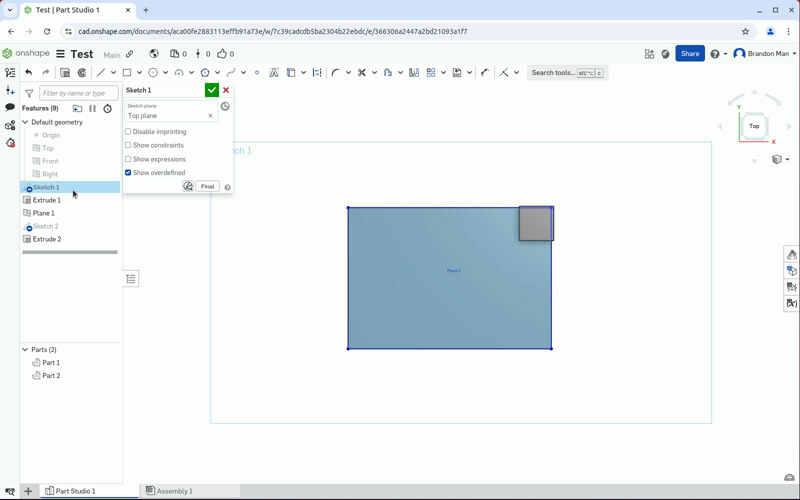
mouse_move(229, 92)
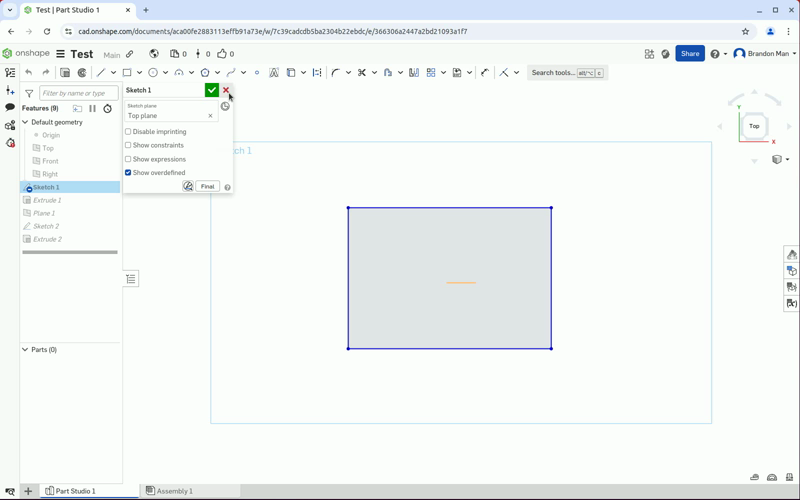
click(229, 92)
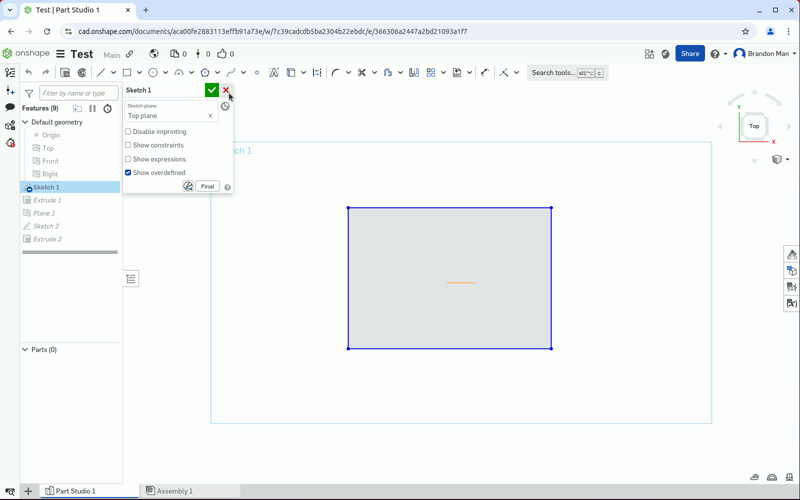
key(shift+s)
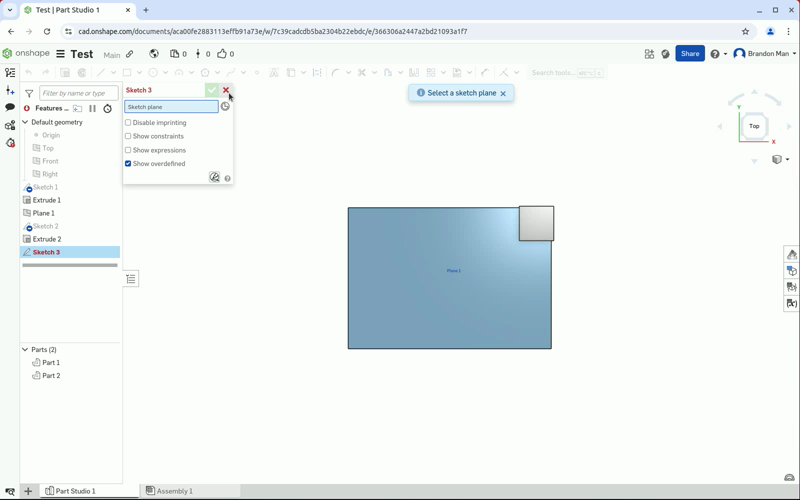
mouse_move(73, 215)
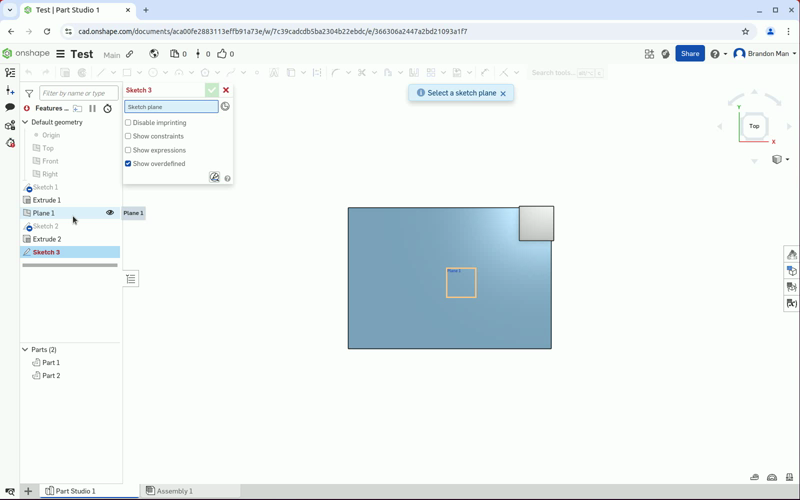
click(73, 215)
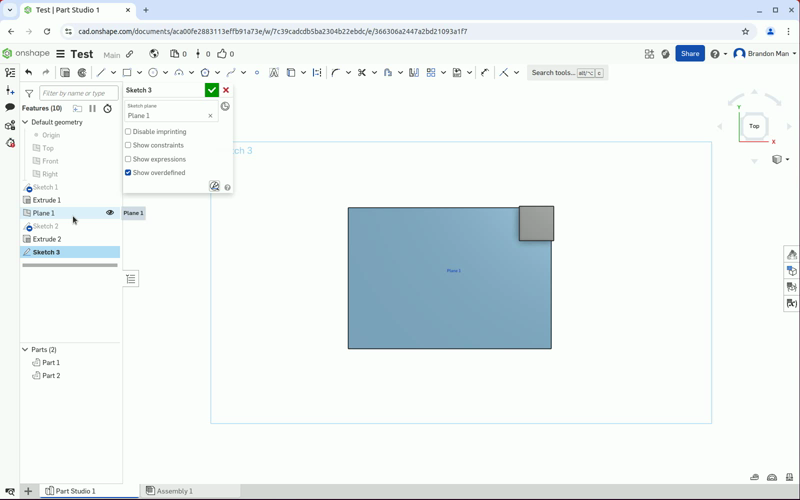
mouse_move(73, 352)
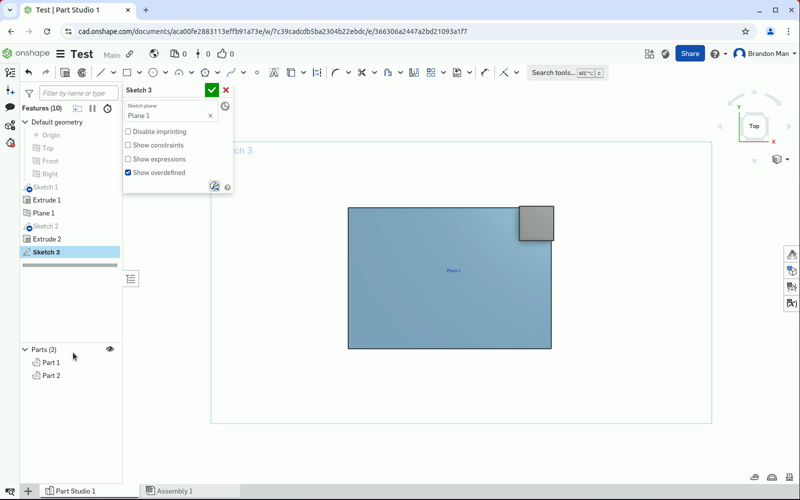
key(y)
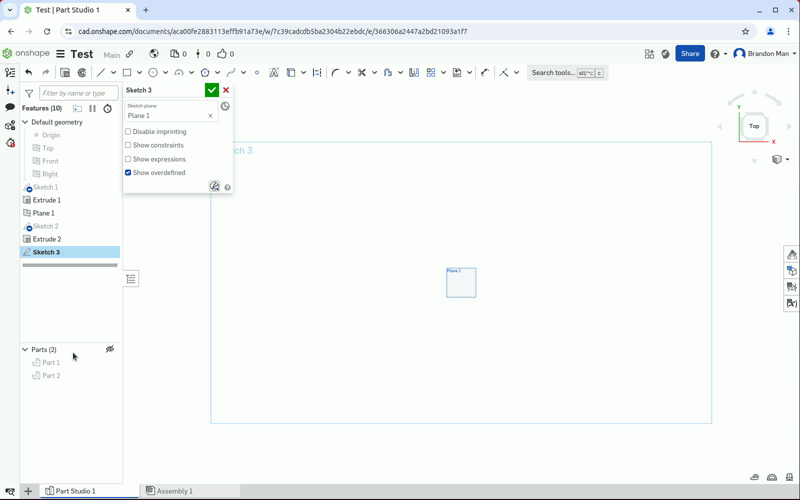
key(l)
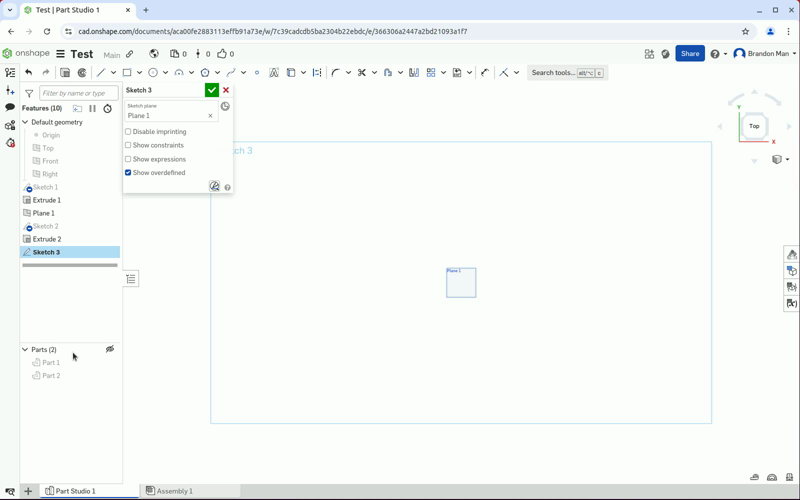
key_down(shift)
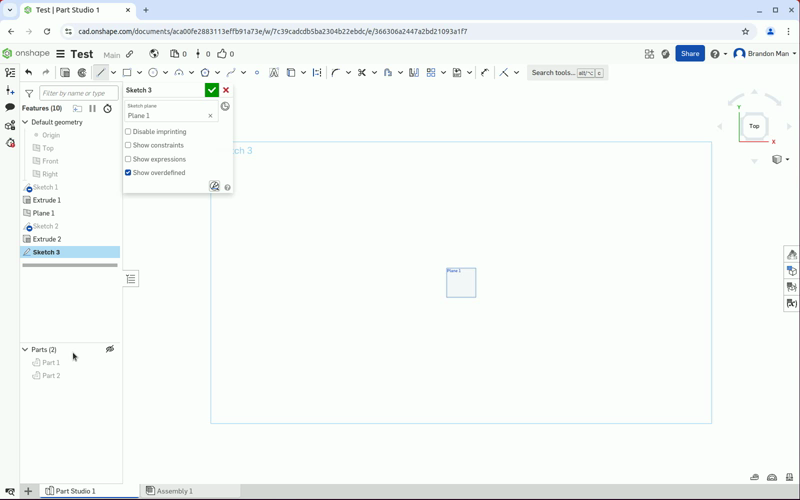
mouse_move(511, 240)
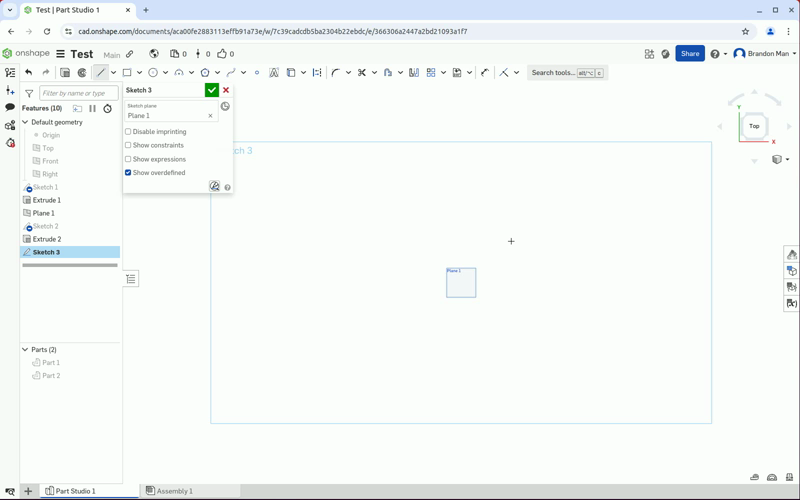
click(511, 240)
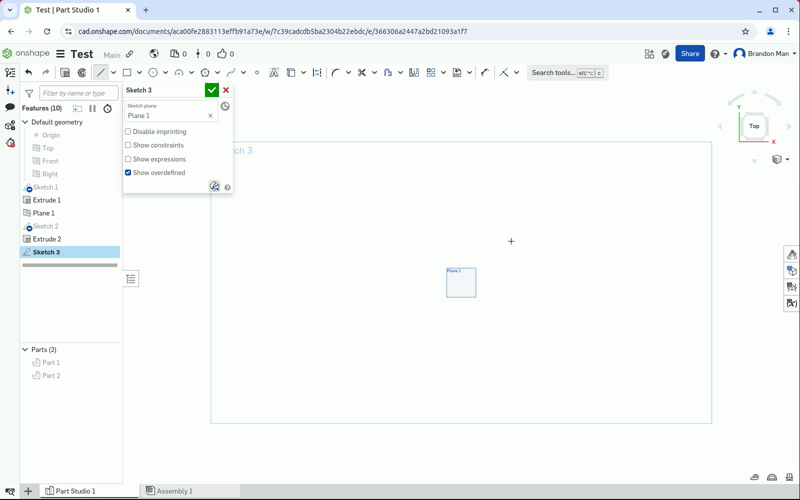
key_up(shift)
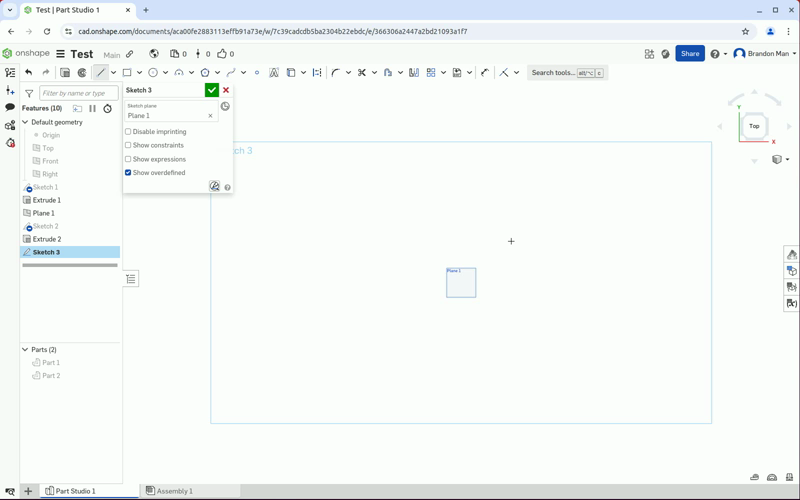
key_down(shift)
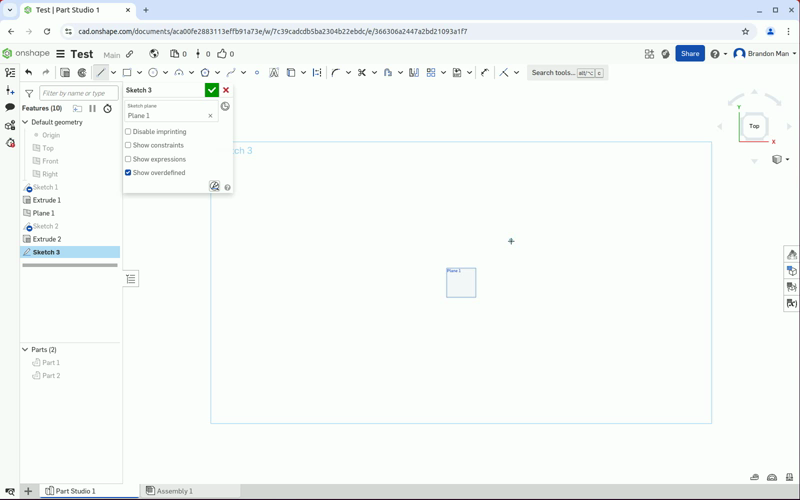
mouse_move(541, 240)
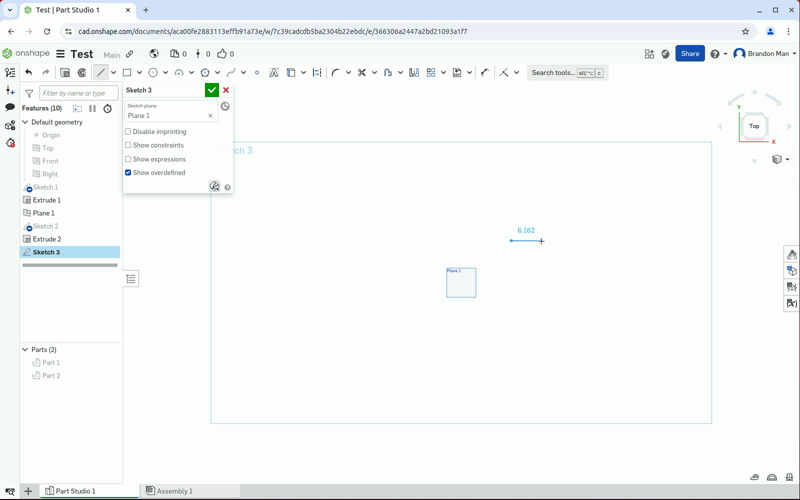
mouse_move(519, 240)
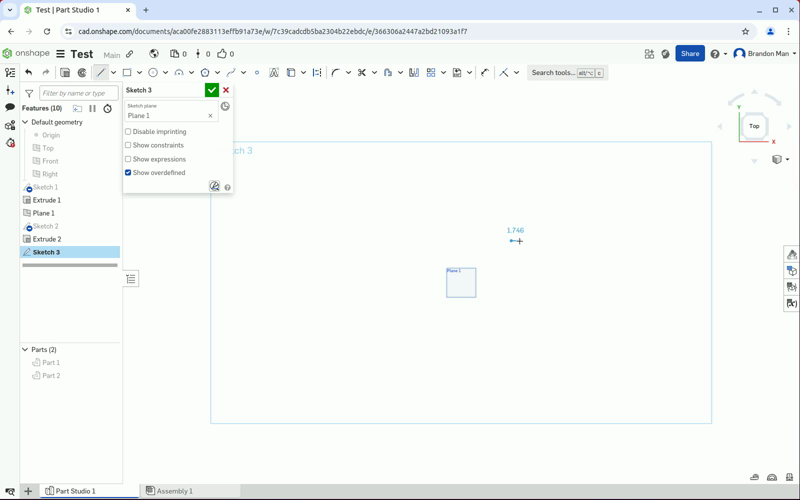
click(519, 240)
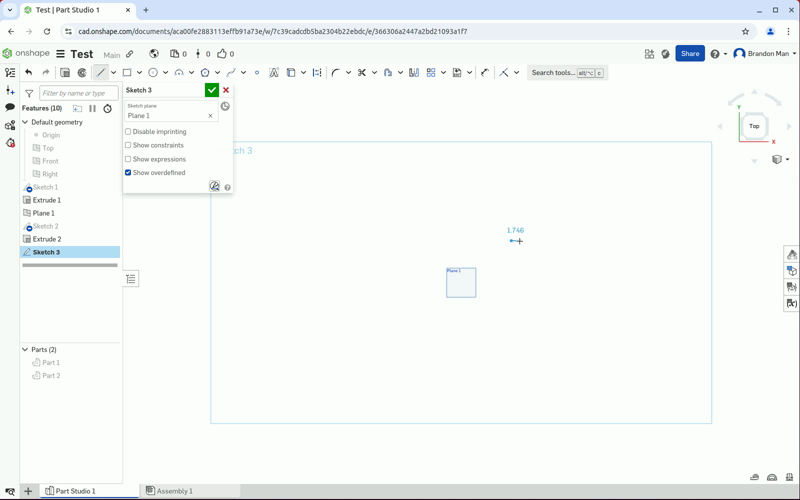
key_up(shift)
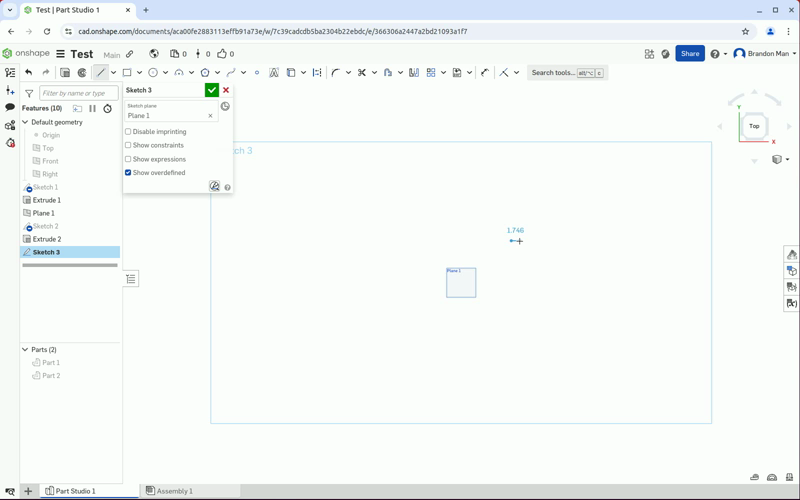
key_down(shift)
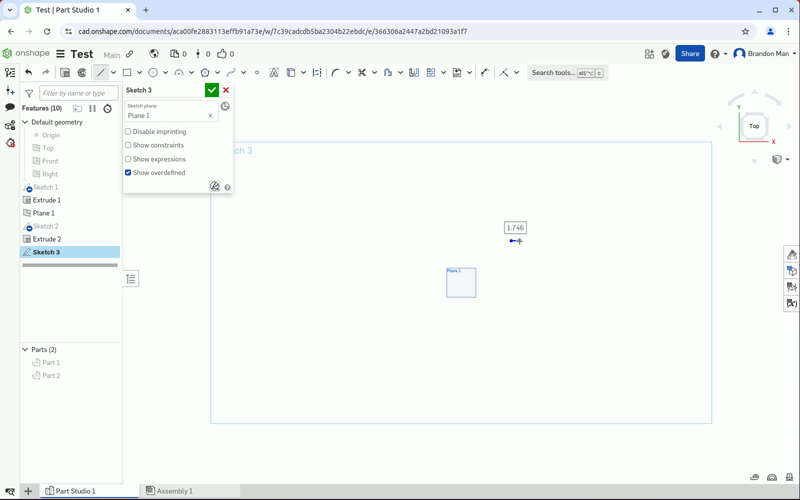
mouse_move(549, 240)
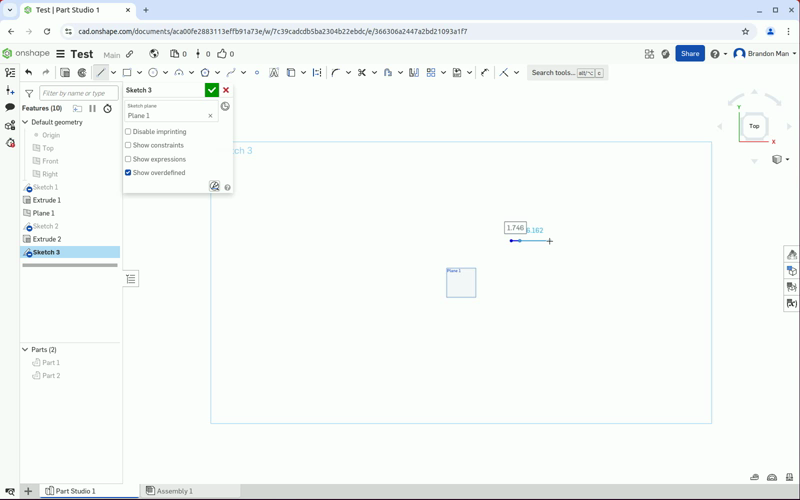
mouse_move(519, 206)
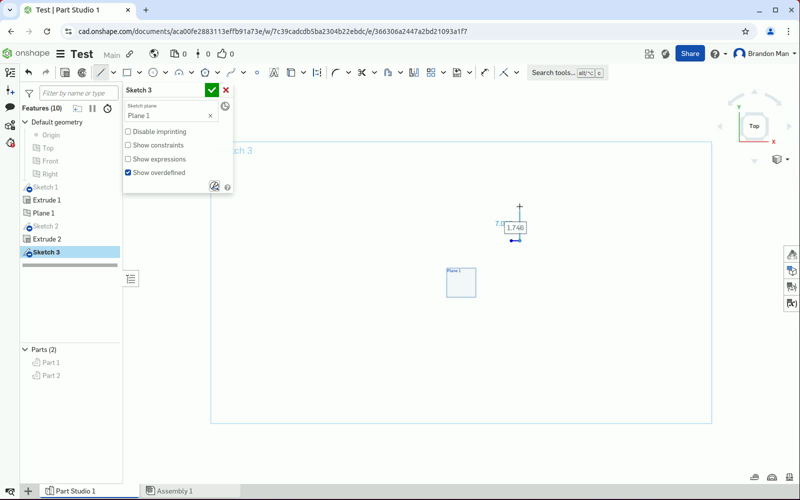
click(519, 206)
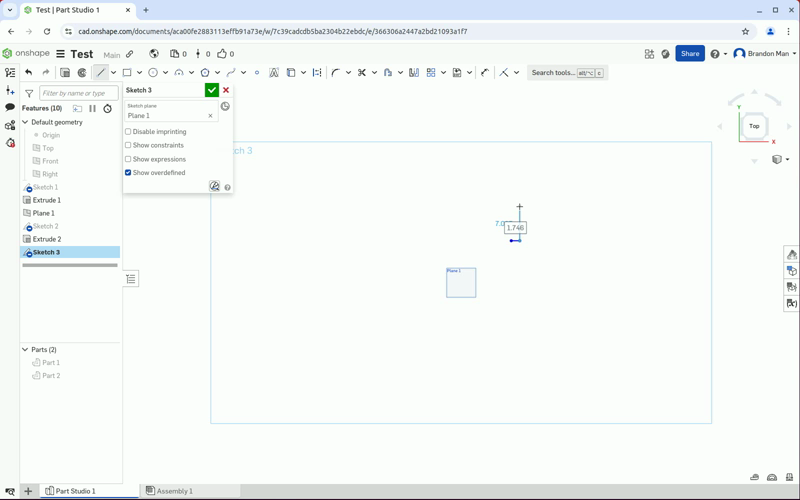
key_up(shift)
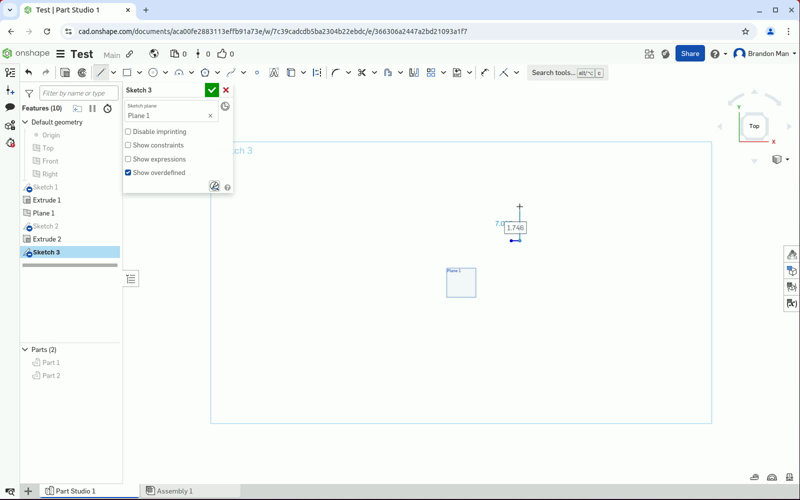
key_down(shift)
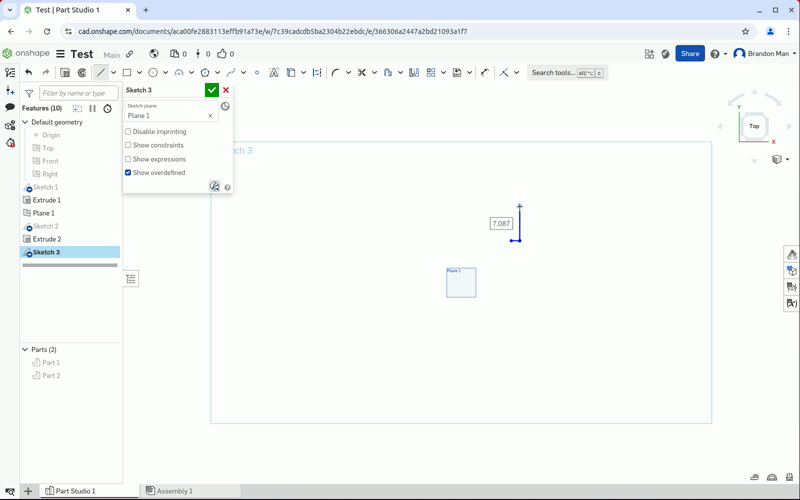
mouse_move(549, 206)
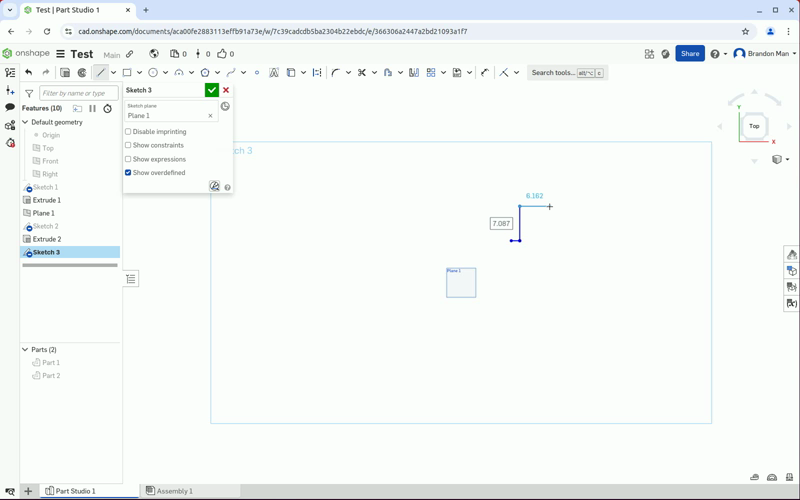
mouse_move(511, 206)
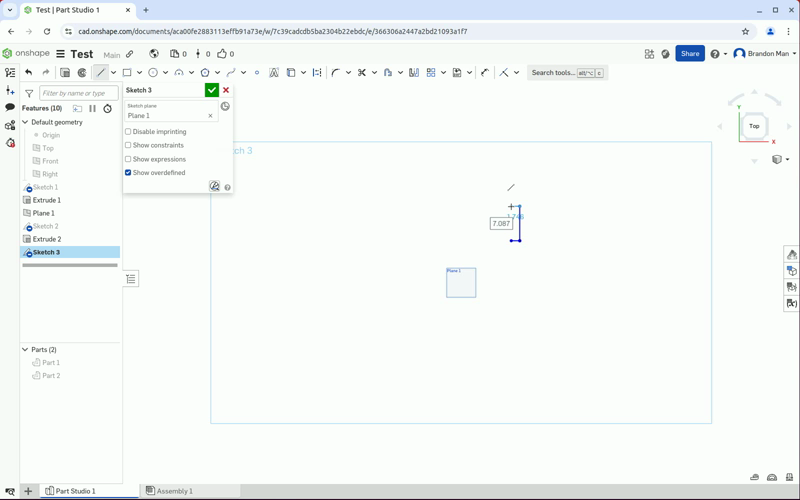
click(511, 206)
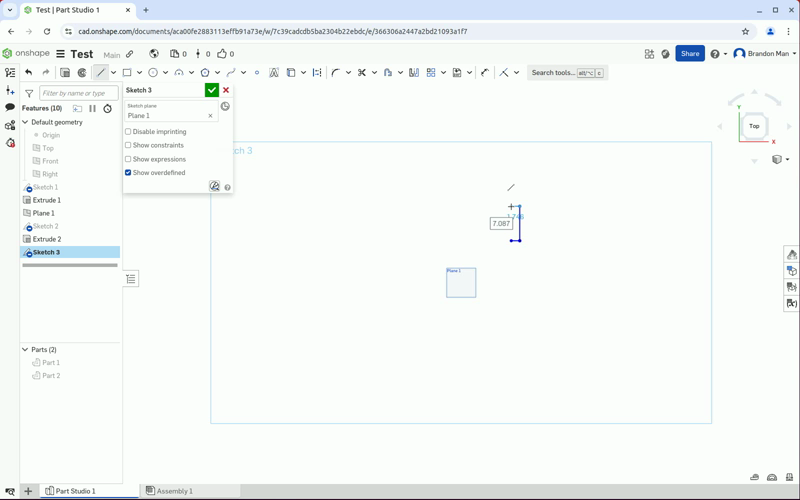
key_up(shift)
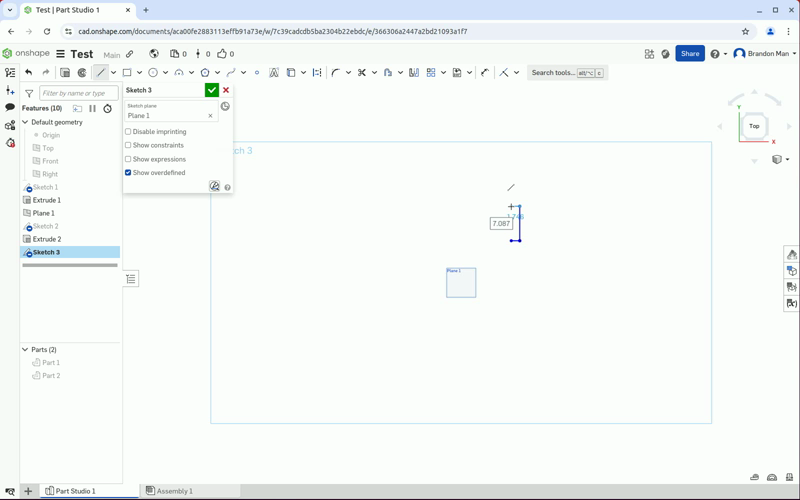
mouse_move(541, 206)
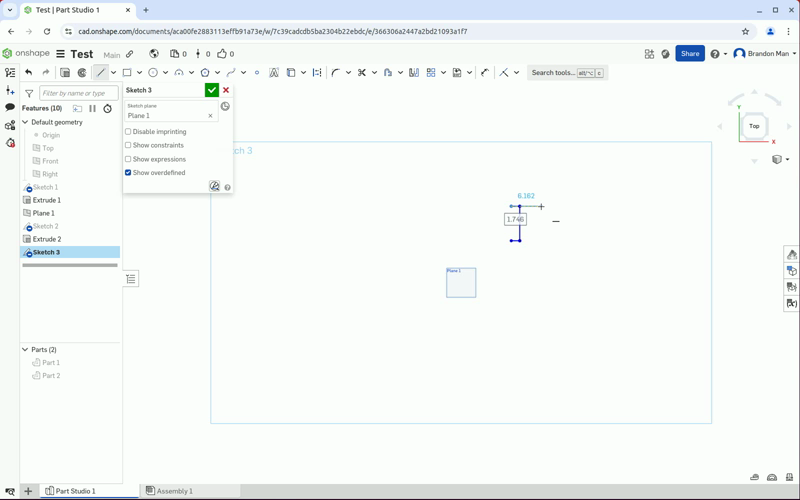
key_down(shift)
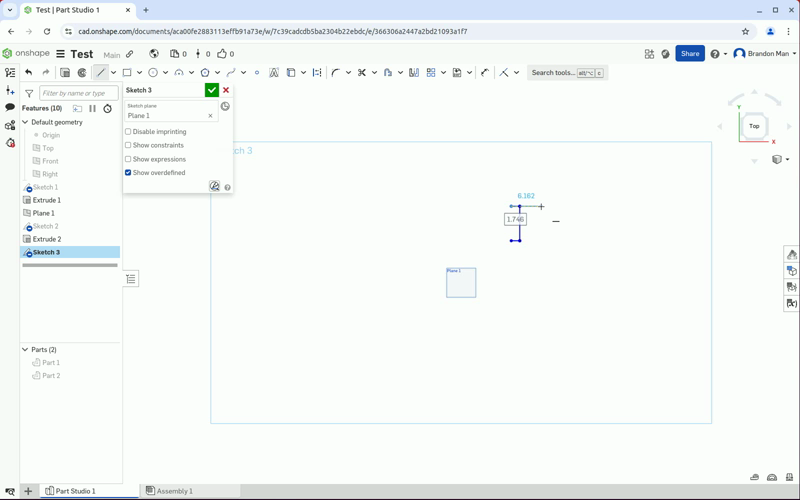
mouse_move(511, 240)
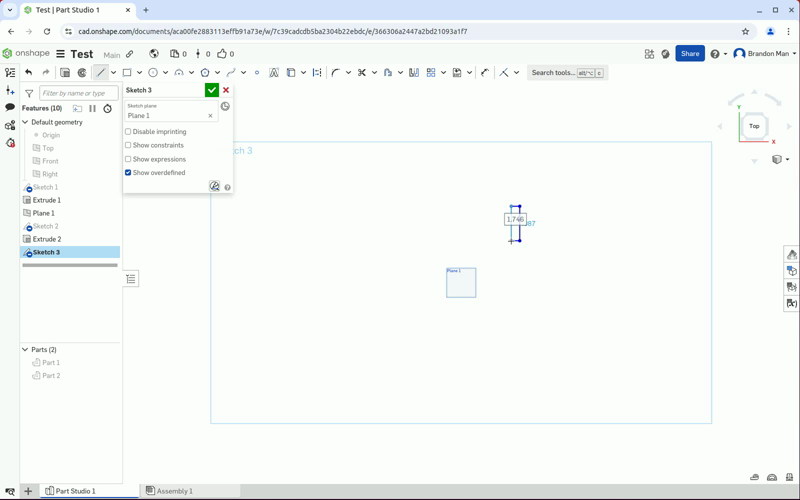
key_up(shift)
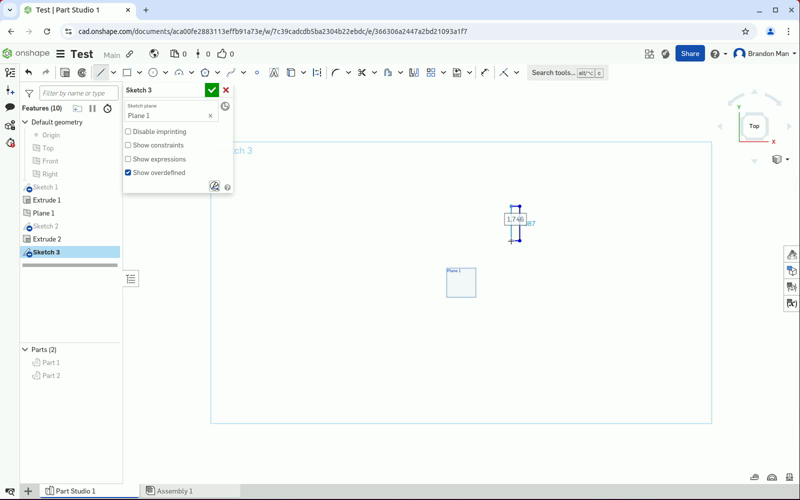
click(511, 240)
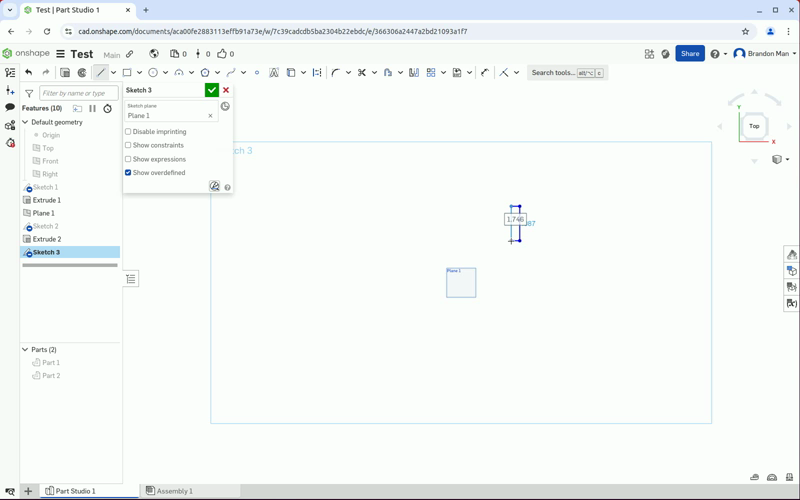
key(esc)
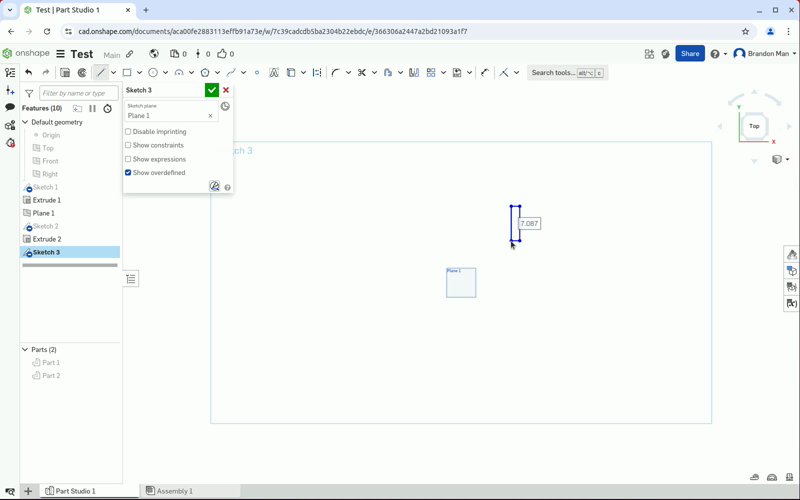
mouse_move(518, 219)
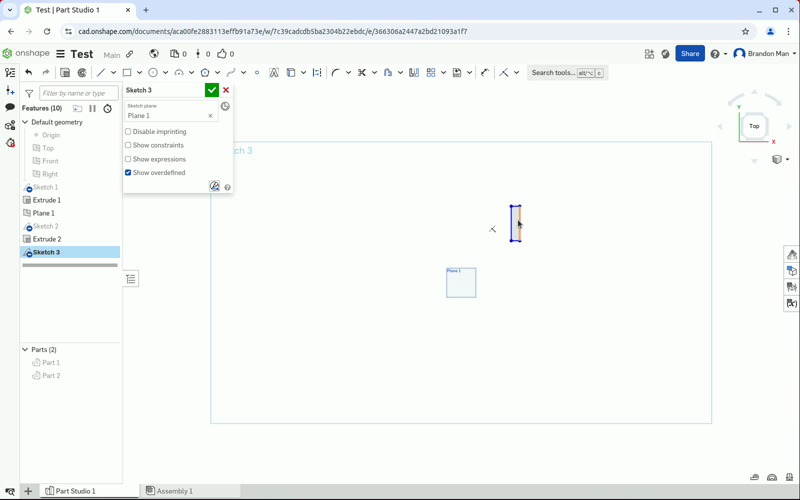
scroll(6)
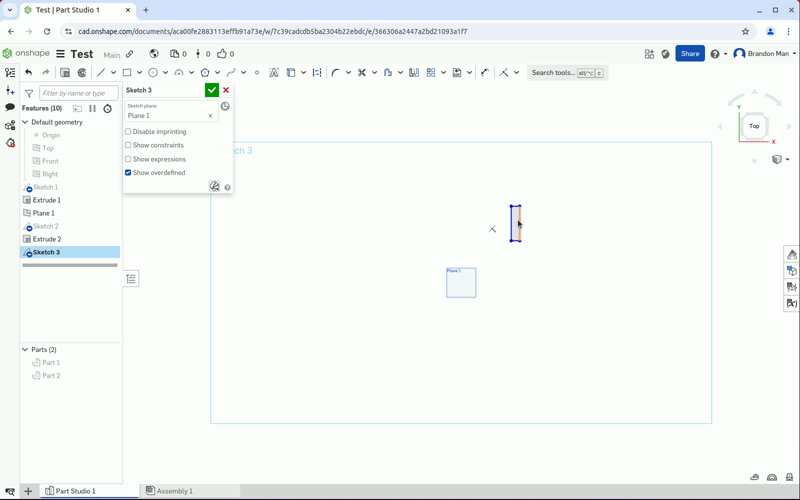
scroll(6)
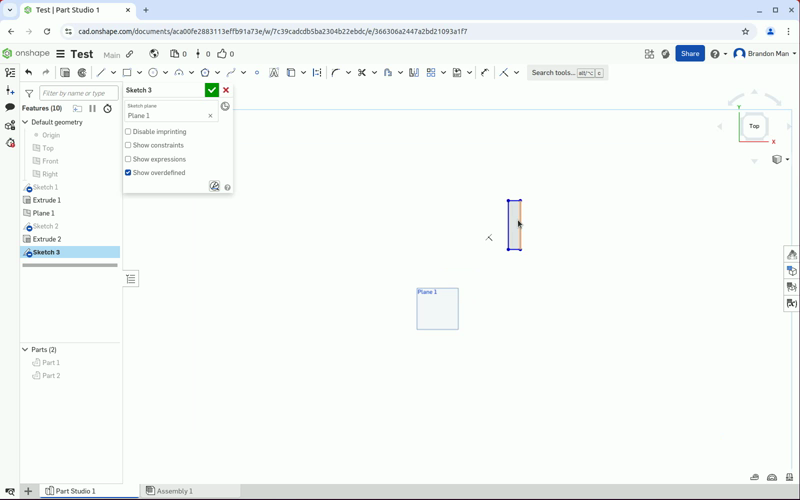
scroll(6)
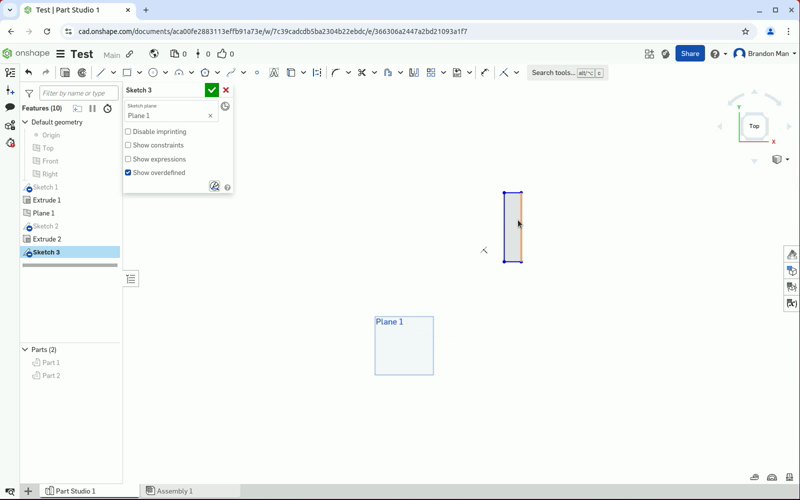
scroll(6)
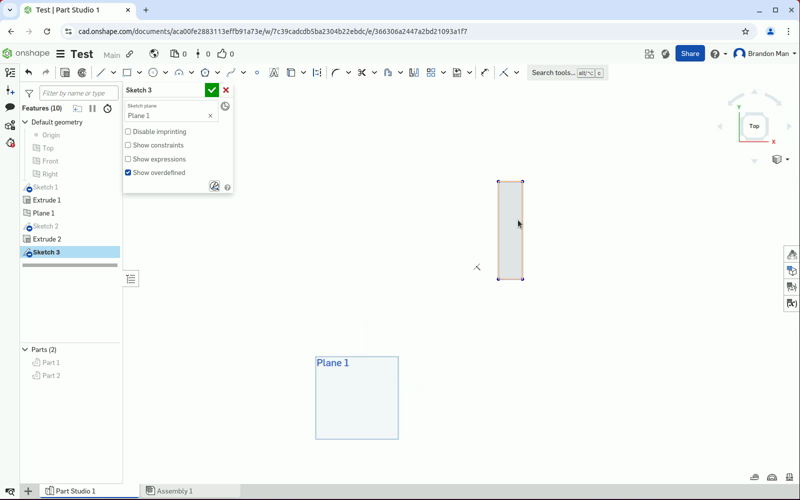
scroll(6)
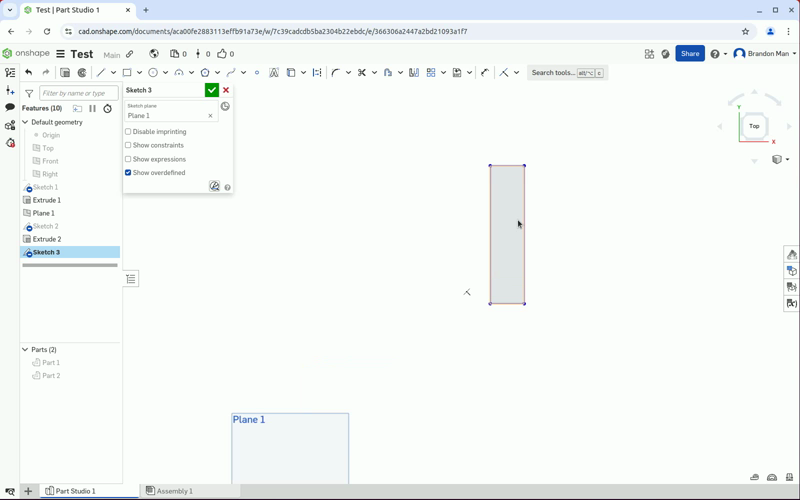
scroll(6)
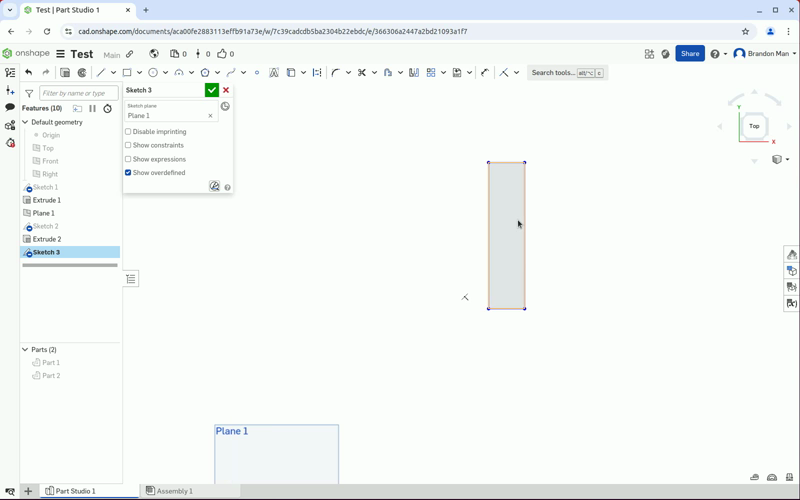
scroll(6)
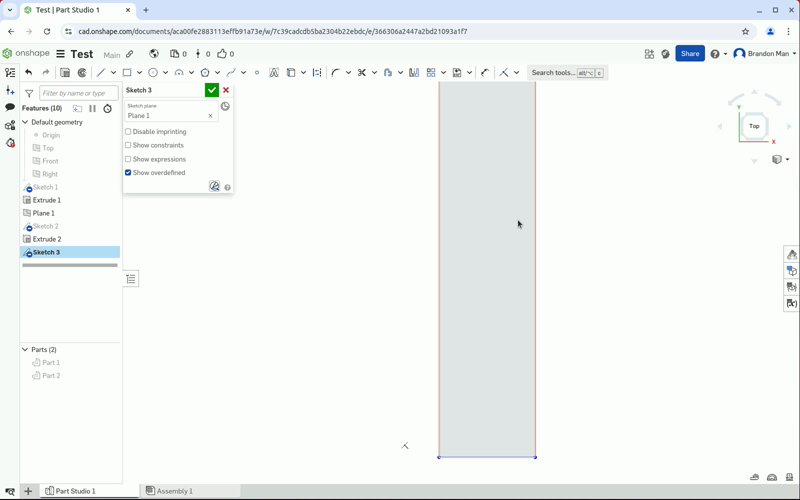
click(518, 219)
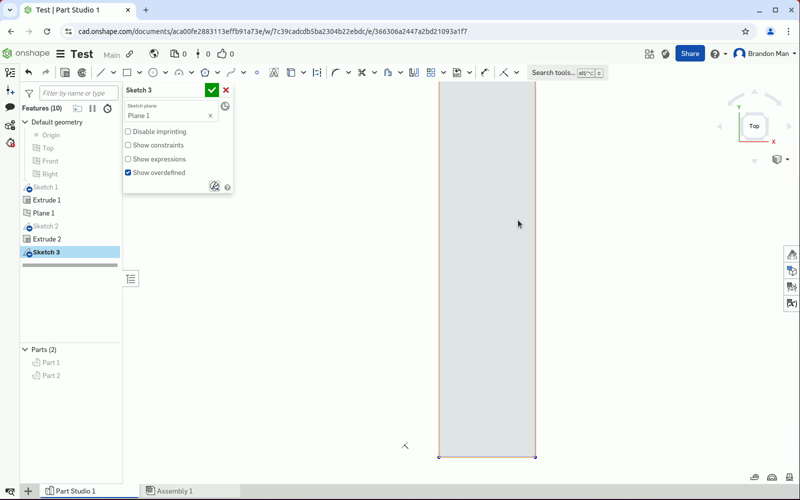
scroll(-6)
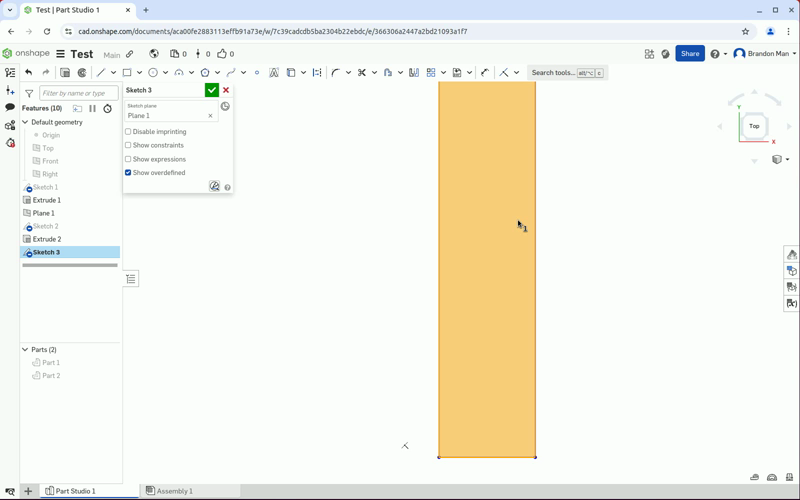
scroll(-6)
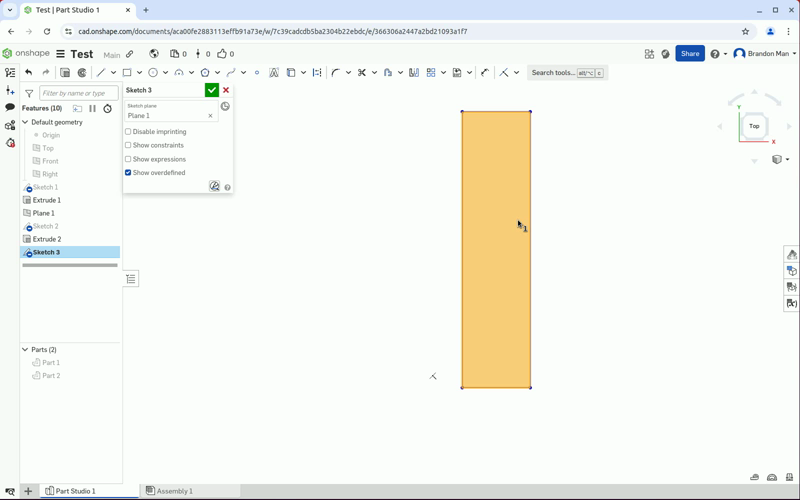
scroll(-6)
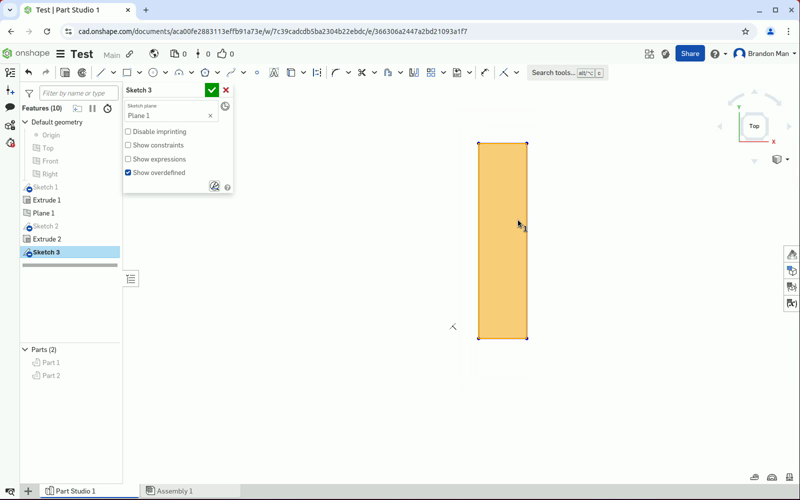
scroll(-6)
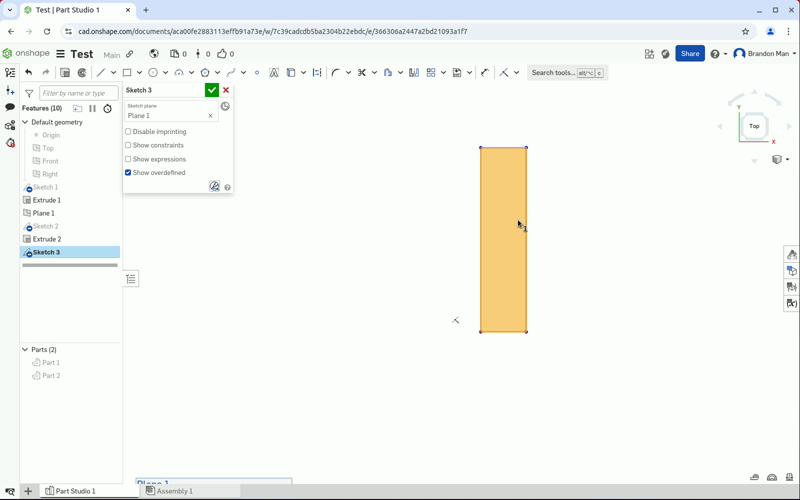
scroll(-6)
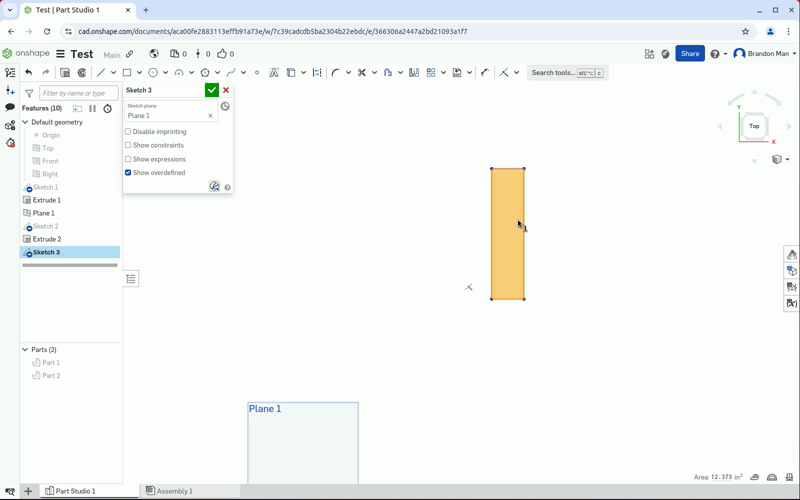
scroll(-6)
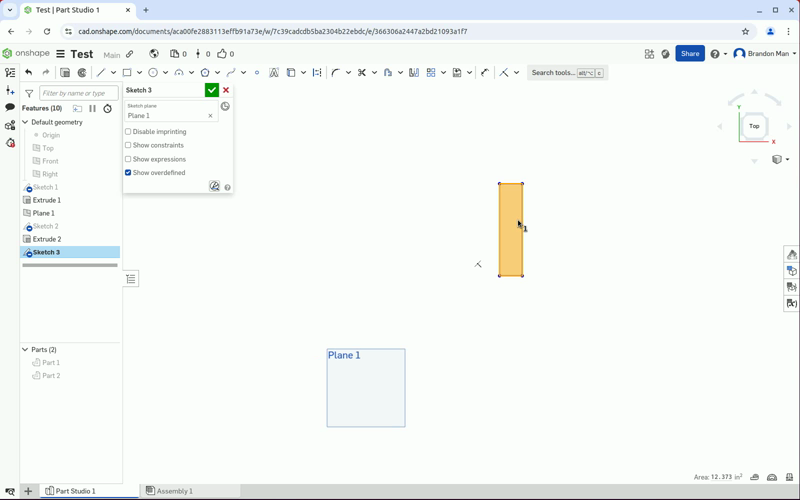
scroll(-6)
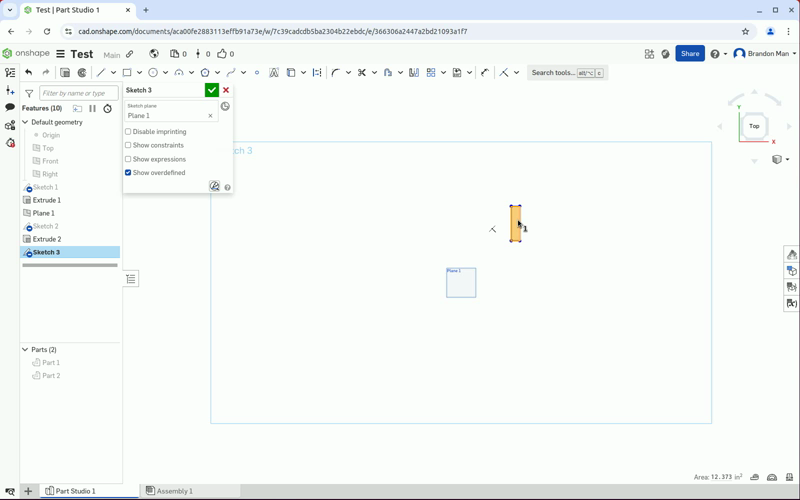
mouse_move(73, 352)
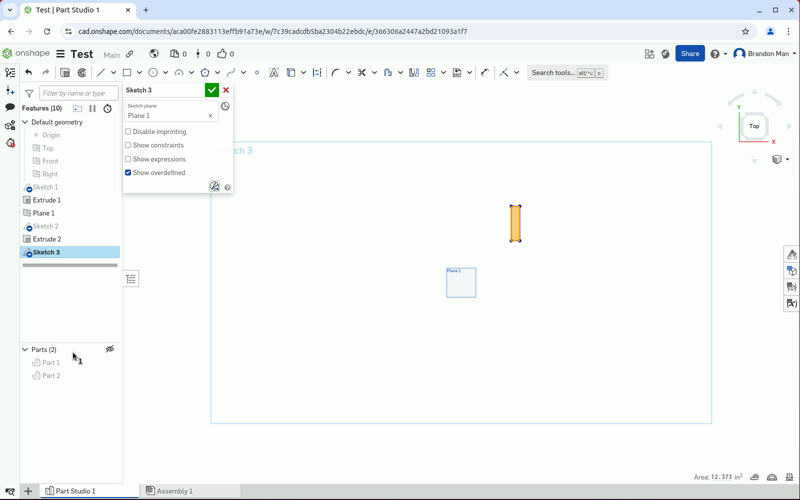
key(shift+y)
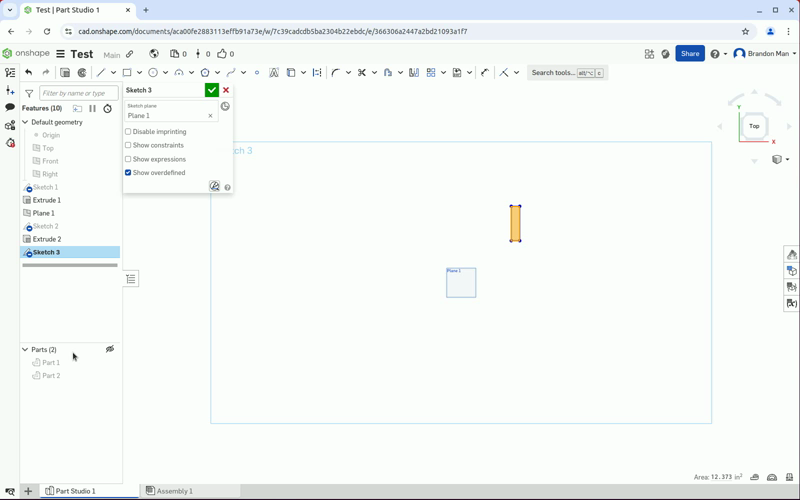
key(shift+e)
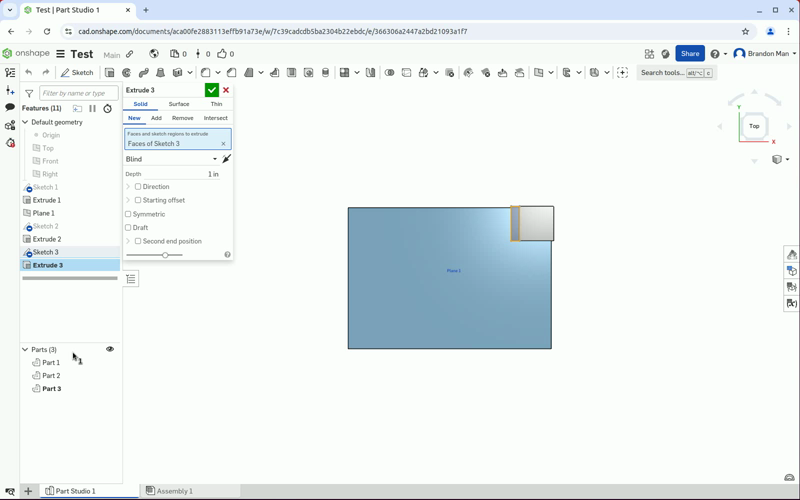
mouse_move(143, 106)
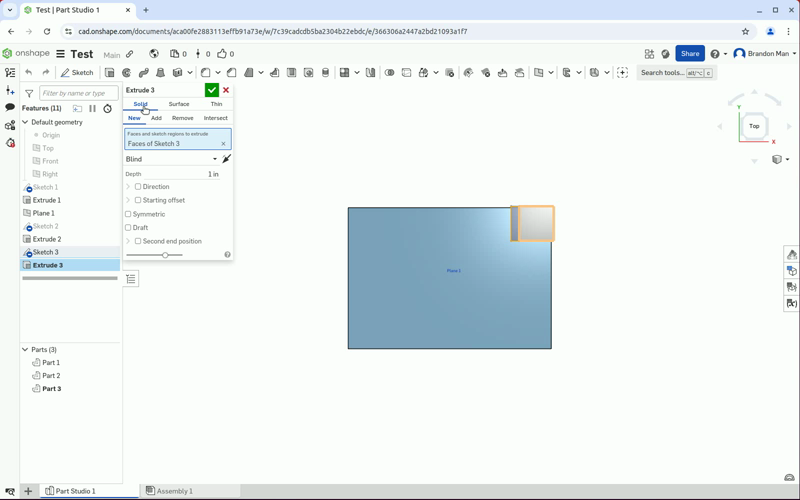
click(143, 106)
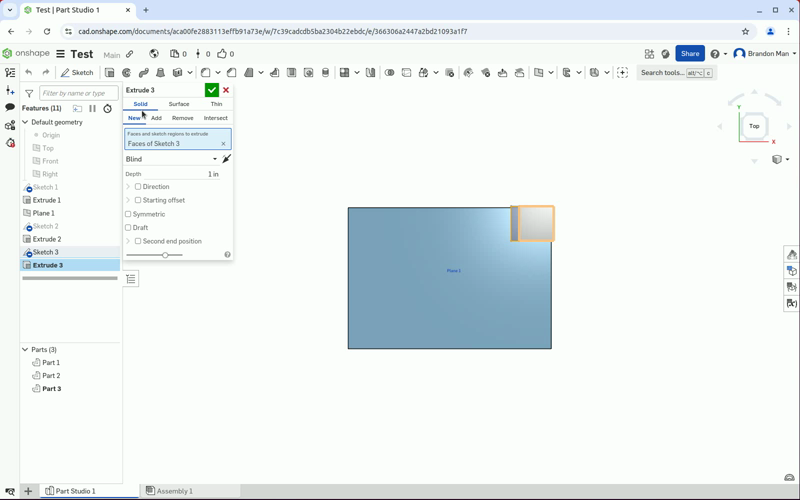
mouse_move(137, 120)
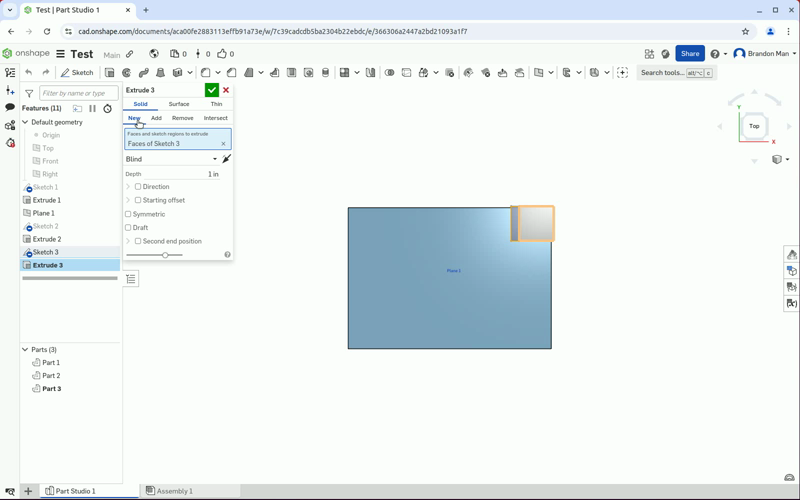
click(137, 120)
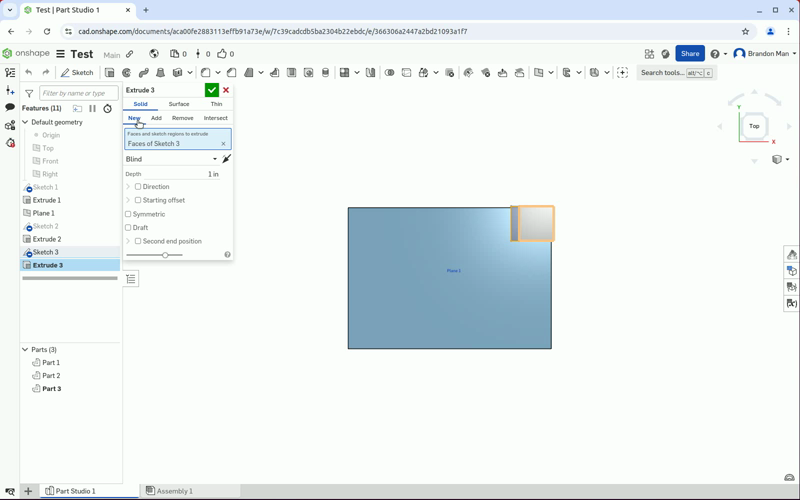
key(tab, 4)
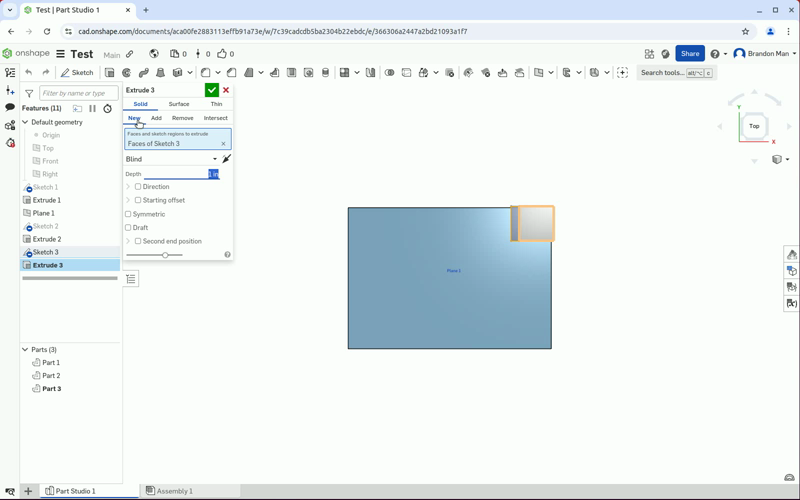
text(6.74)
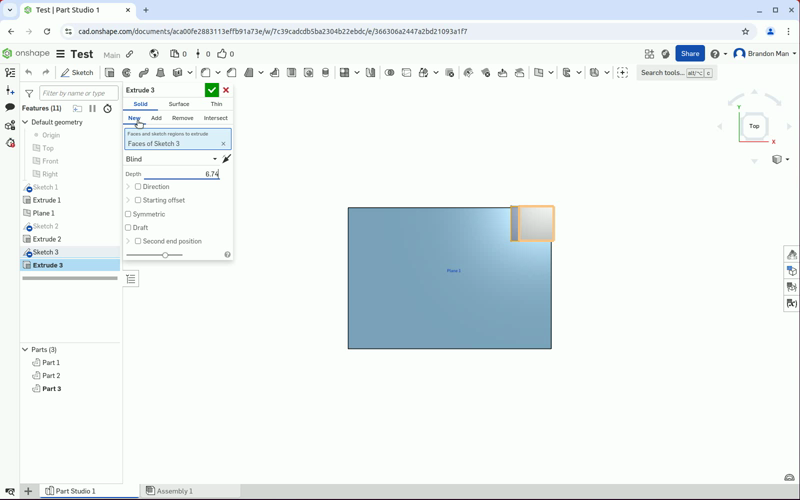
key(enter)
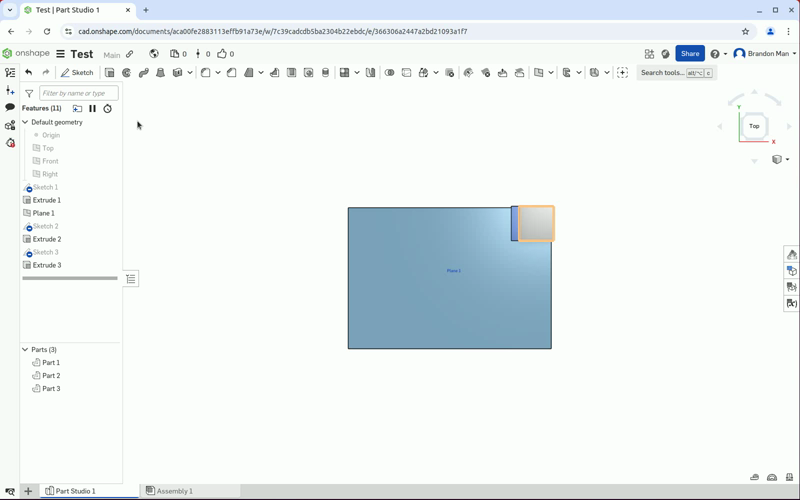
key(shift+h)
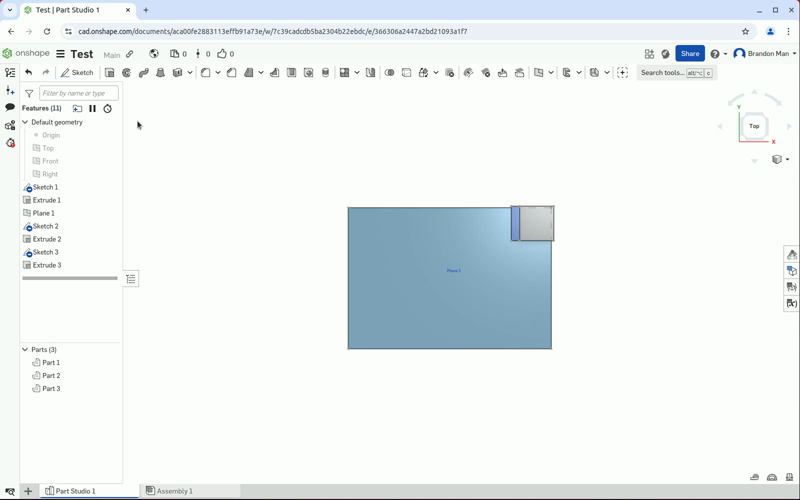
key(shift+h)
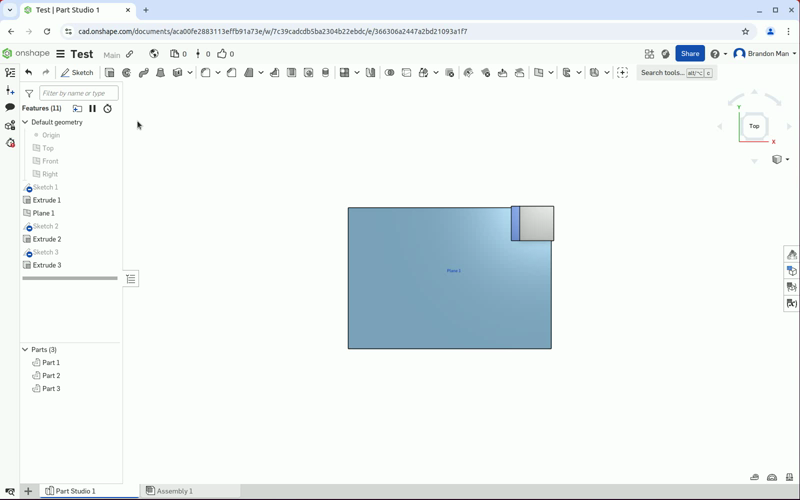
mouse_move(73, 189)
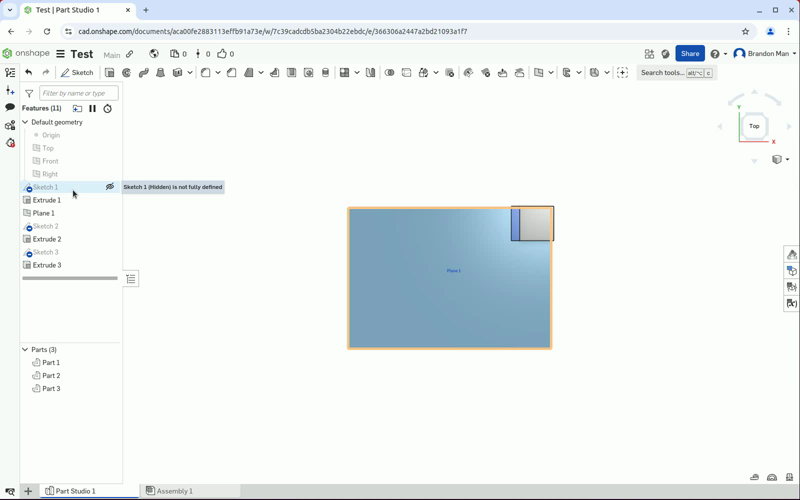
click(73, 189)
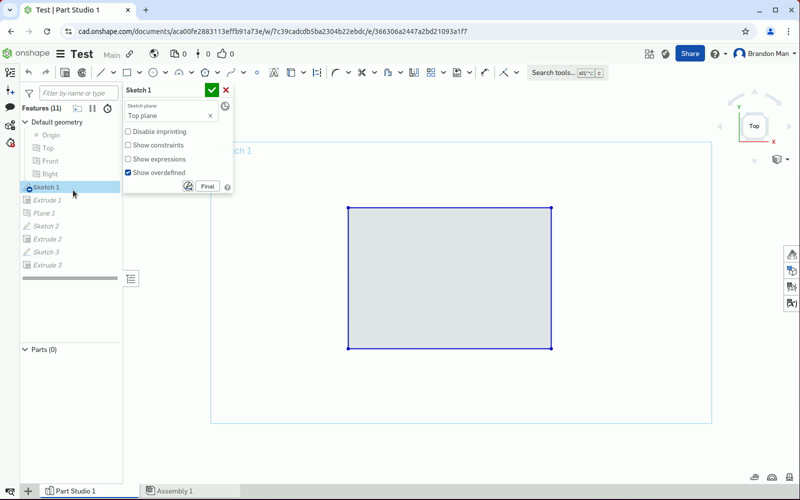
mouse_move(229, 92)
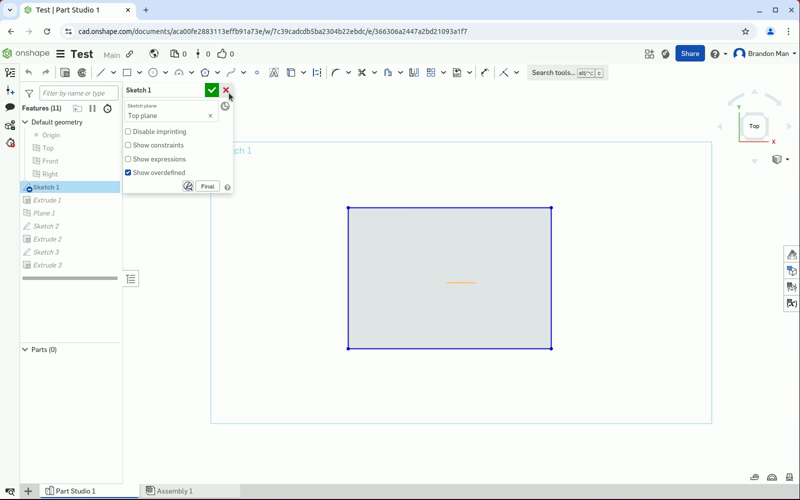
click(229, 92)
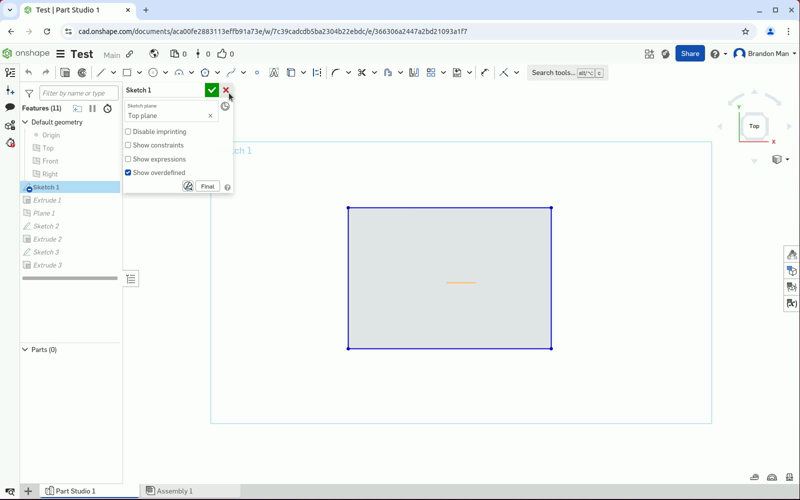
mouse_move(73, 352)
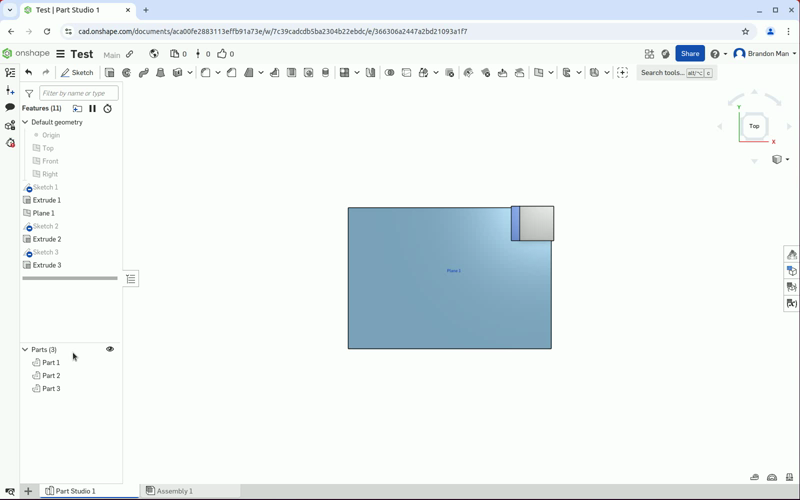
key(y)
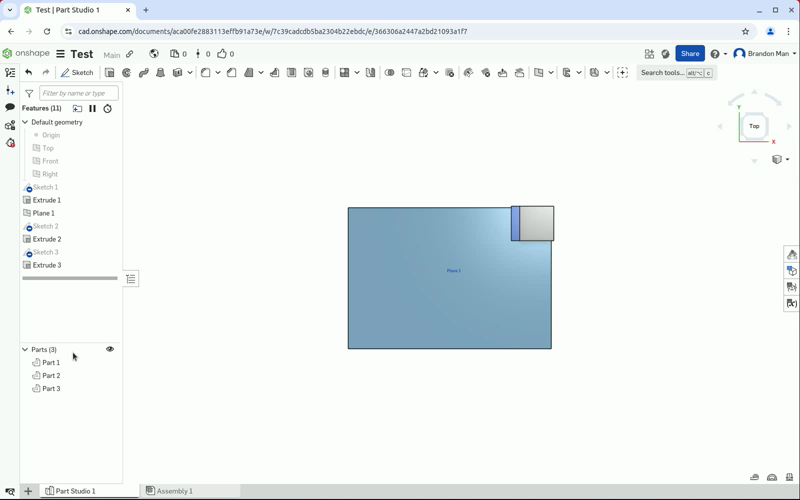
key(shift+p)
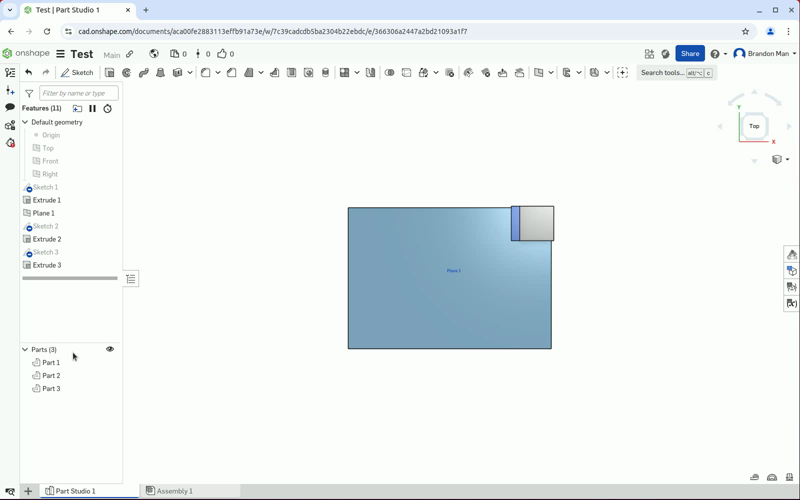
key(space)
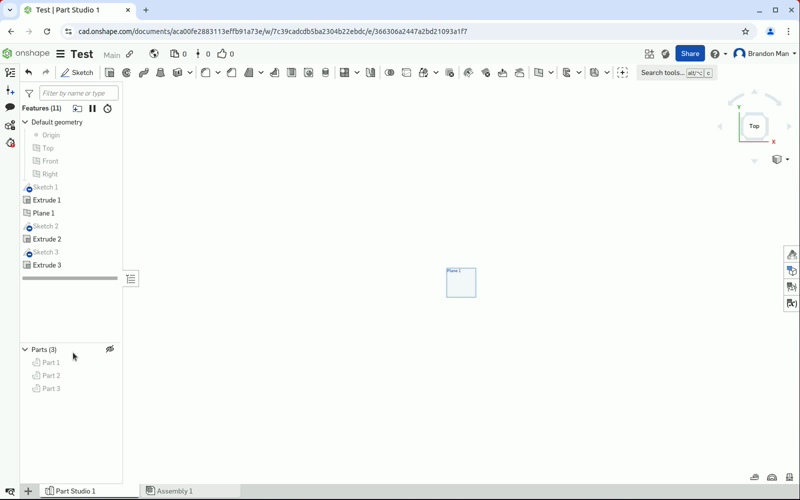
key_down(shift)
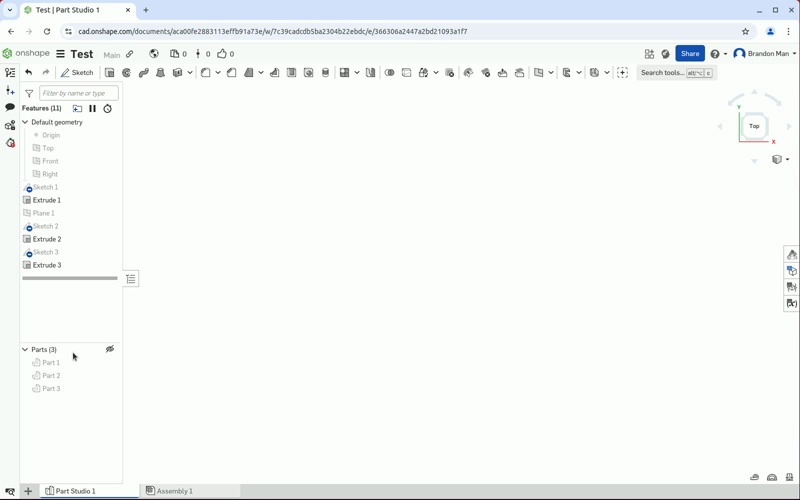
key(up)
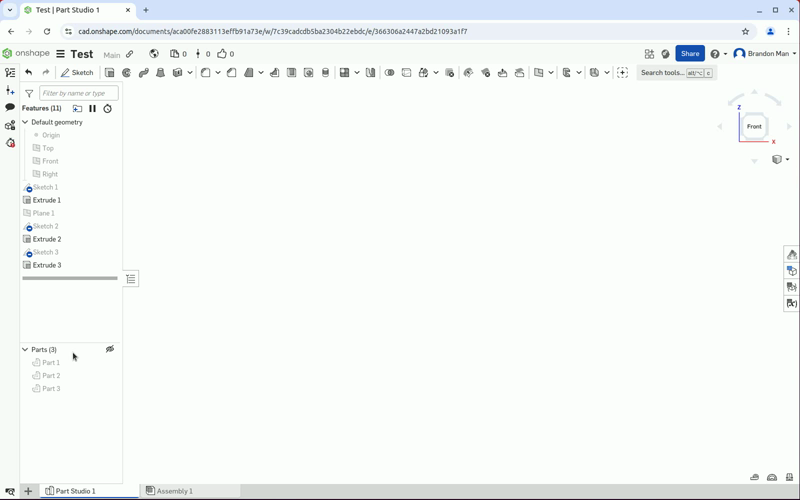
key_up(shift)
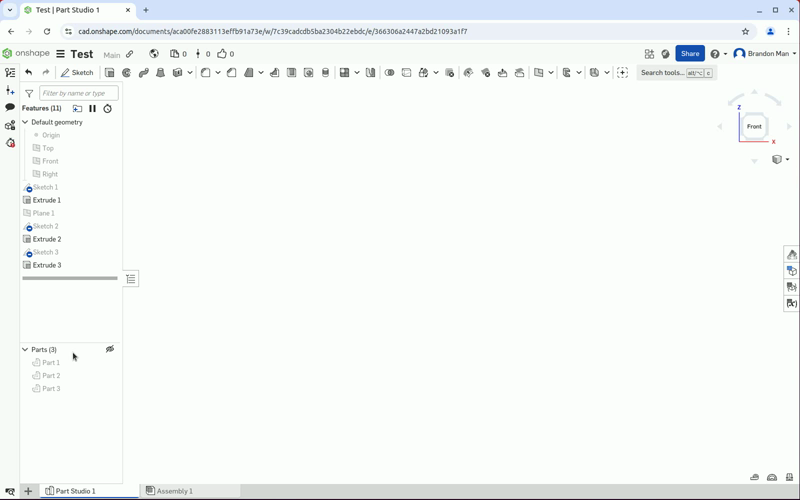
key(space)
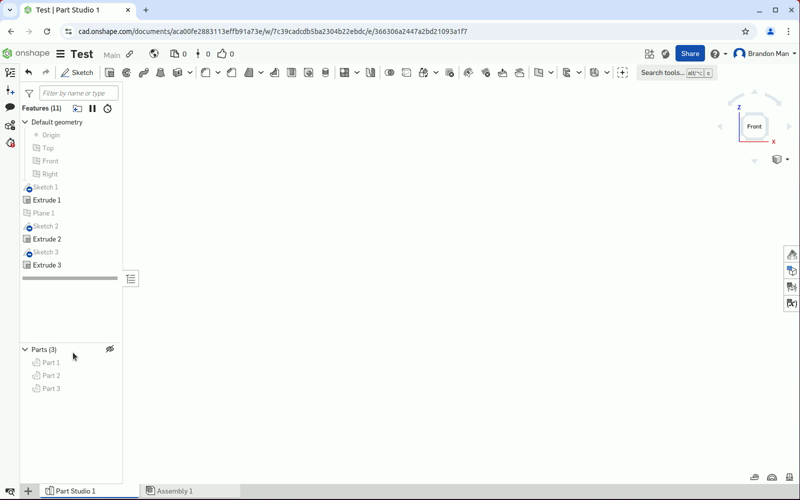
key_down(shift)
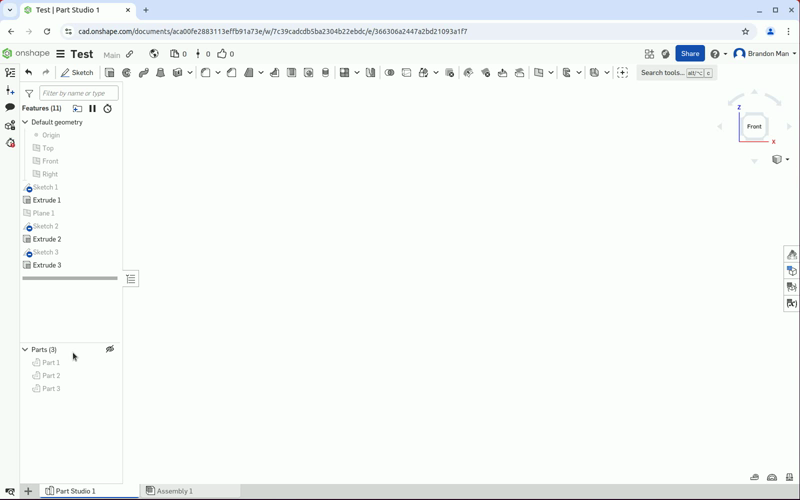
key(left)
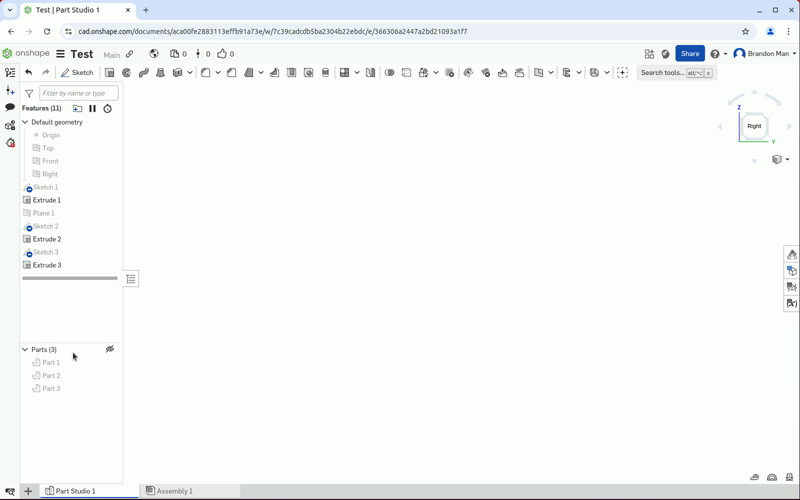
key_up(shift)
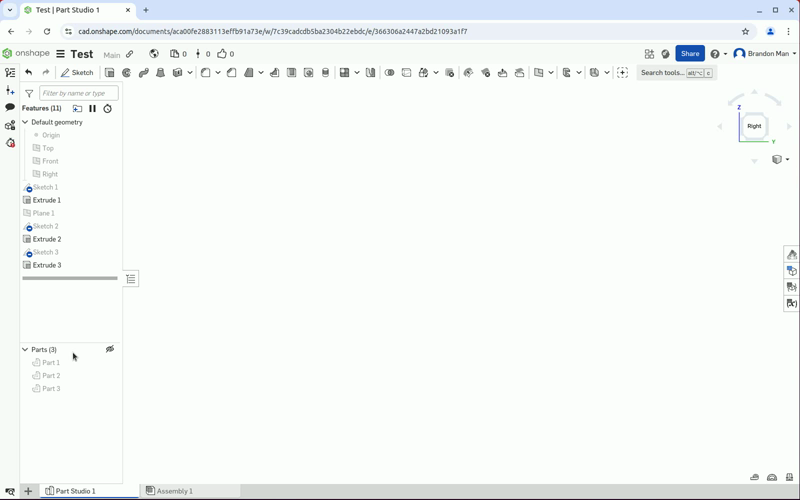
mouse_move(73, 352)
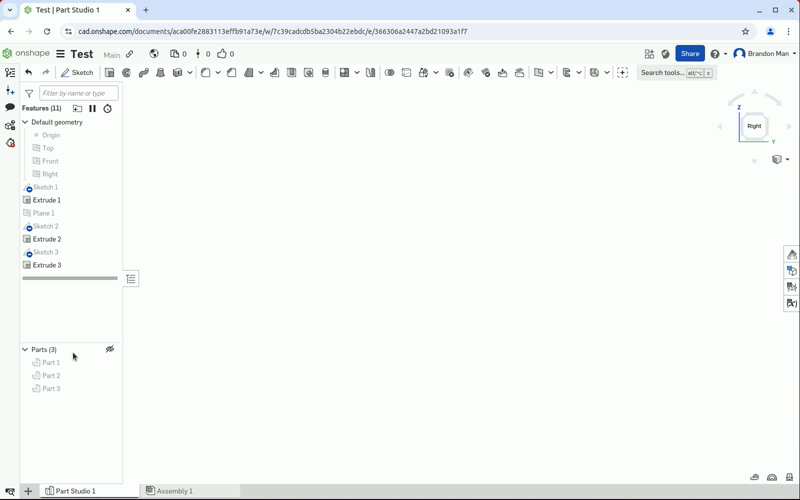
key(shift+y)
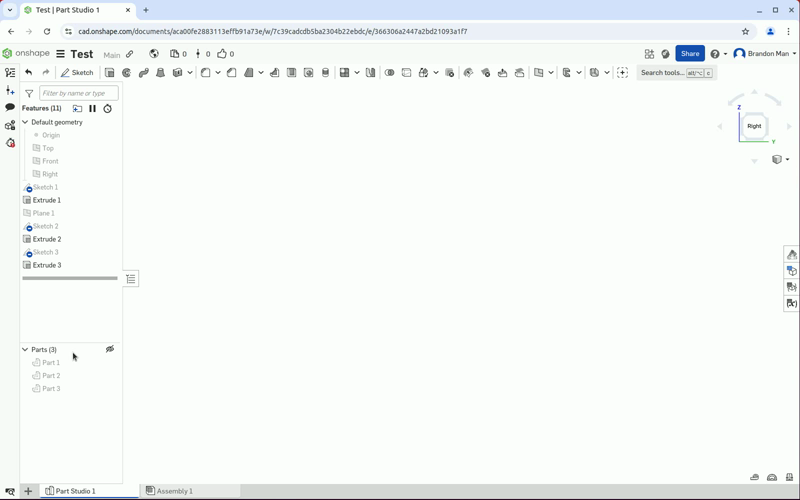
key(shift+s)
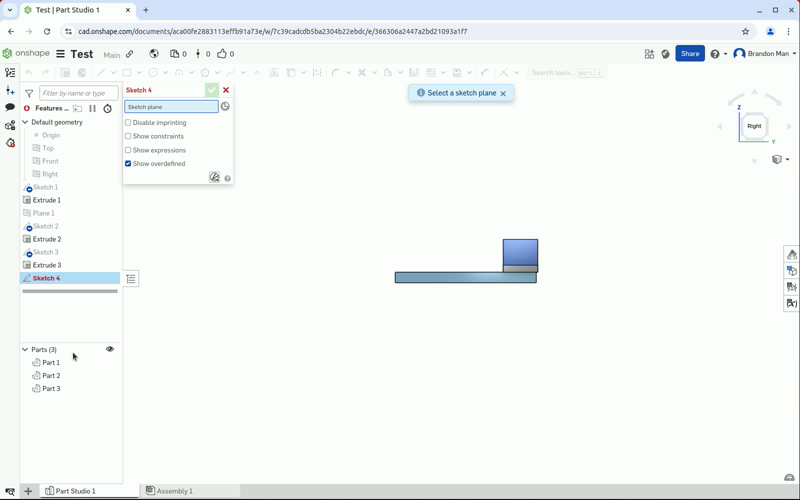
mouse_move(73, 176)
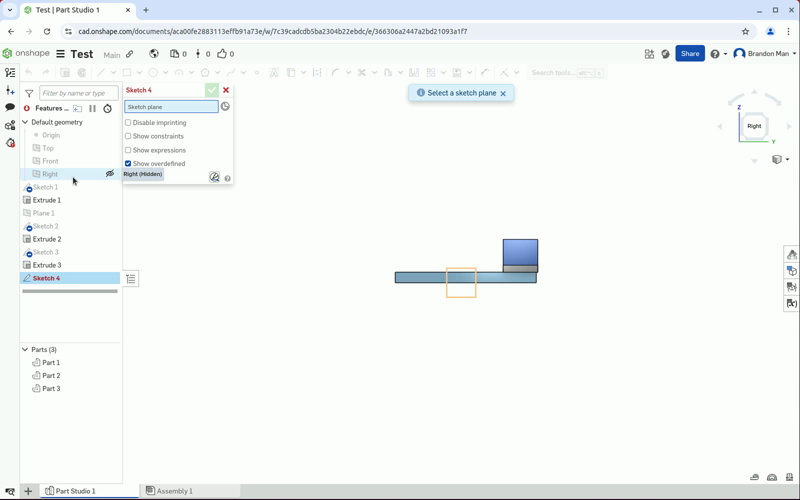
click(73, 176)
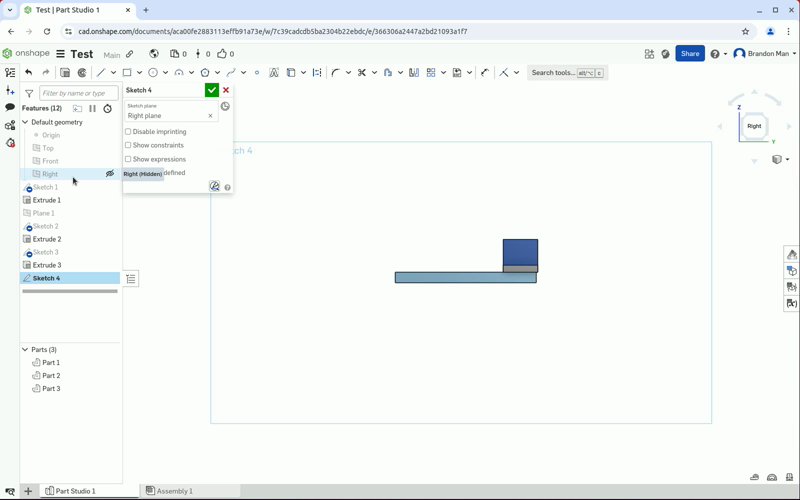
mouse_move(73, 352)
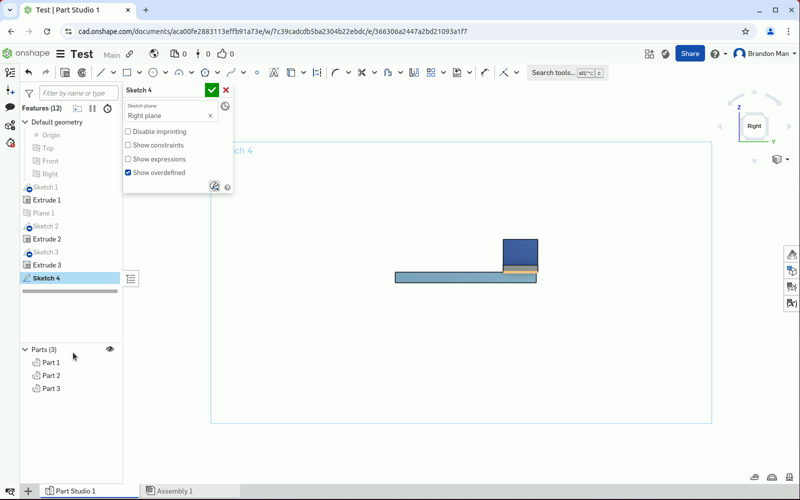
key(y)
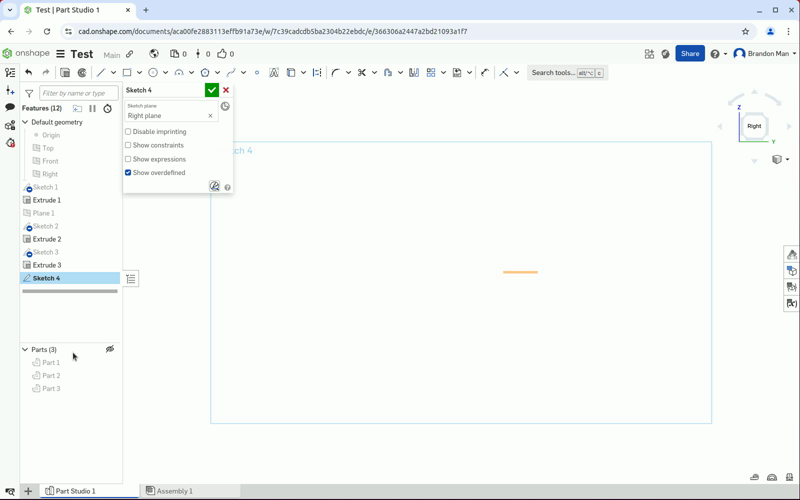
key(c)
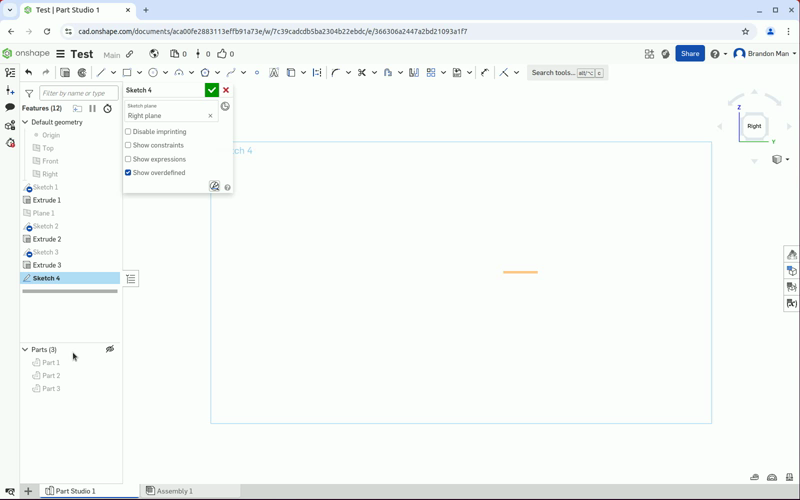
key_down(shift)
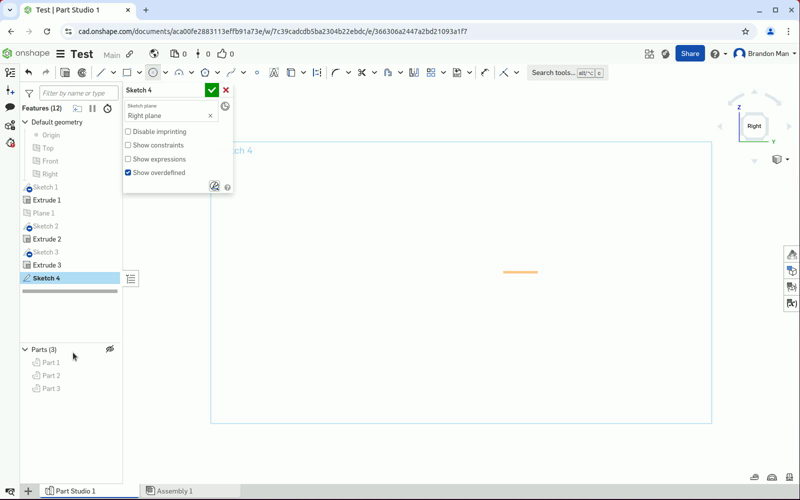
mouse_move(496, 230)
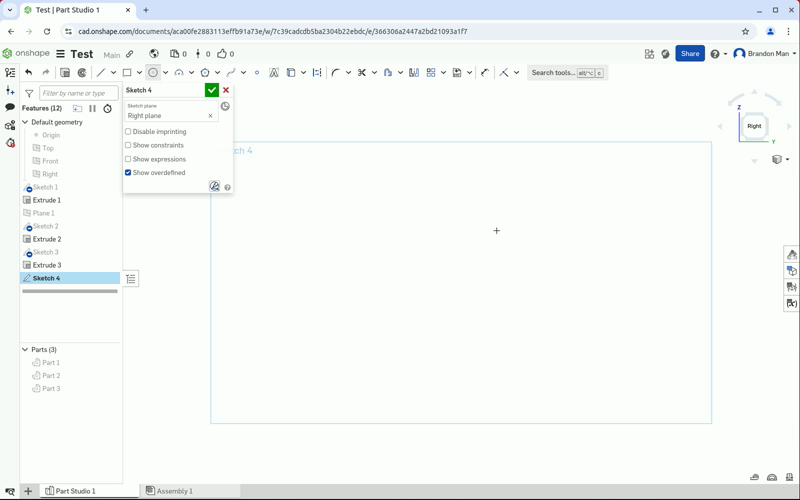
click(496, 230)
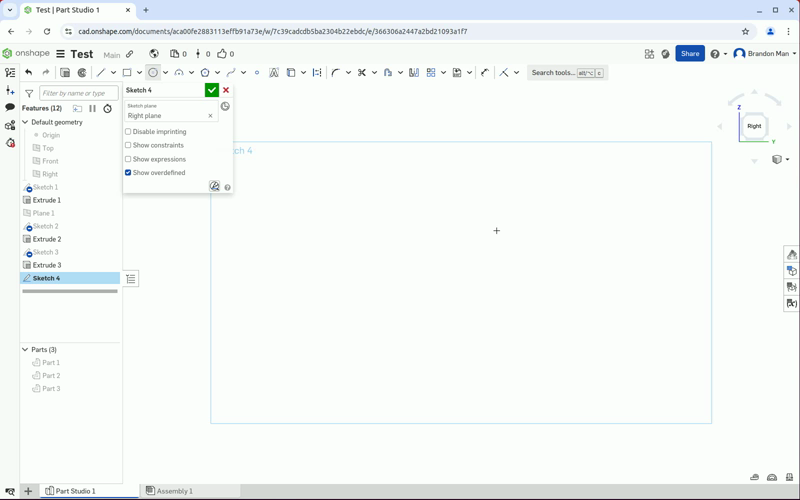
key_up(shift)
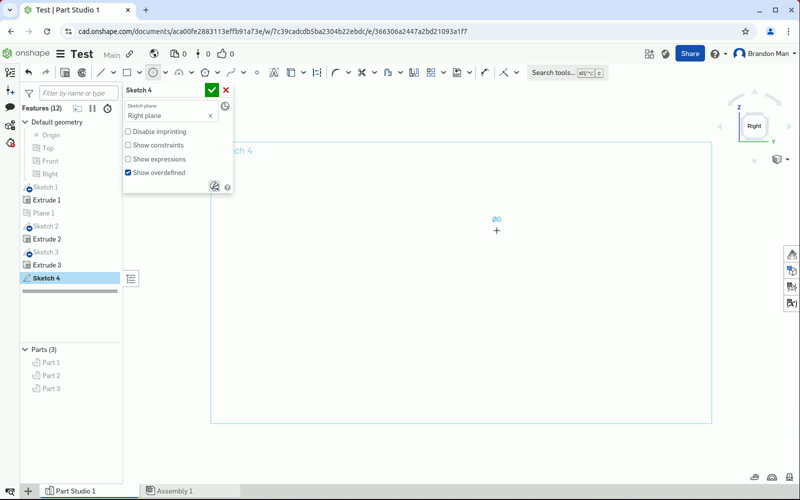
mouse_move(513, 230)
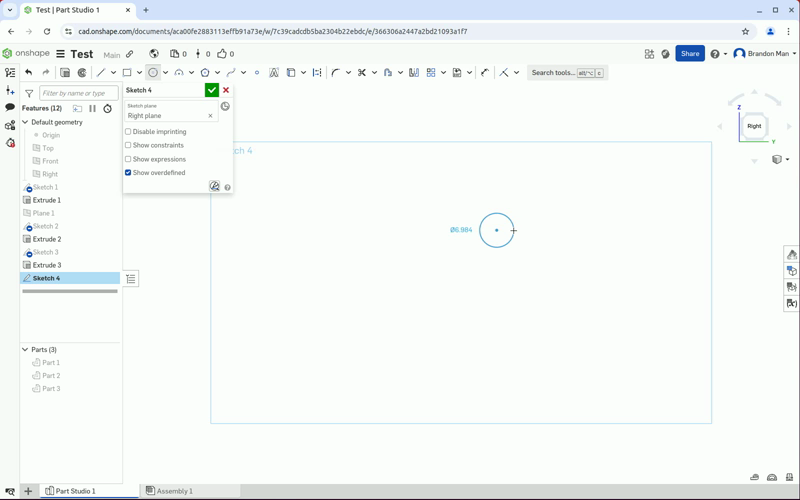
click(513, 230)
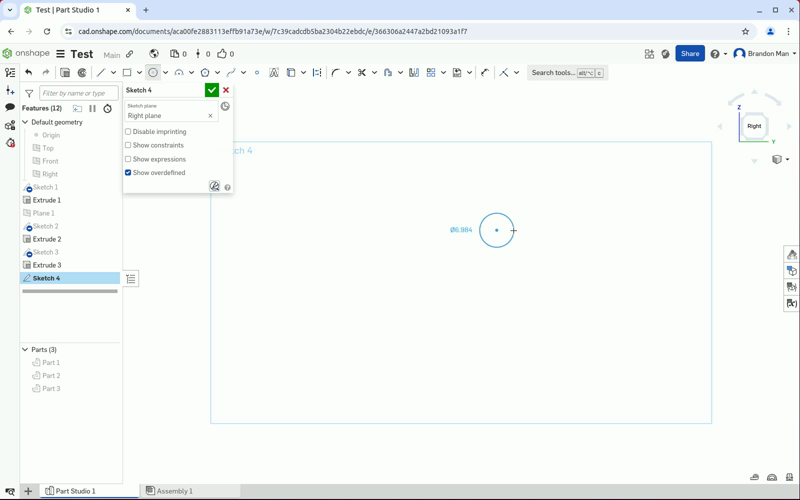
key(esc)
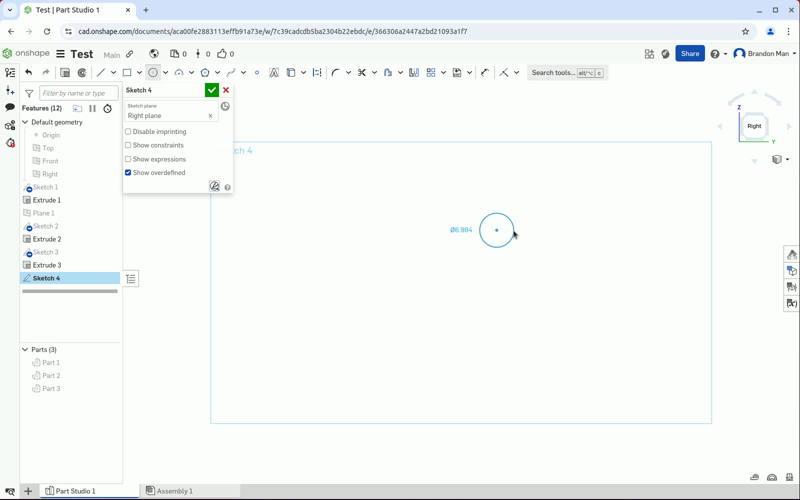
mouse_move(505, 227)
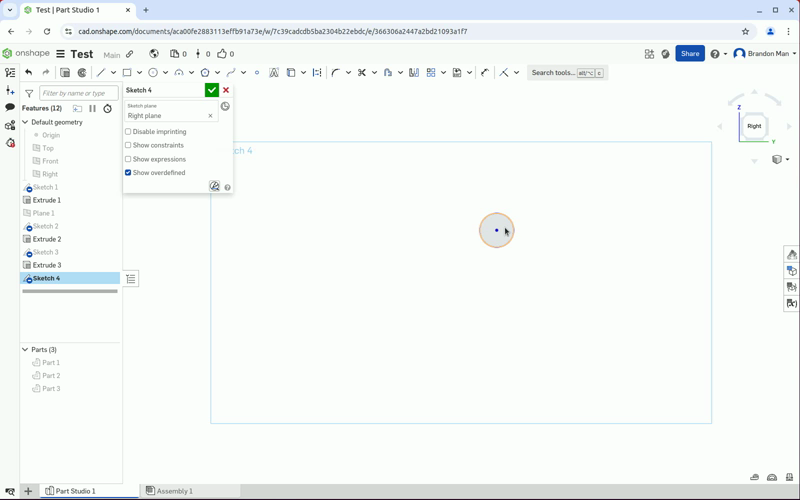
scroll(6)
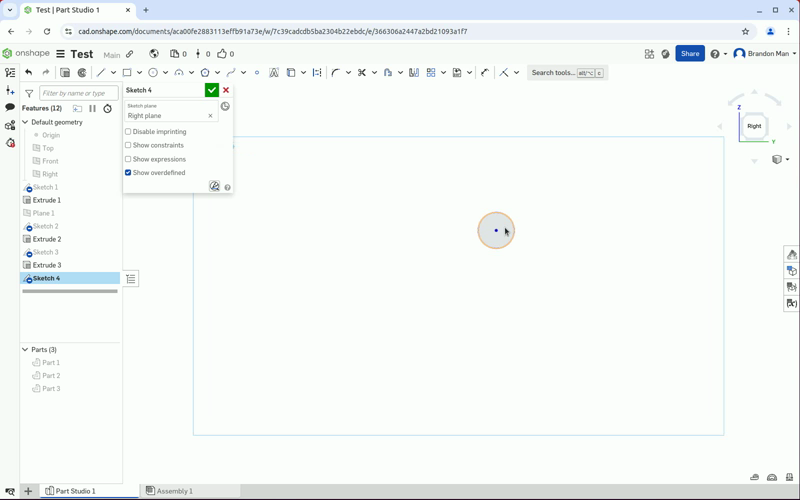
scroll(6)
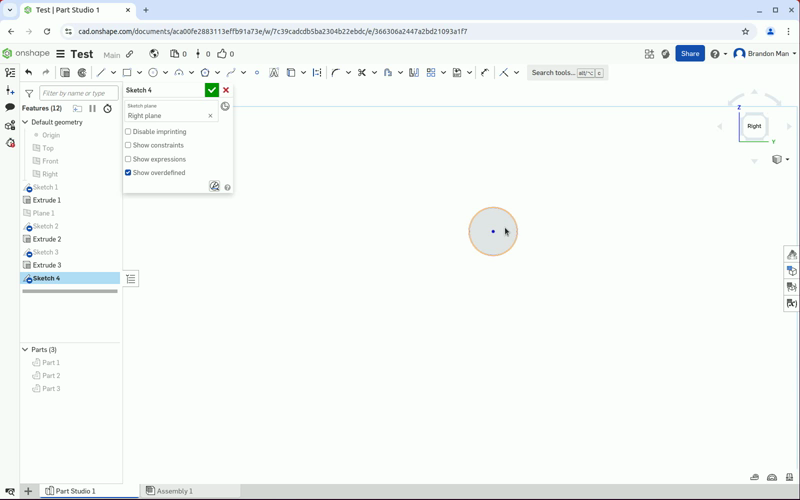
scroll(6)
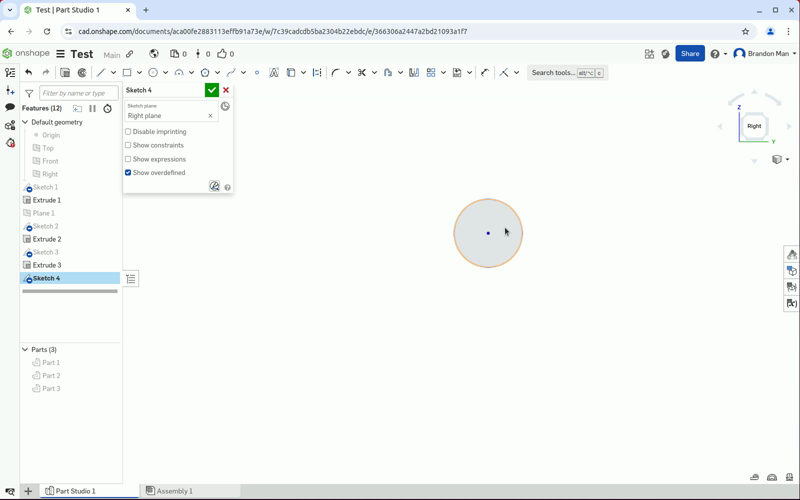
scroll(6)
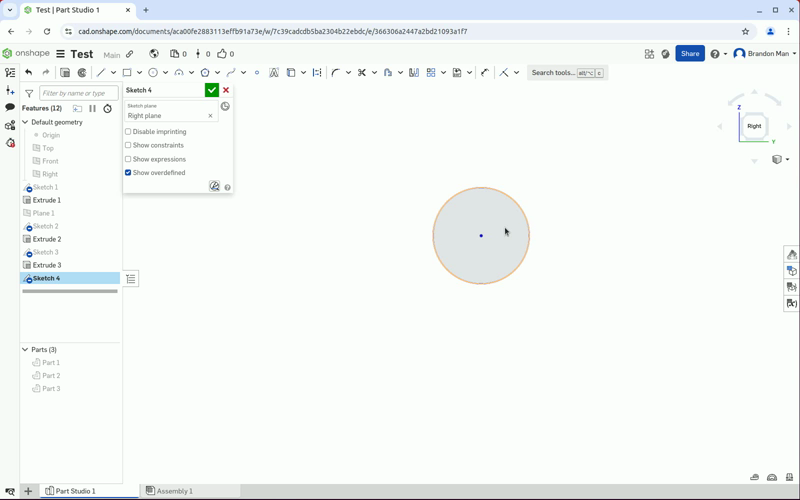
scroll(6)
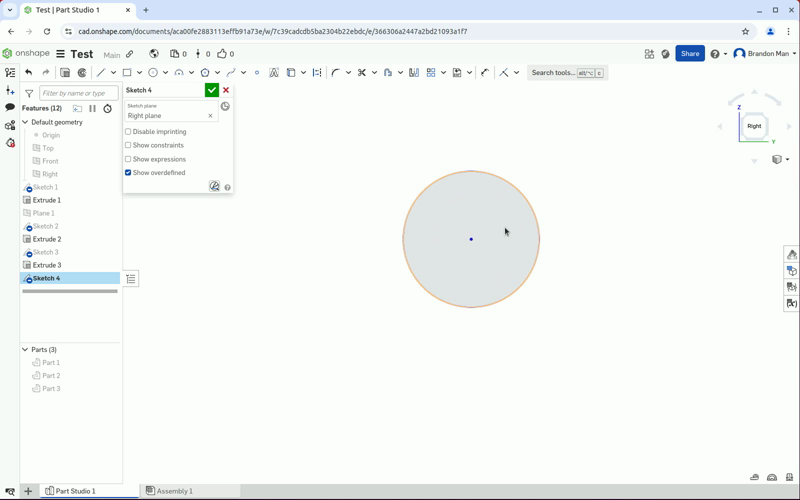
scroll(6)
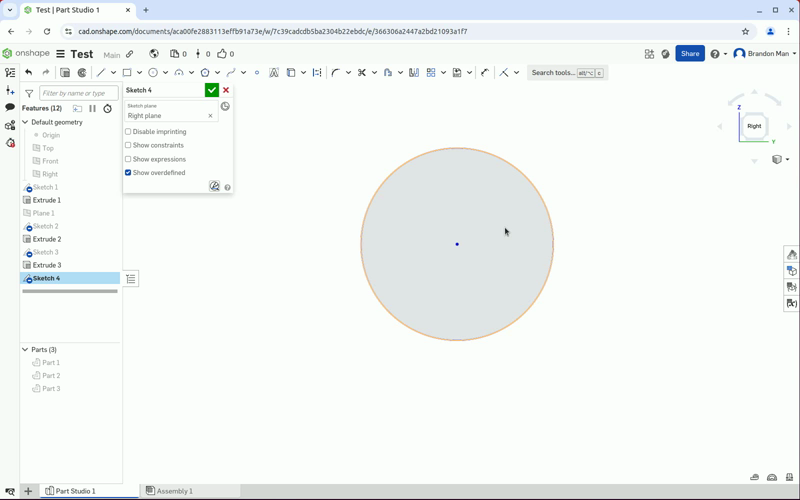
scroll(6)
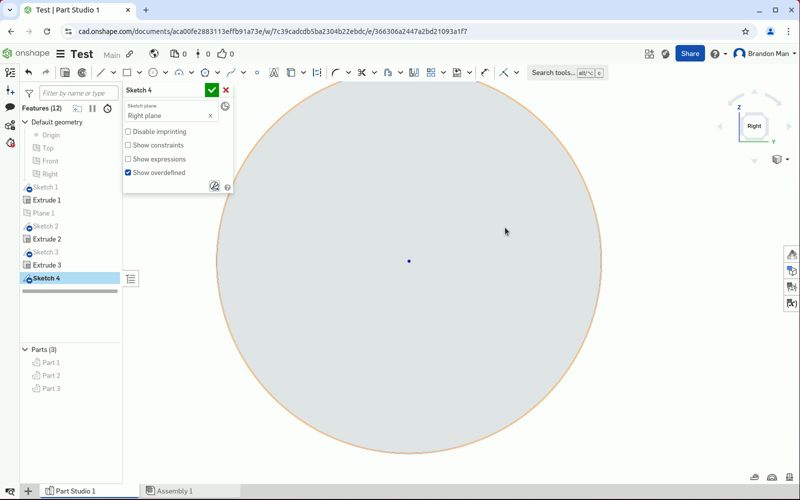
click(505, 227)
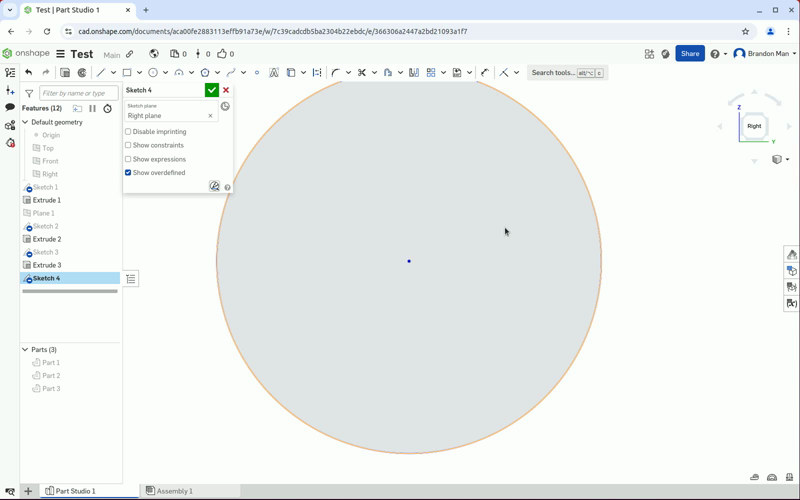
scroll(-6)
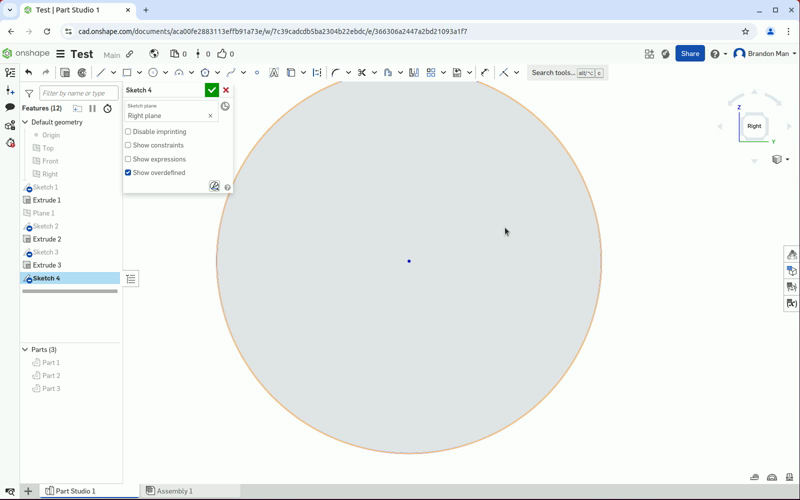
scroll(-6)
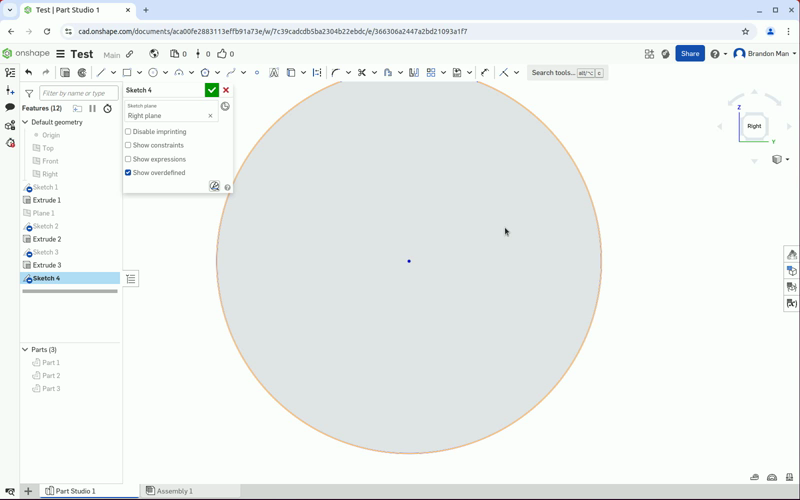
scroll(-6)
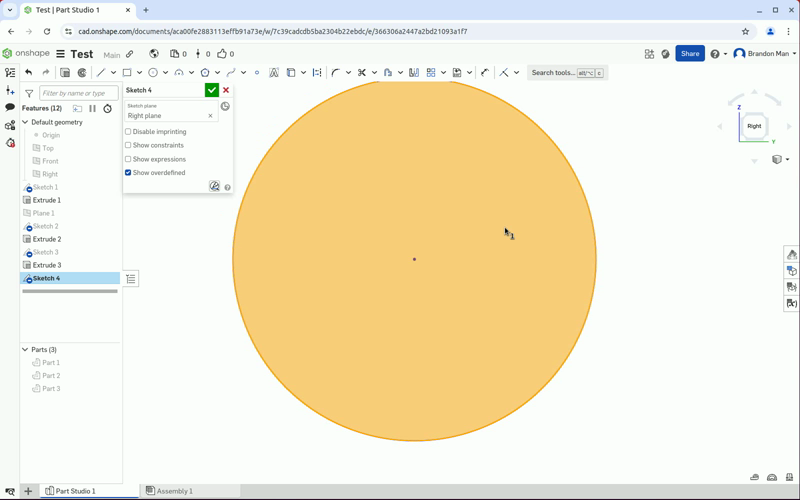
scroll(-6)
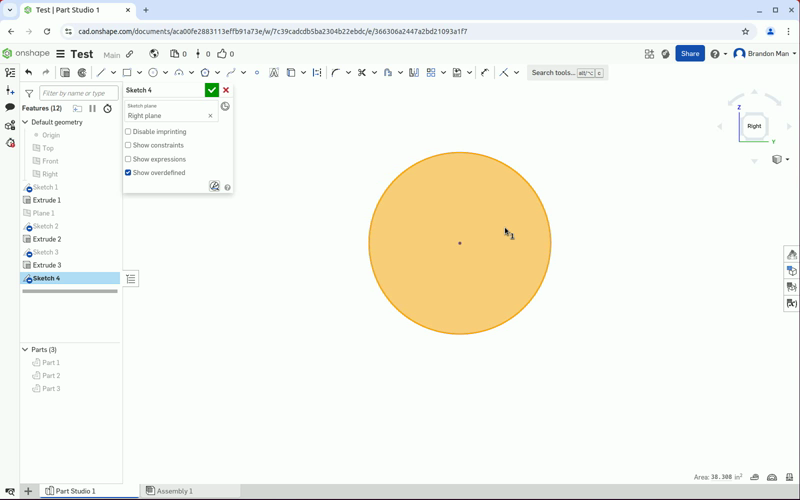
scroll(-6)
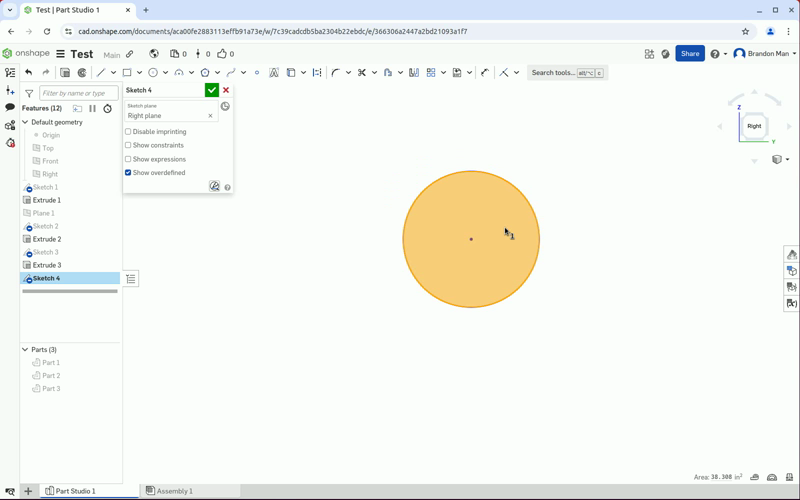
scroll(-6)
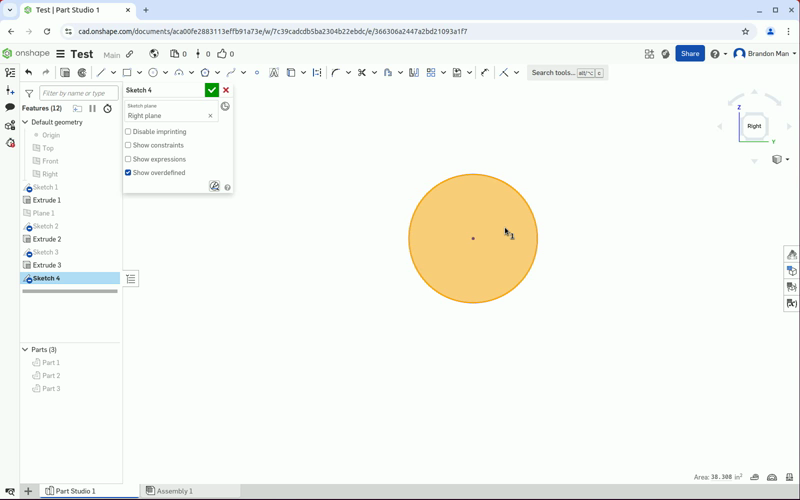
scroll(-6)
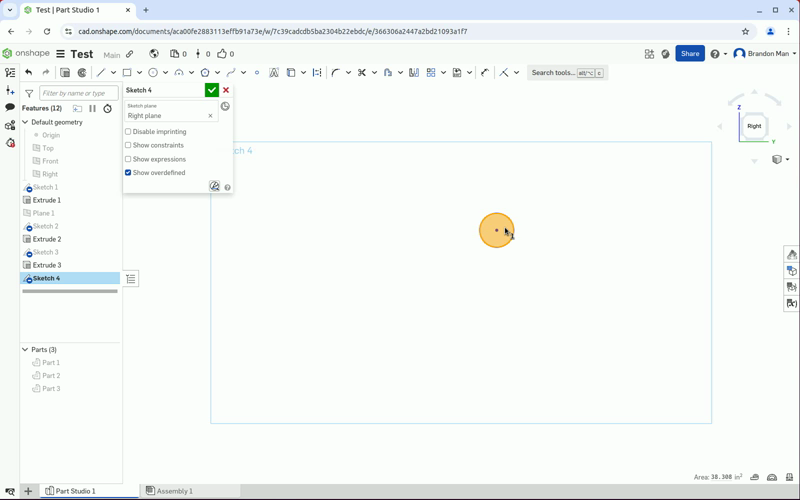
mouse_move(73, 352)
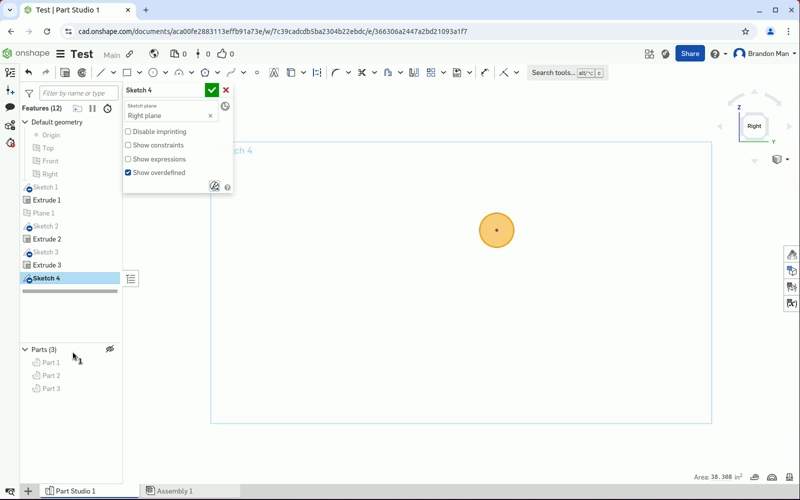
key(shift+y)
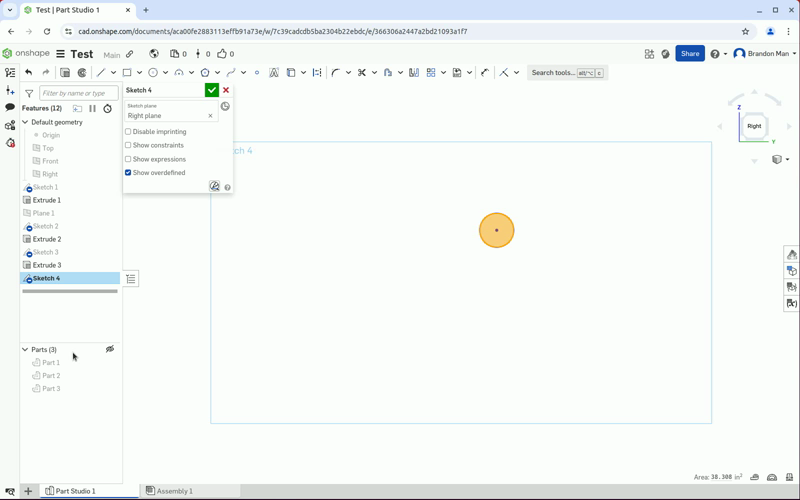
key(shift+e)
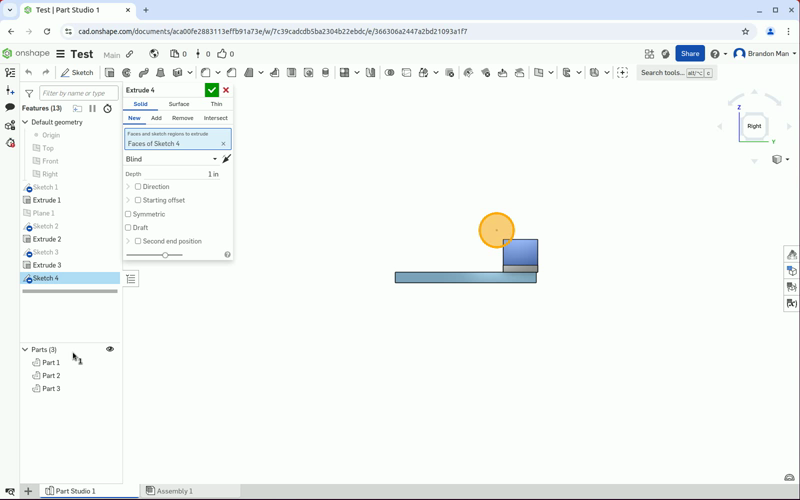
mouse_move(143, 106)
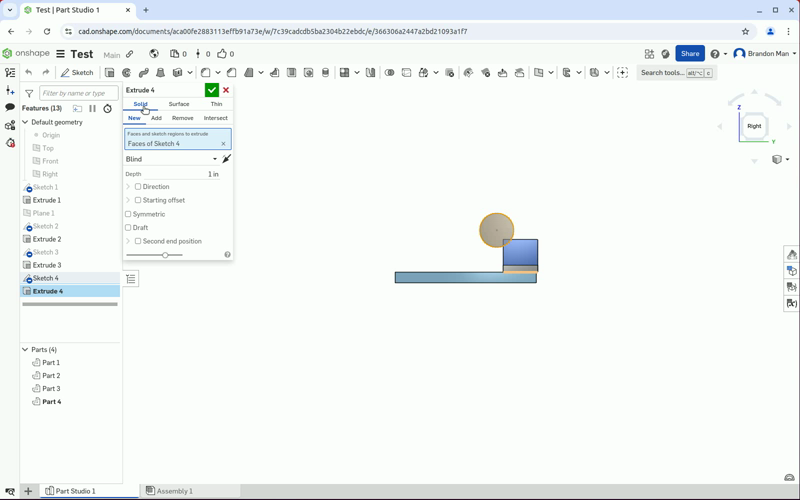
click(143, 106)
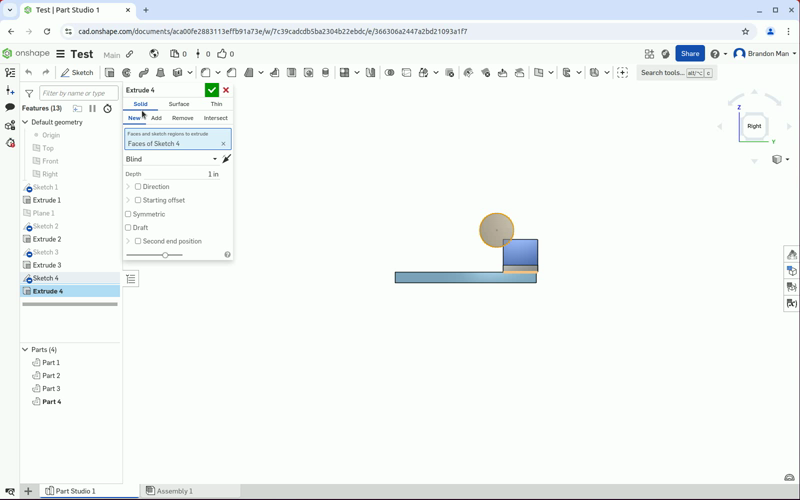
mouse_move(137, 120)
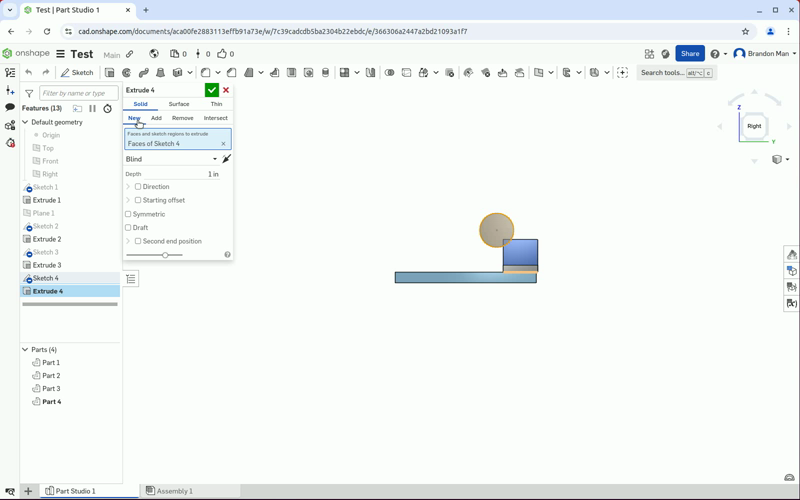
click(137, 120)
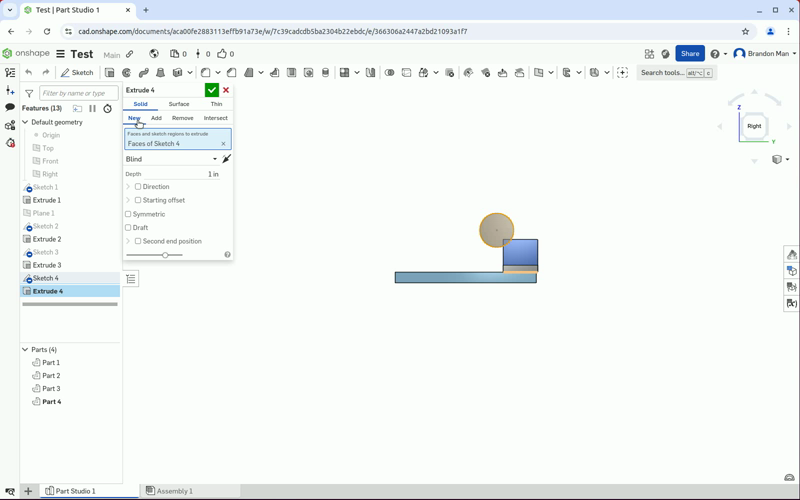
key(tab, 4)
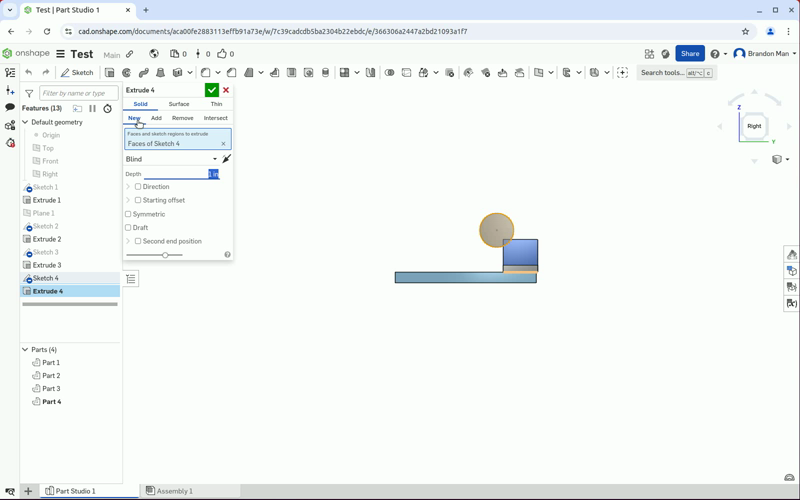
text(-20.46)
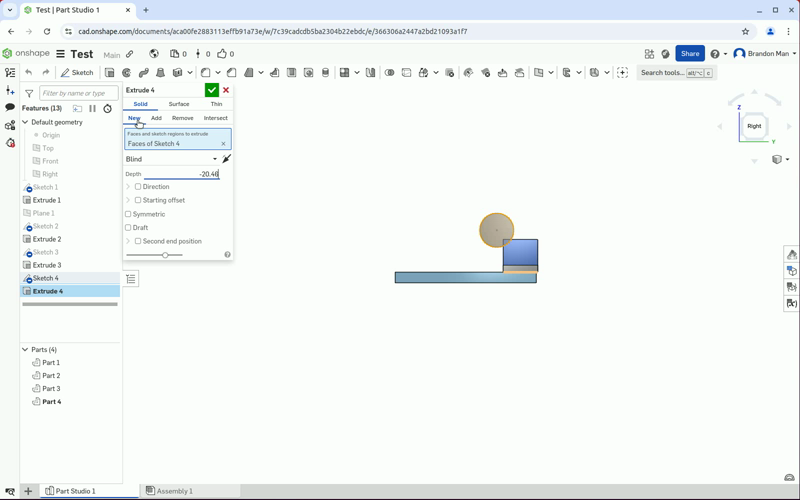
key(enter)
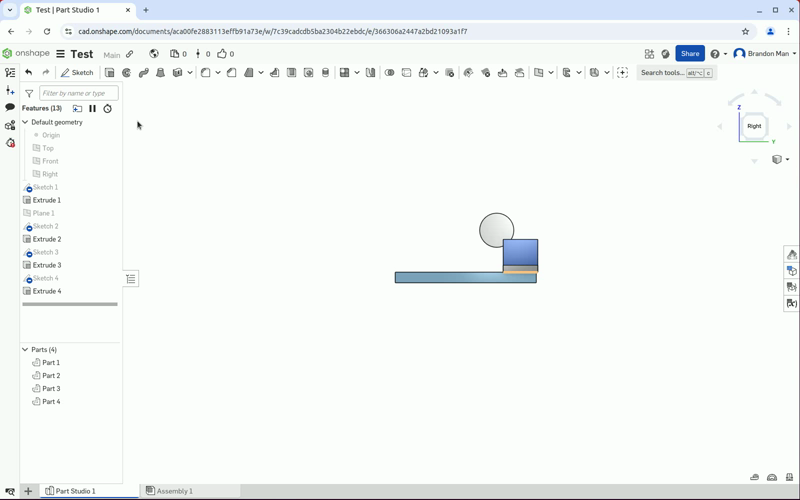
key(shift+h)
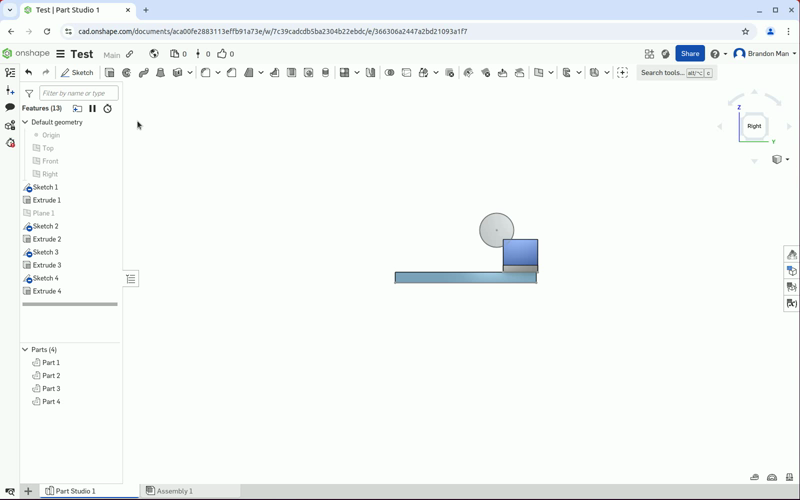
key(shift+h)
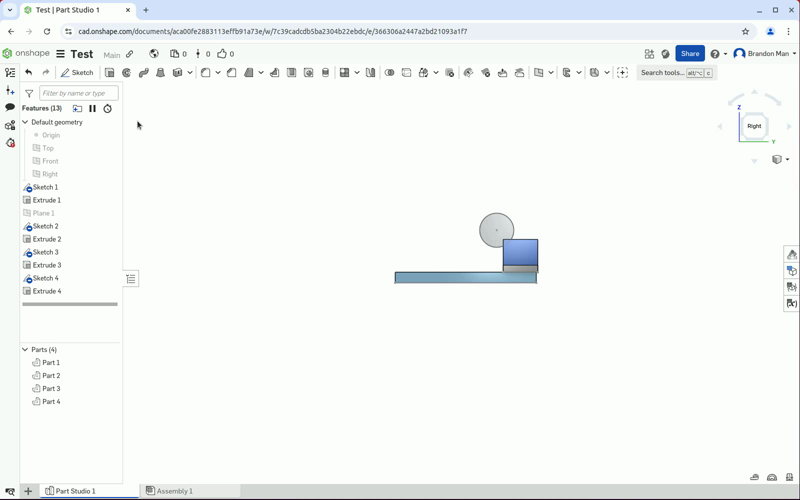
key(shift+7)
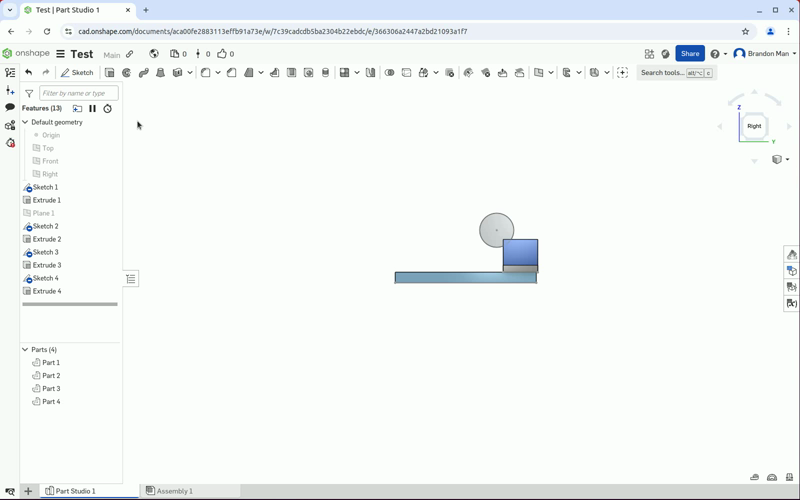
key(right, 2)
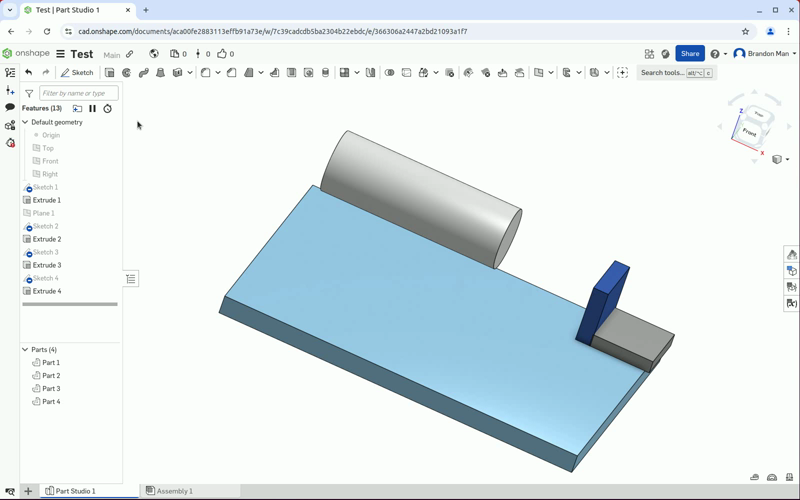
key(down, 2)
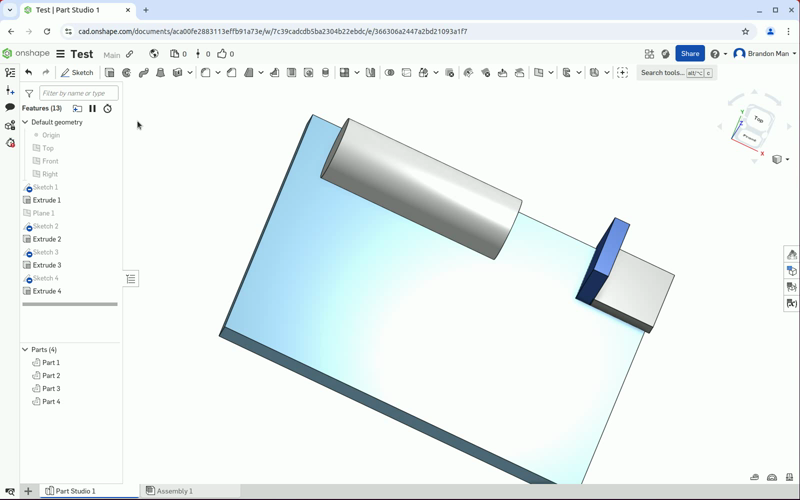
key(up, 2)
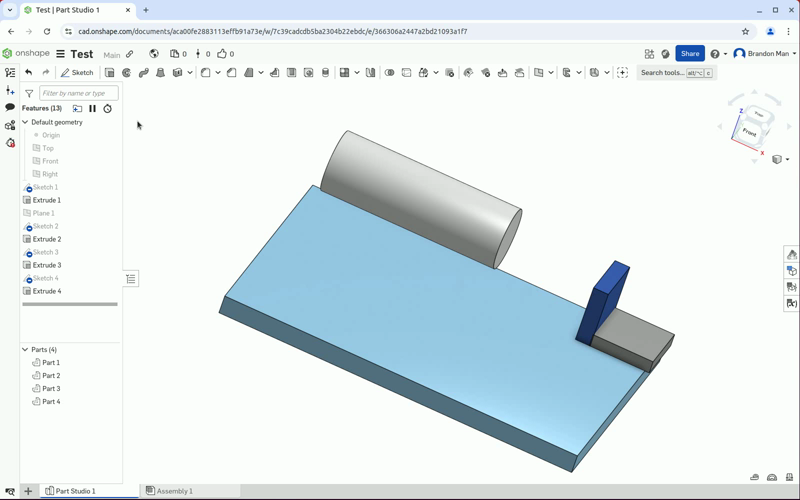
key(left, 2)
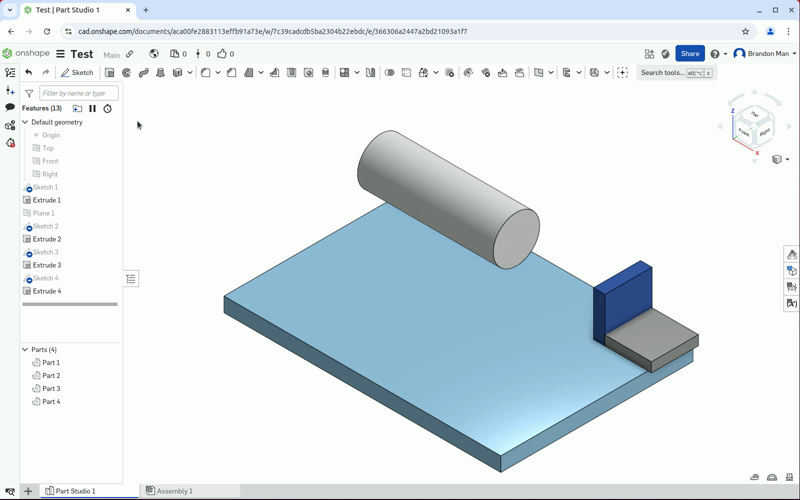
mouse_move(73, 189)
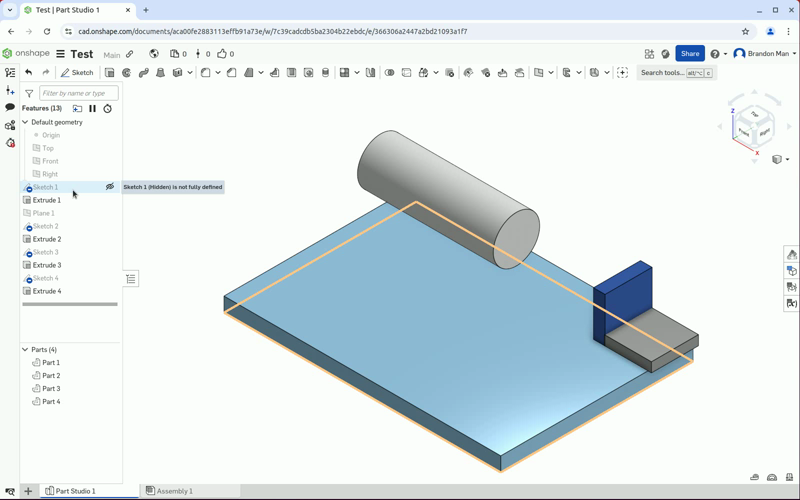
click(73, 189)